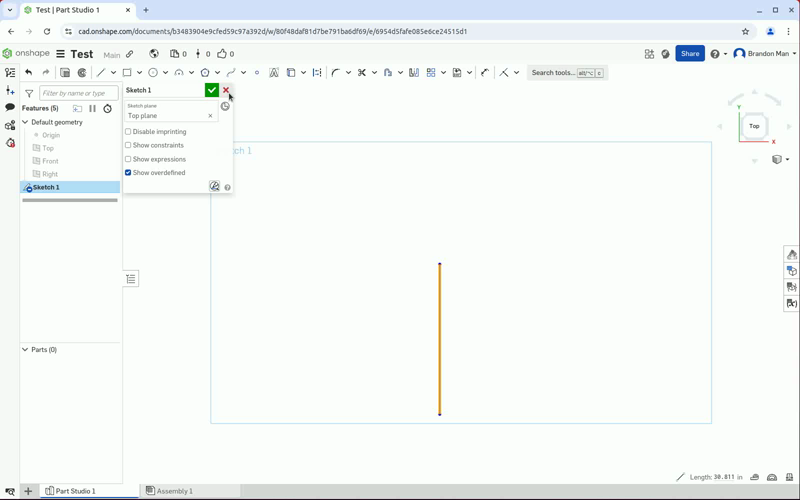
key(shift+h)
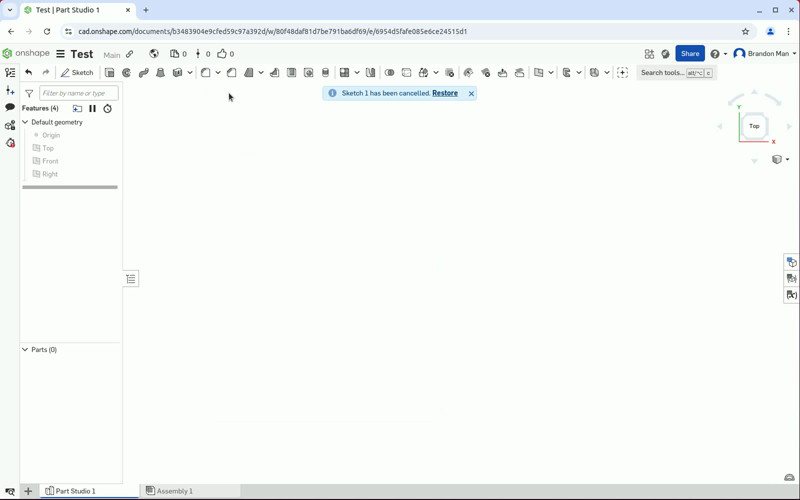
mouse_move(73, 352)
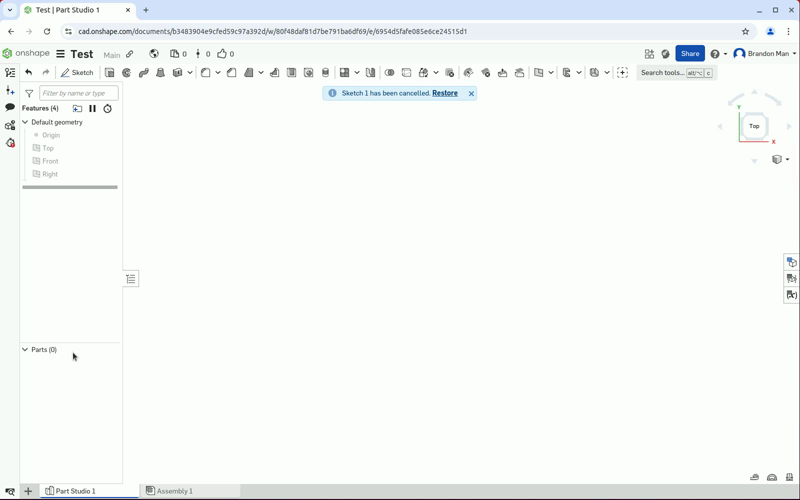
key(y)
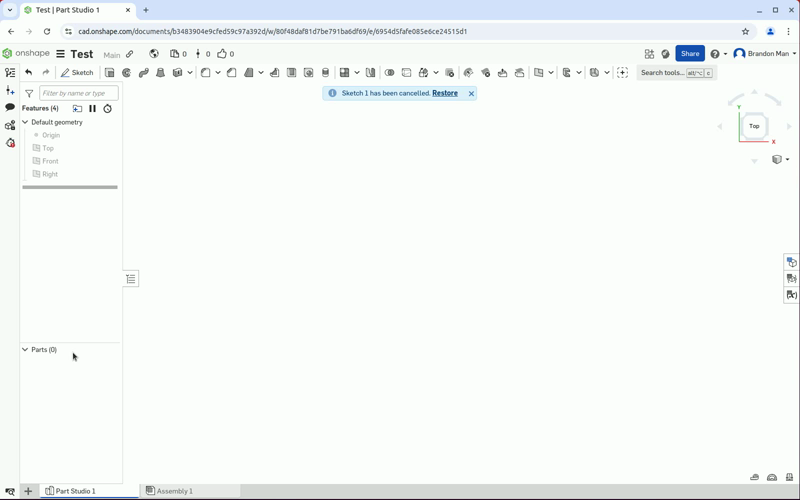
key(shift+p)
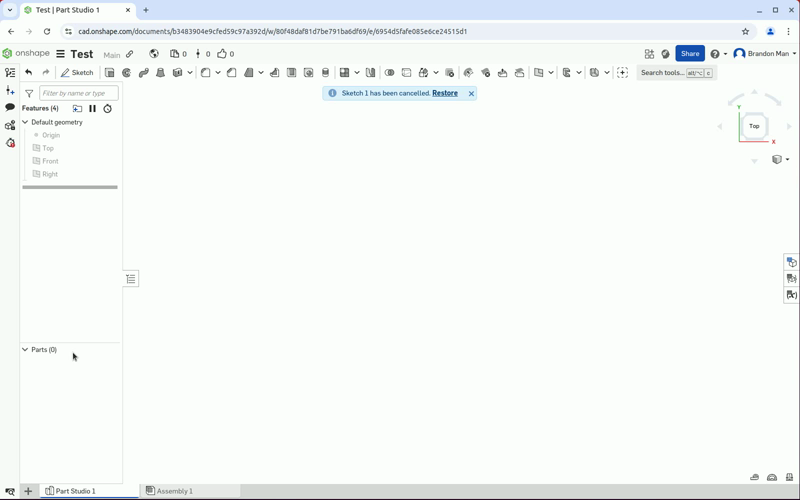
key(space)
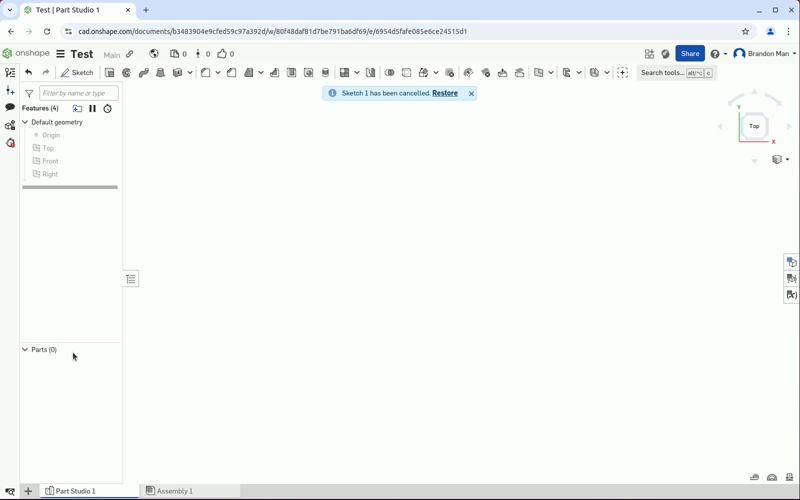
key_down(shift)
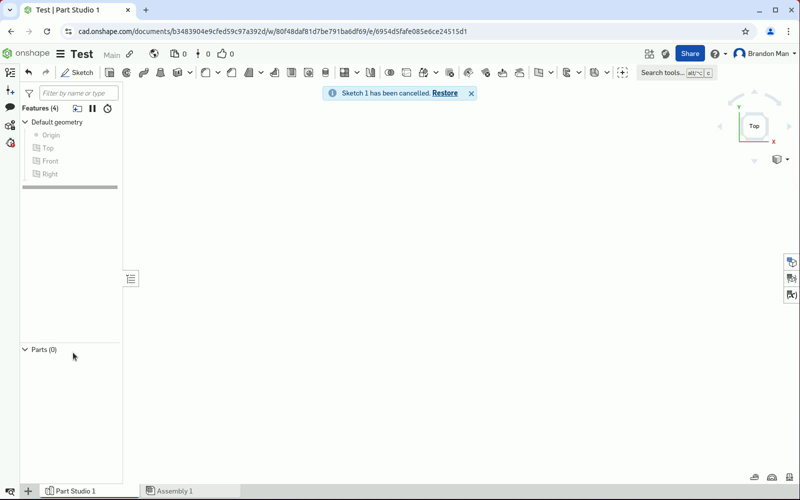
key(up)
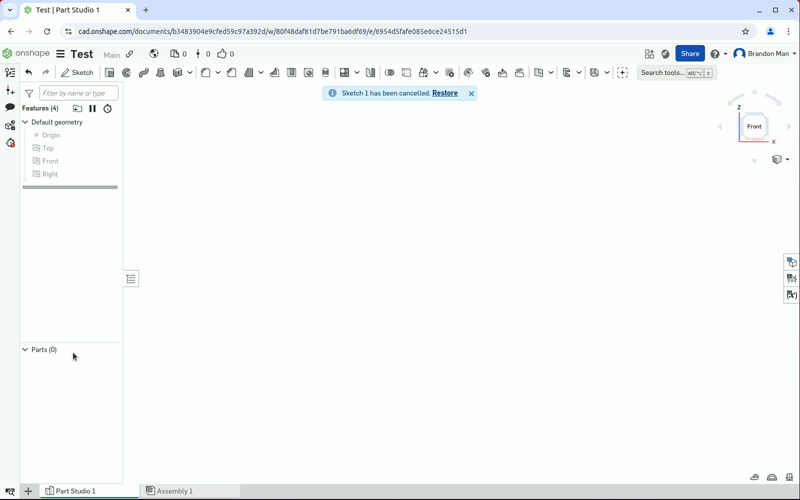
key_up(shift)
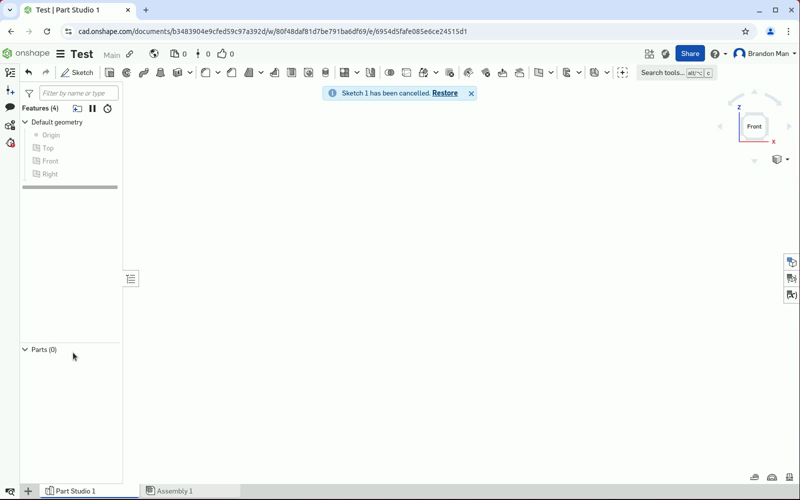
mouse_move(73, 352)
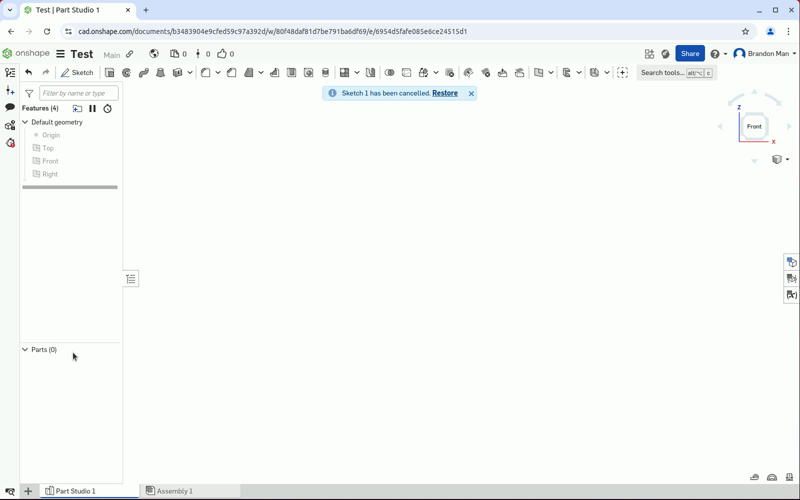
key(shift+y)
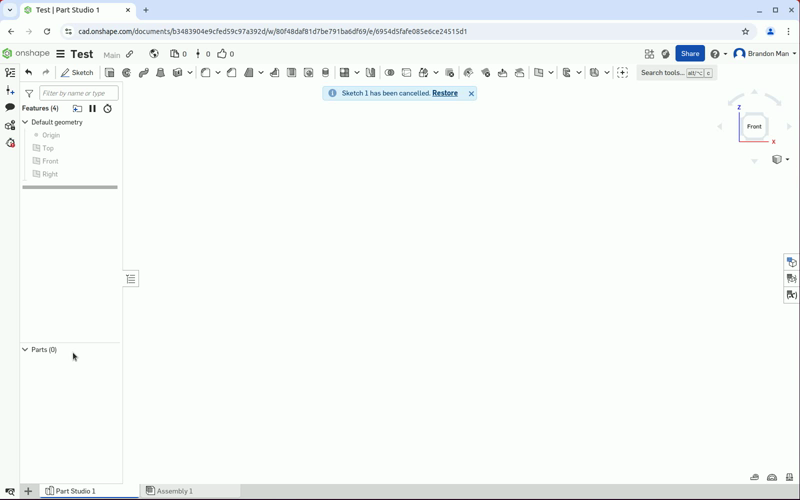
key(shift+s)
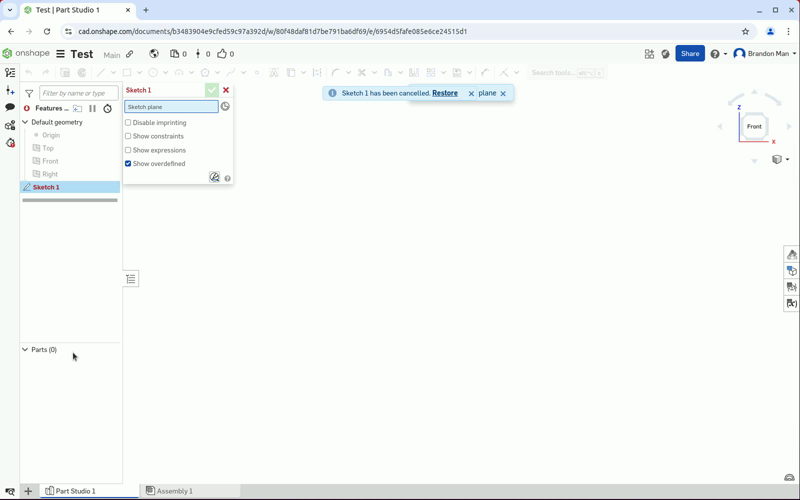
mouse_move(73, 163)
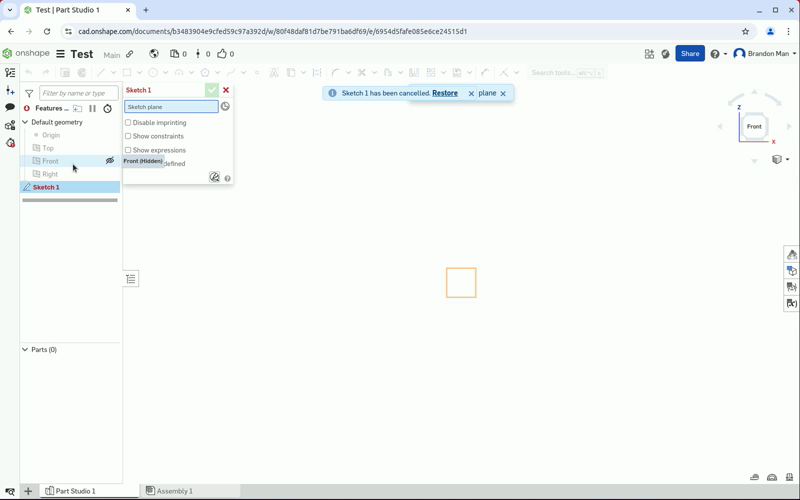
click(73, 163)
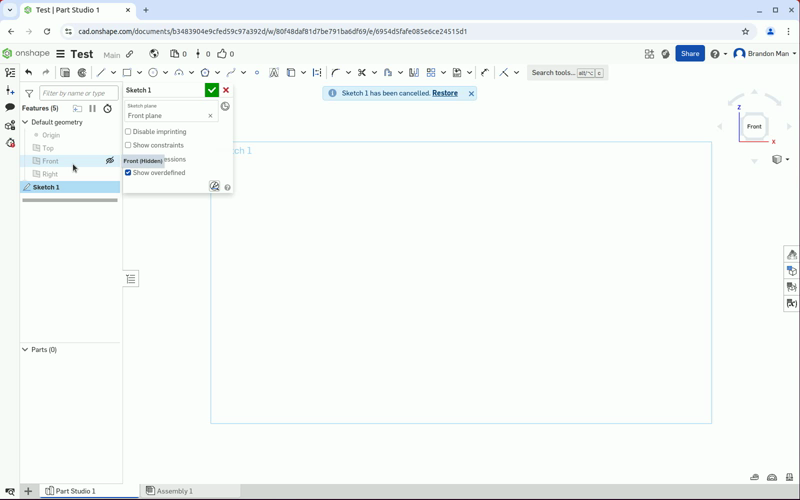
mouse_move(73, 352)
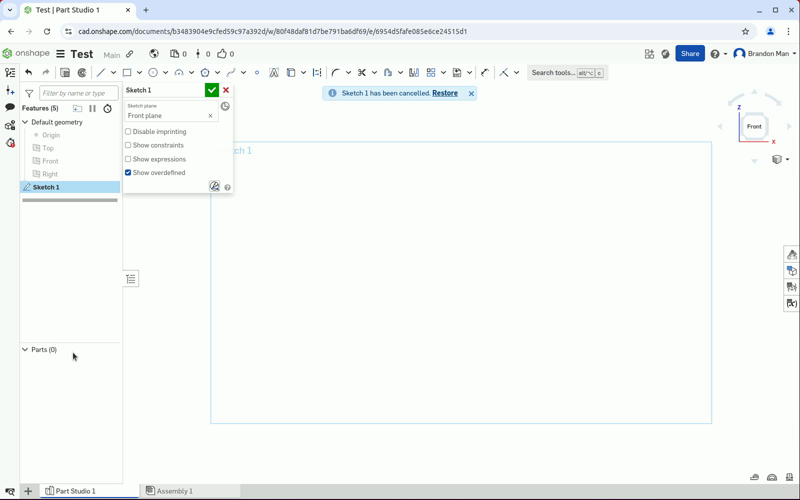
key(y)
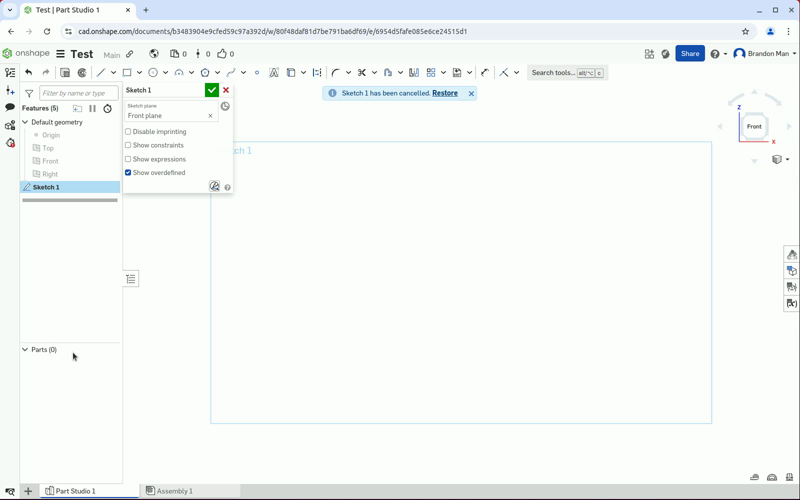
key(l)
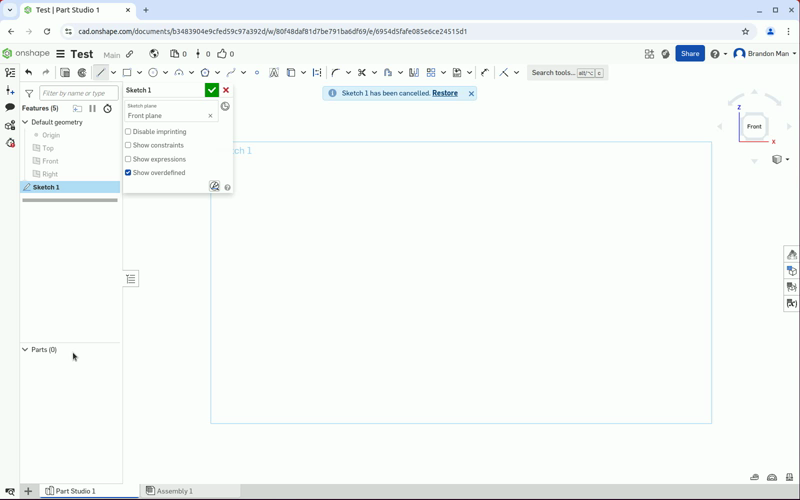
key_down(shift)
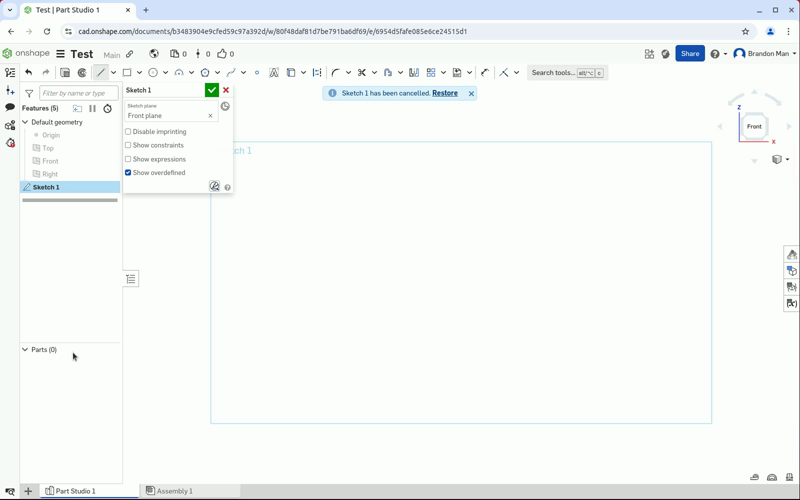
mouse_move(459, 284)
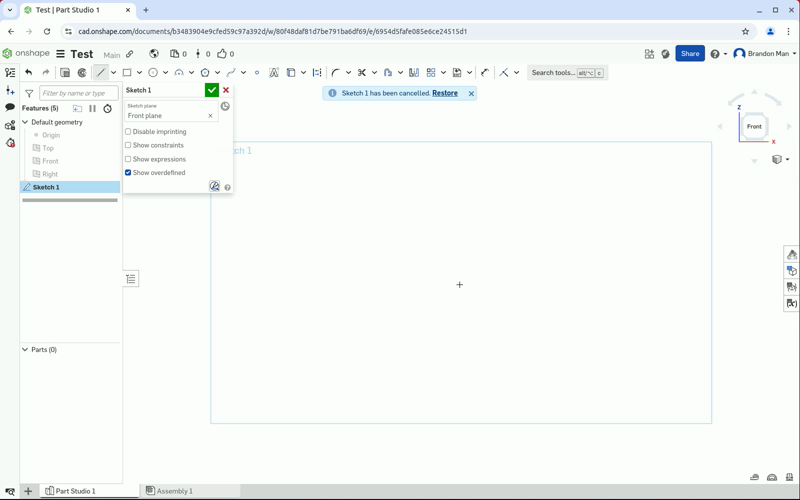
click(459, 284)
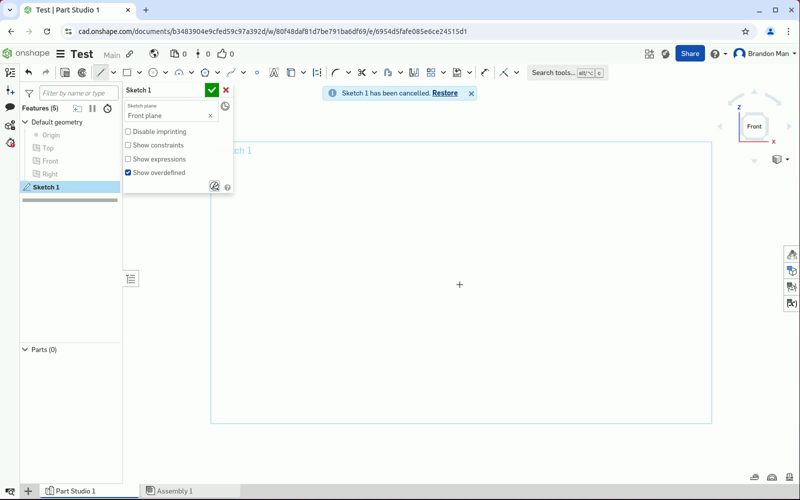
key_up(shift)
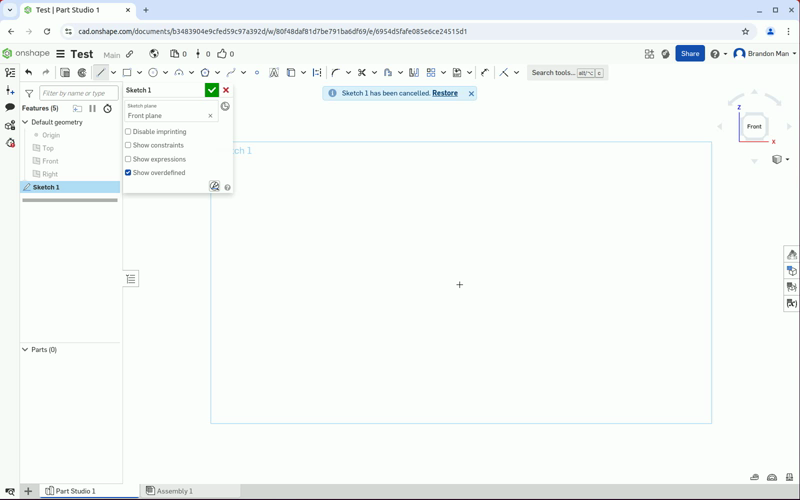
key_down(shift)
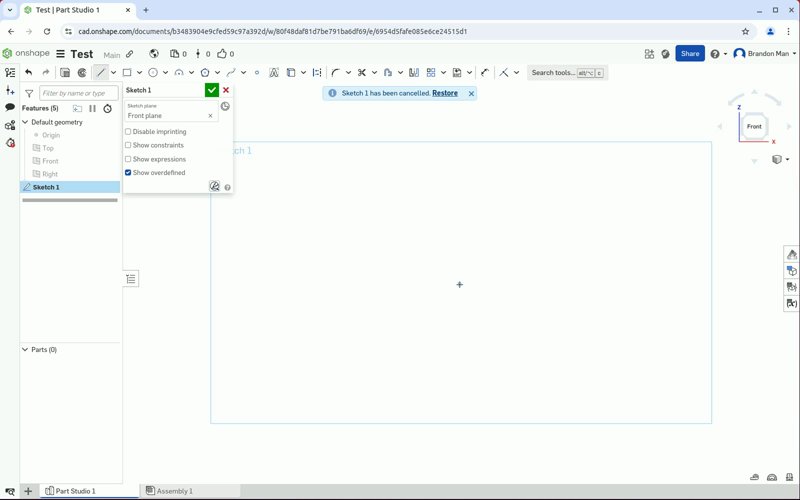
key_up(shift)
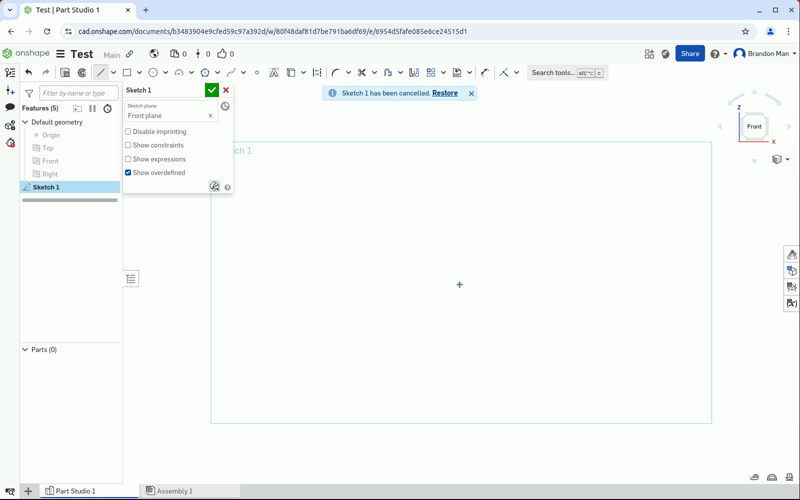
key_down(shift)
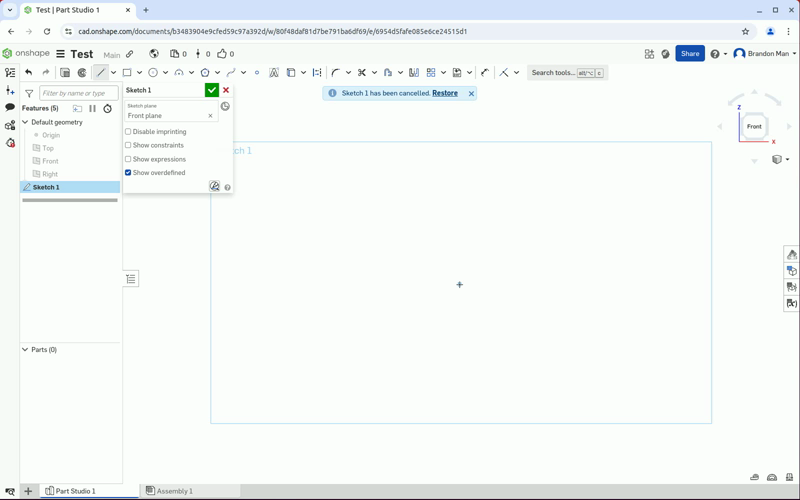
mouse_move(489, 284)
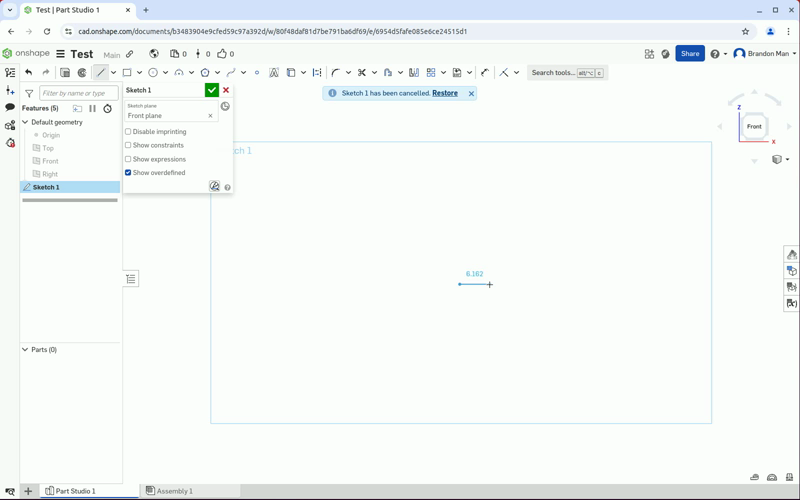
mouse_move(459, 283)
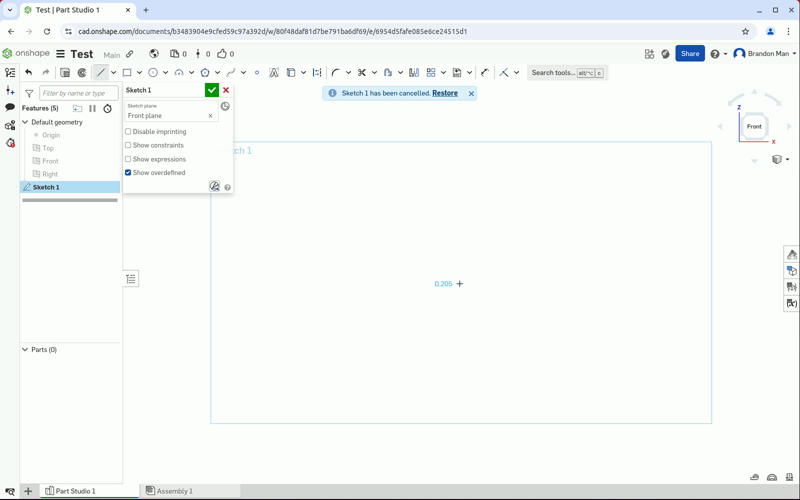
scroll(6)
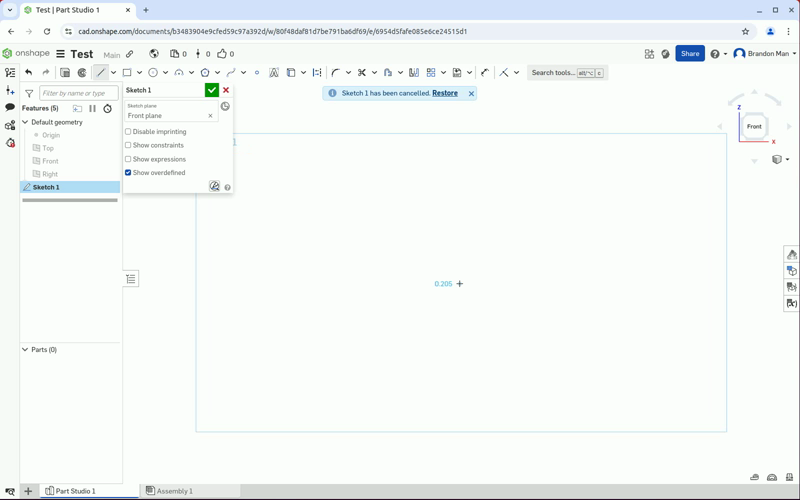
scroll(6)
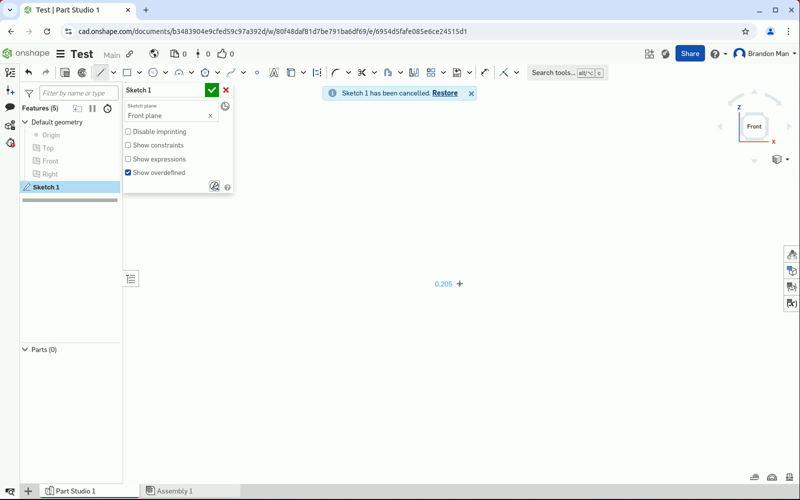
scroll(6)
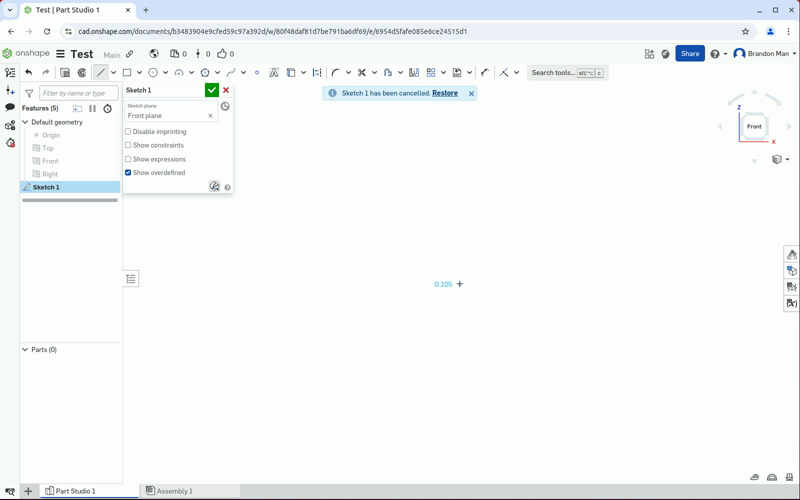
scroll(6)
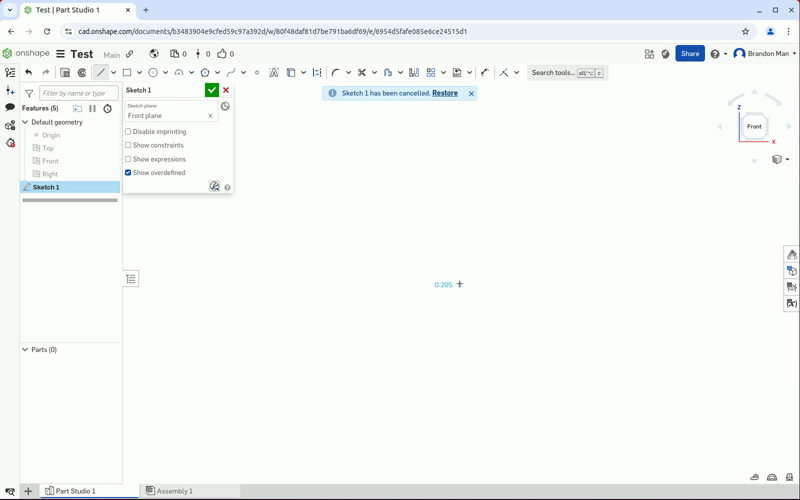
scroll(6)
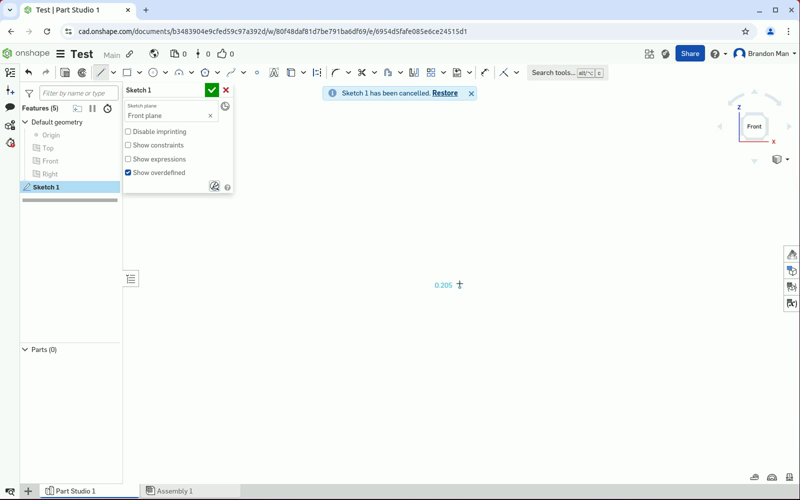
scroll(6)
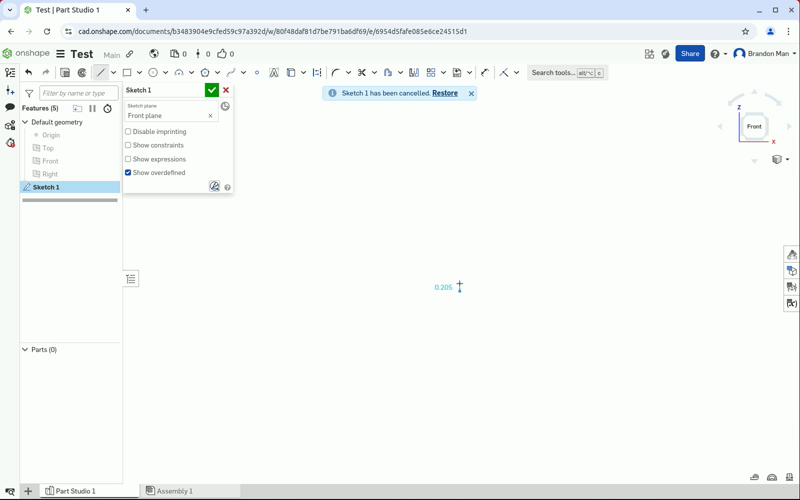
scroll(6)
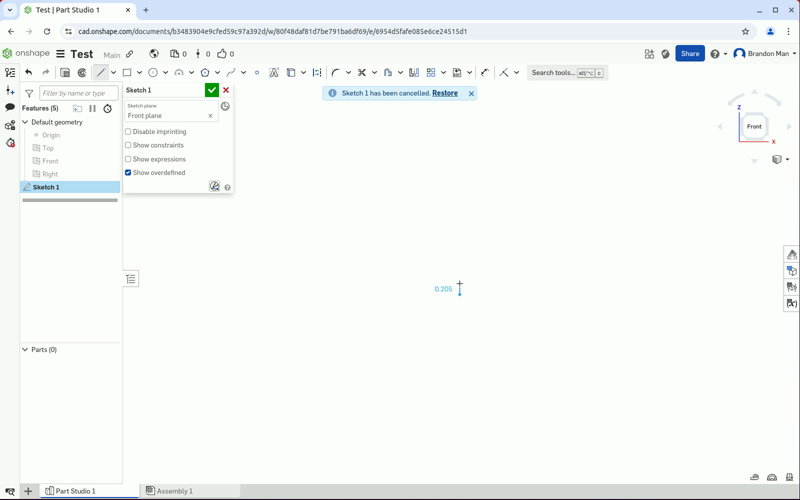
click(459, 283)
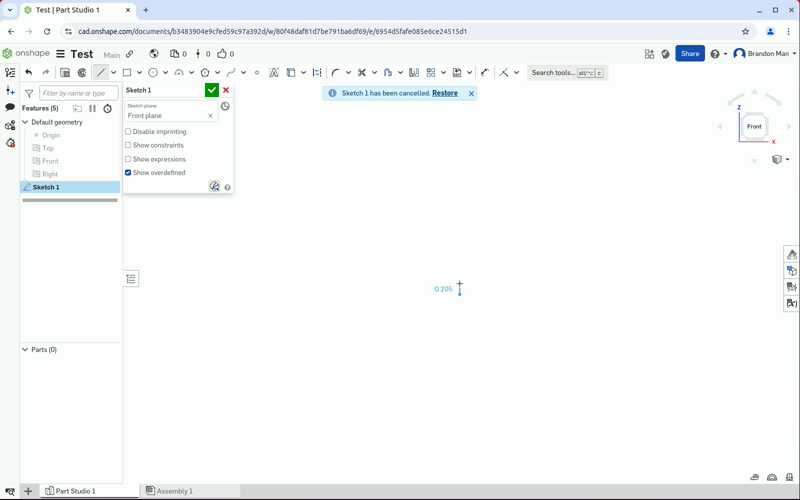
scroll(-6)
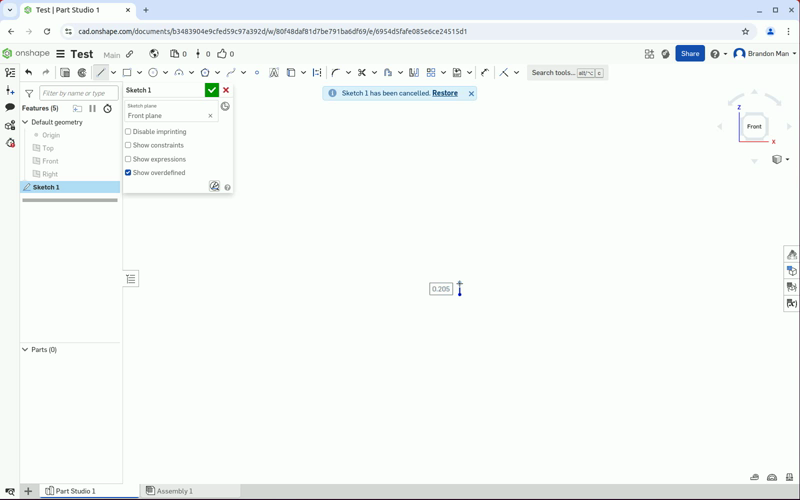
scroll(-6)
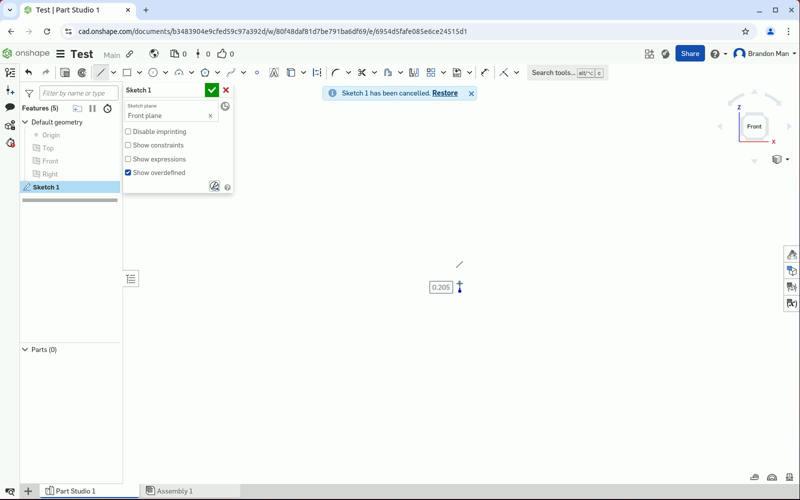
scroll(-6)
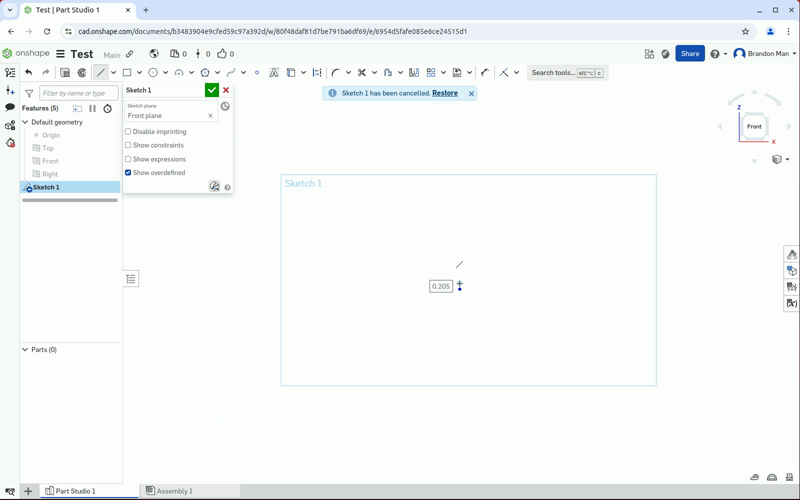
scroll(-6)
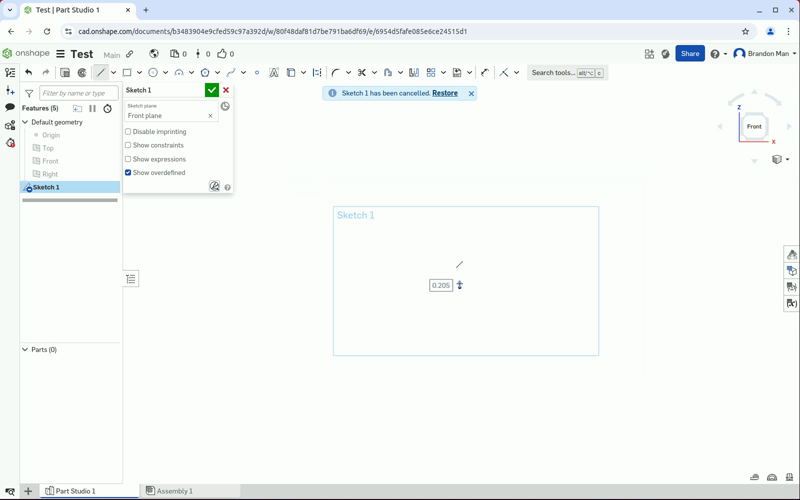
scroll(-6)
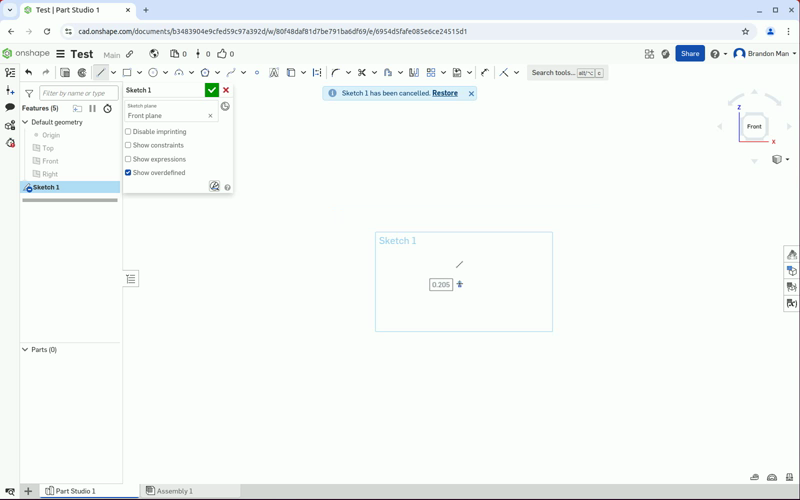
scroll(-6)
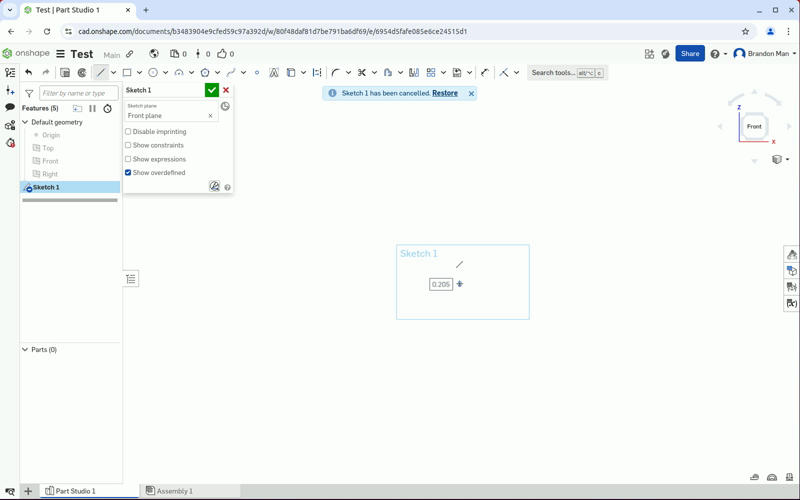
scroll(-6)
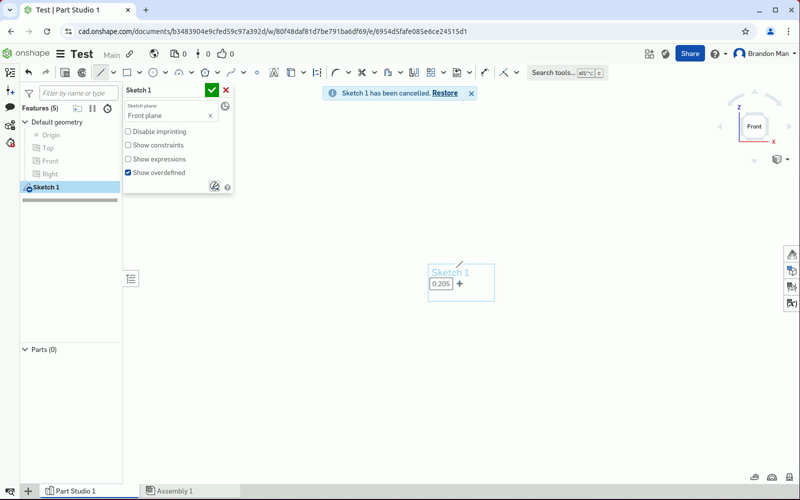
key_up(shift)
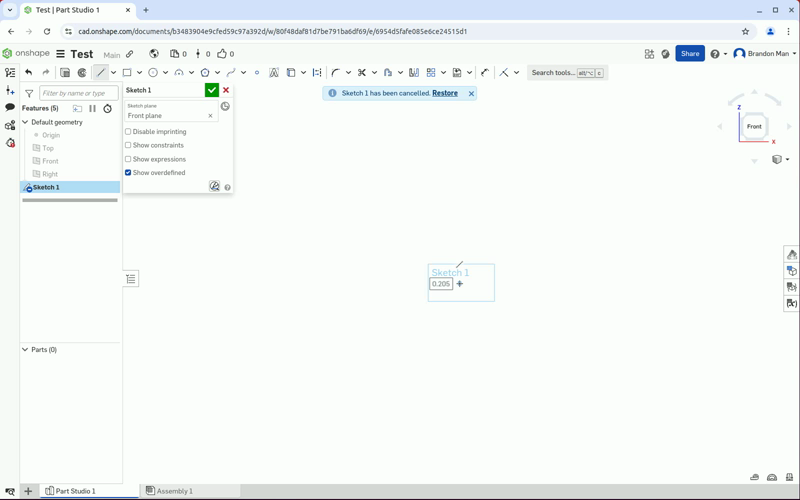
key_down(shift)
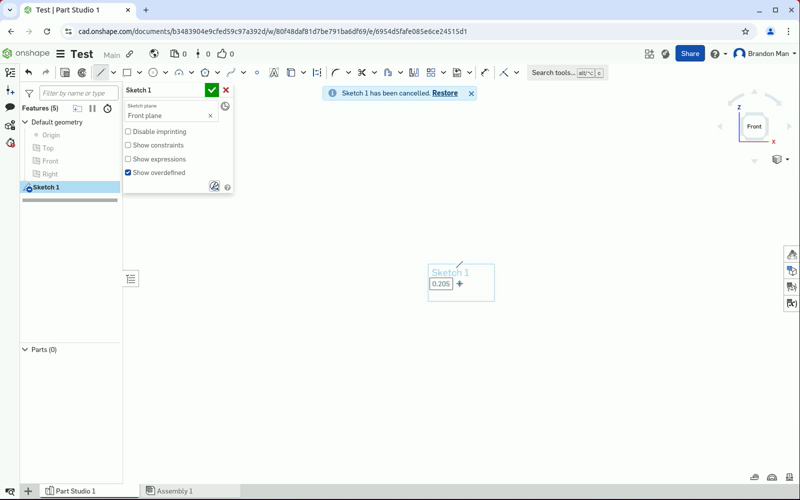
mouse_move(489, 283)
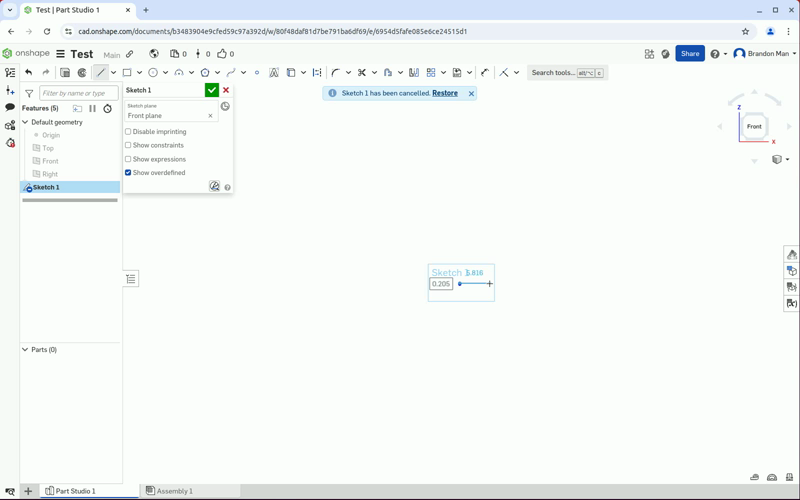
mouse_move(462, 283)
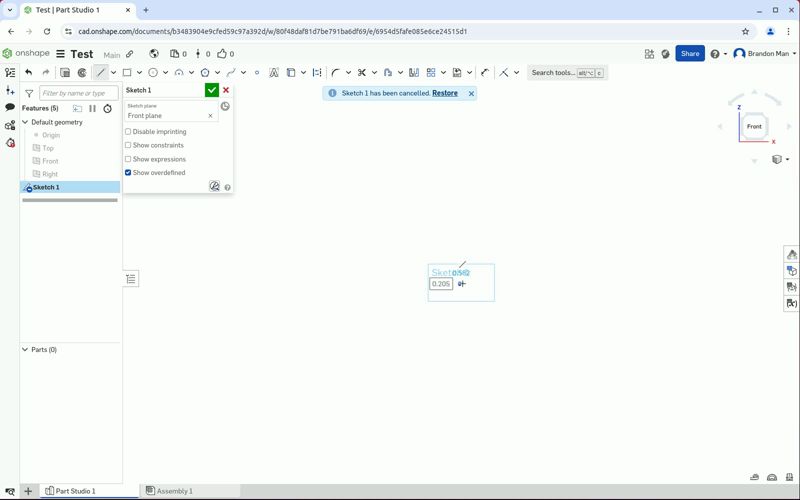
scroll(6)
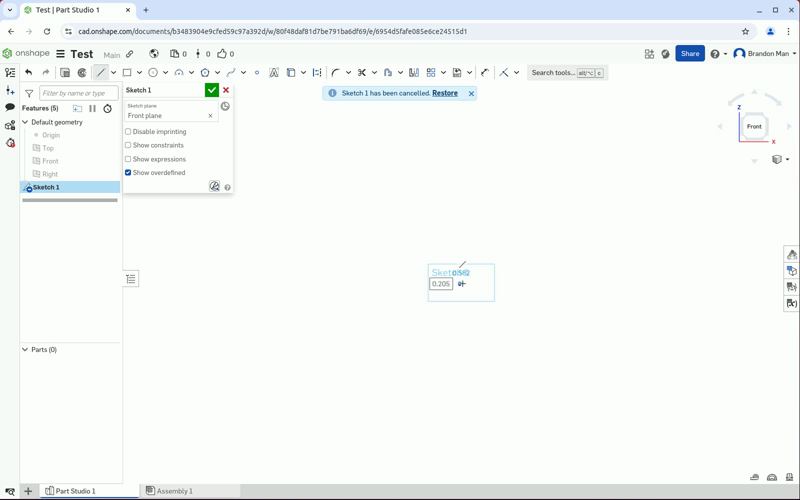
scroll(6)
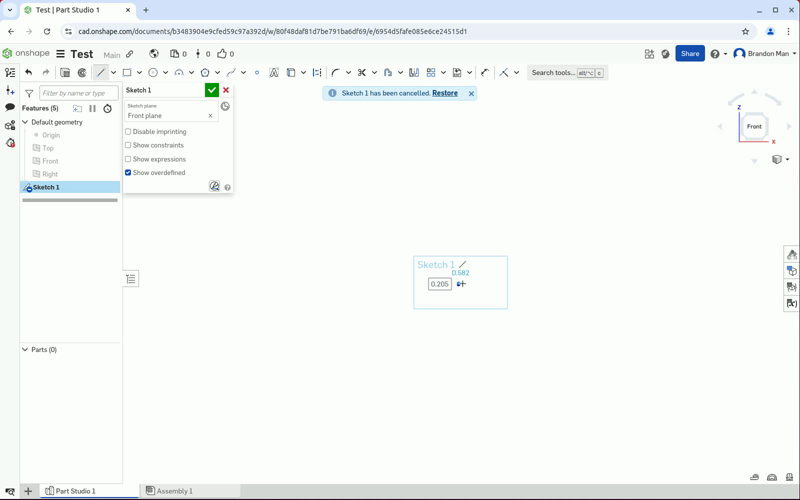
scroll(6)
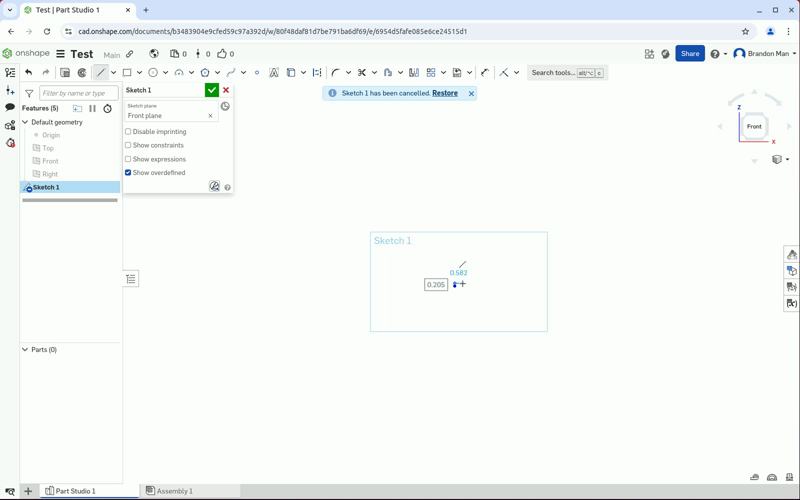
scroll(6)
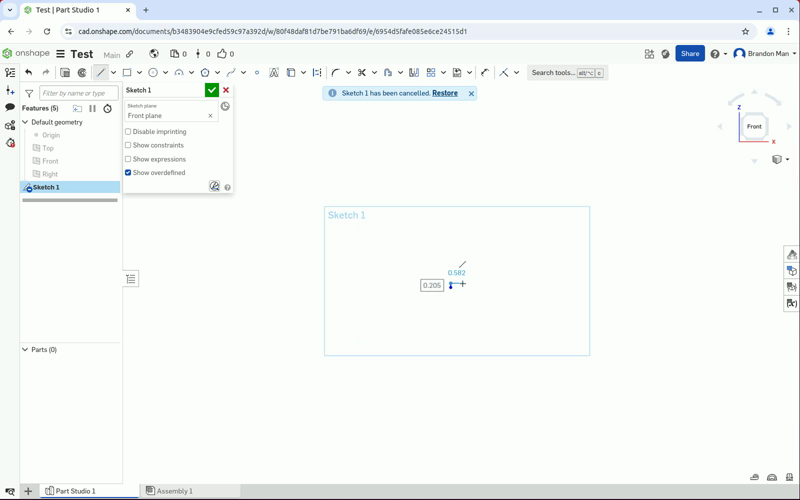
scroll(6)
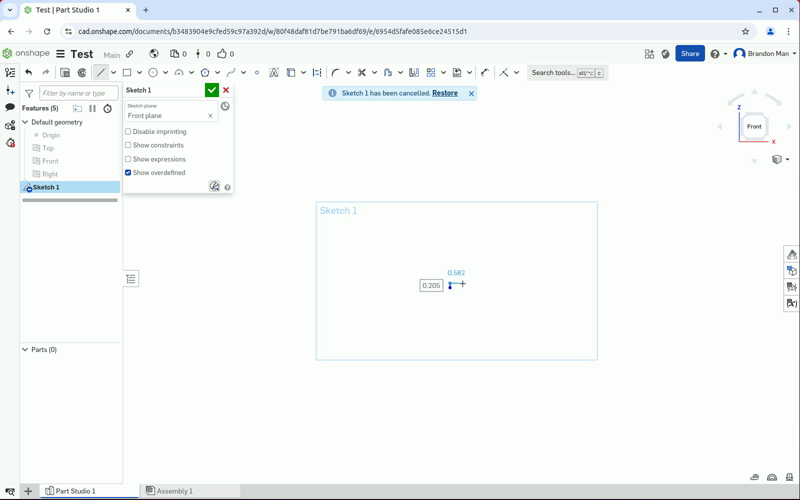
scroll(6)
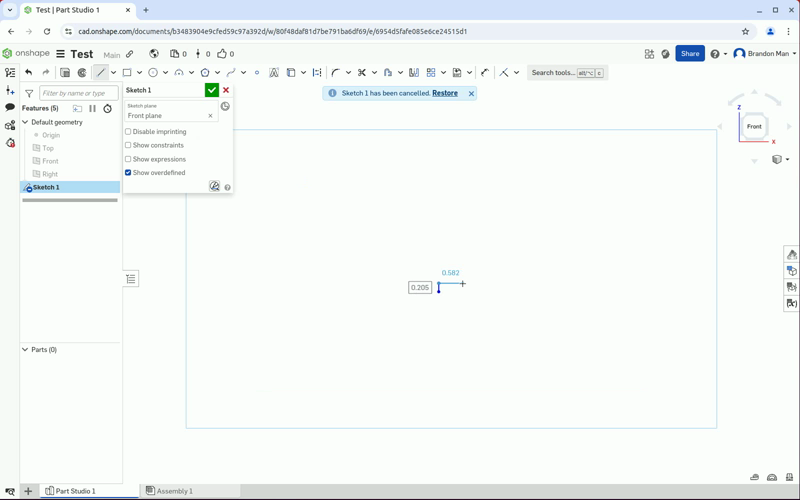
scroll(6)
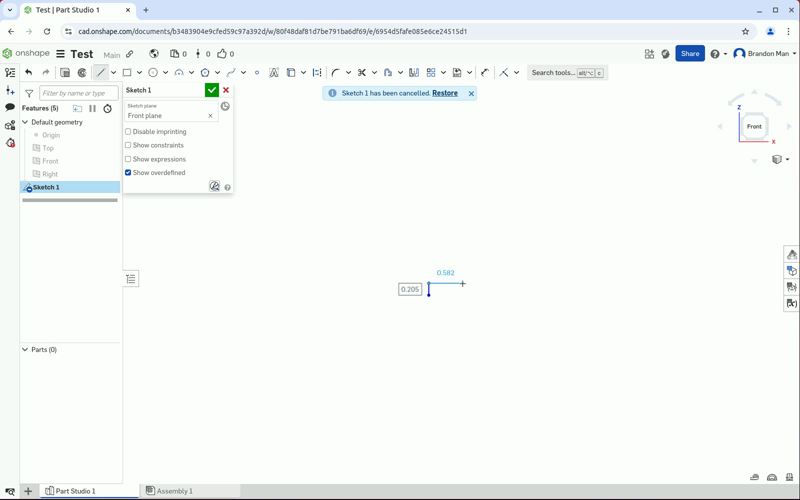
click(462, 283)
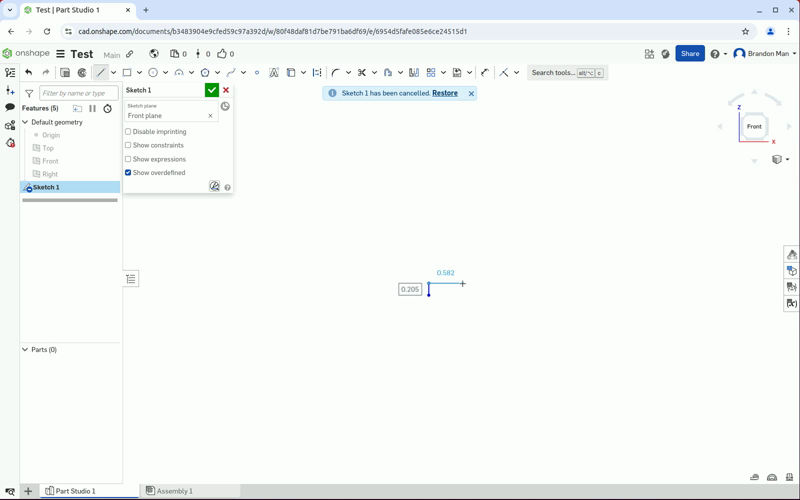
scroll(-6)
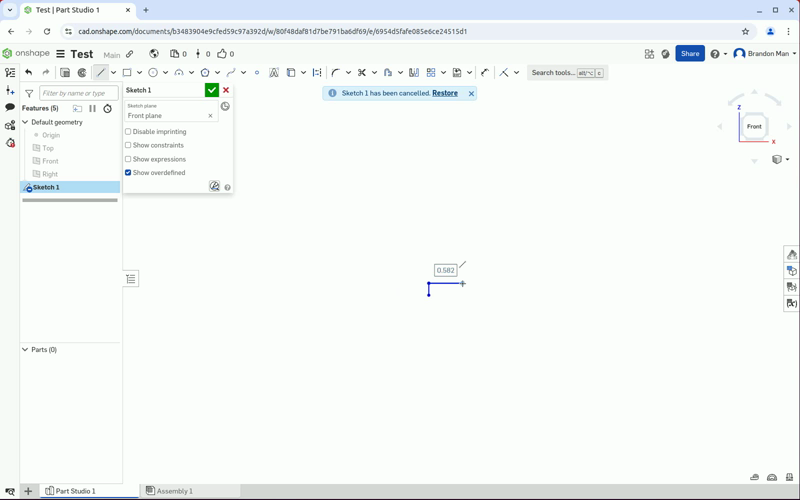
scroll(-6)
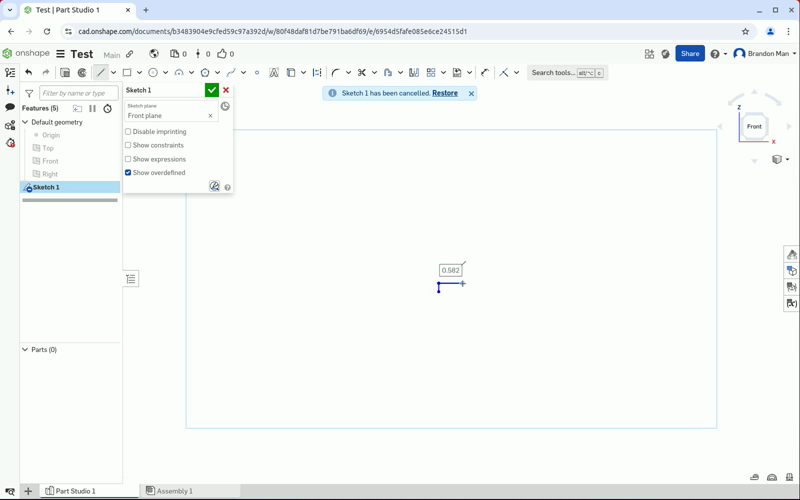
scroll(-6)
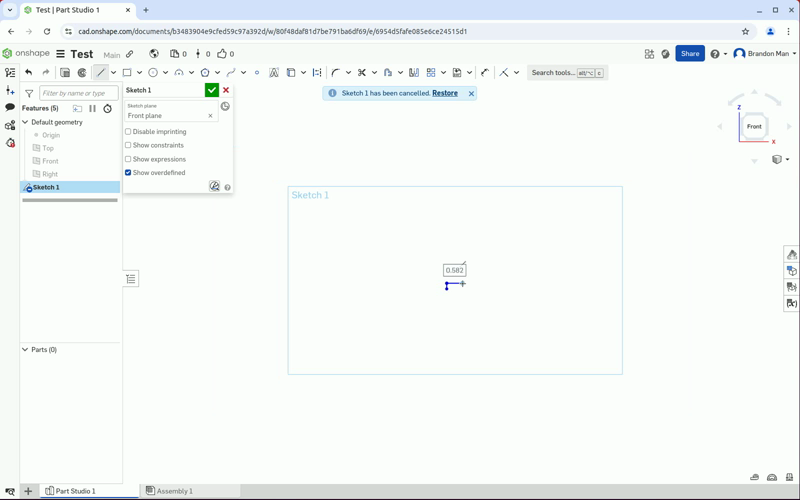
scroll(-6)
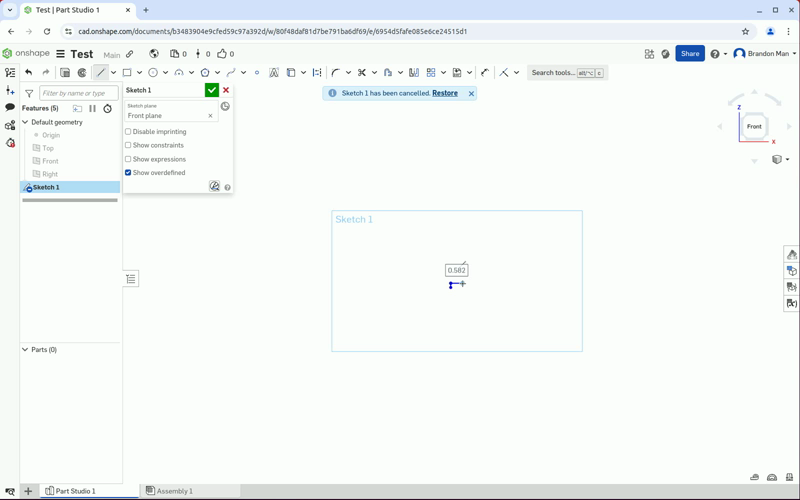
scroll(-6)
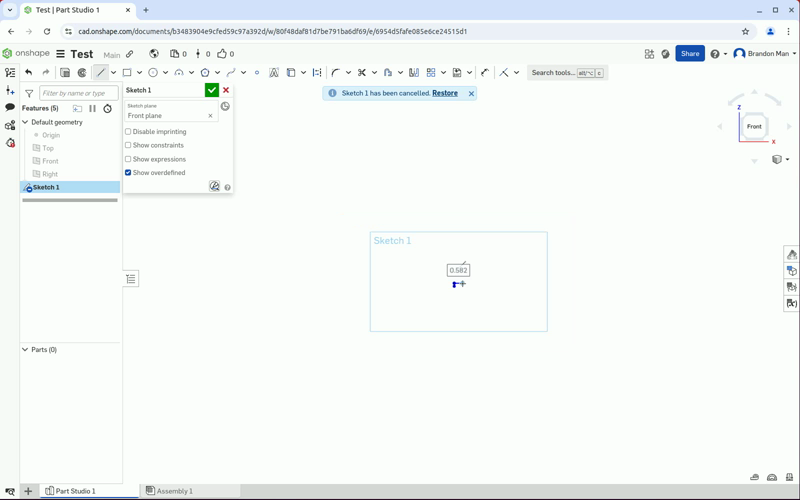
scroll(-6)
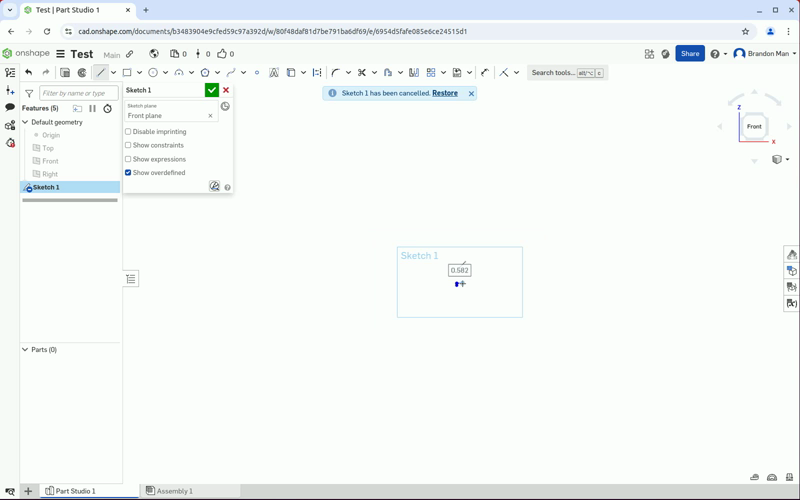
scroll(-6)
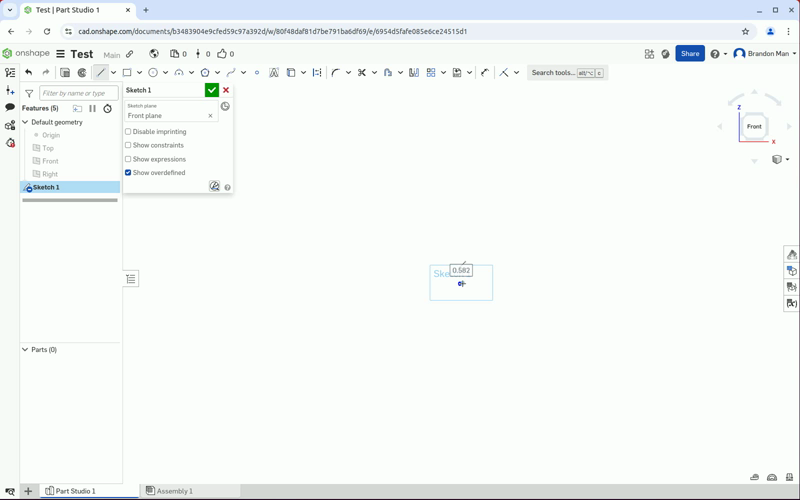
key_up(shift)
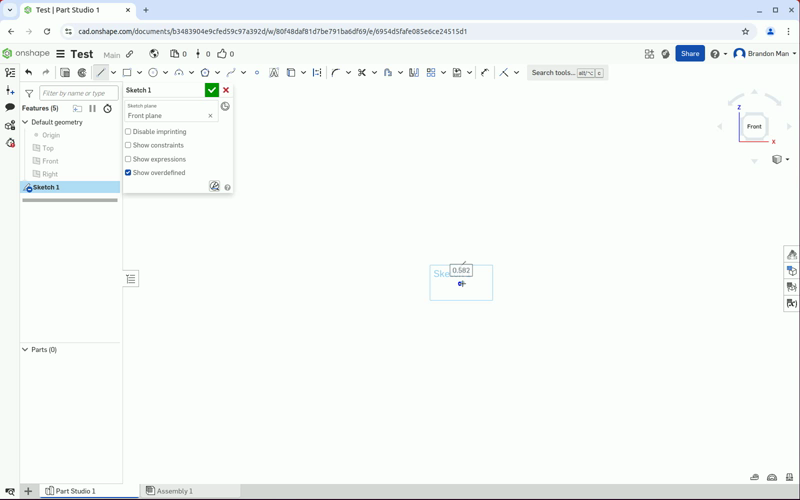
key_down(shift)
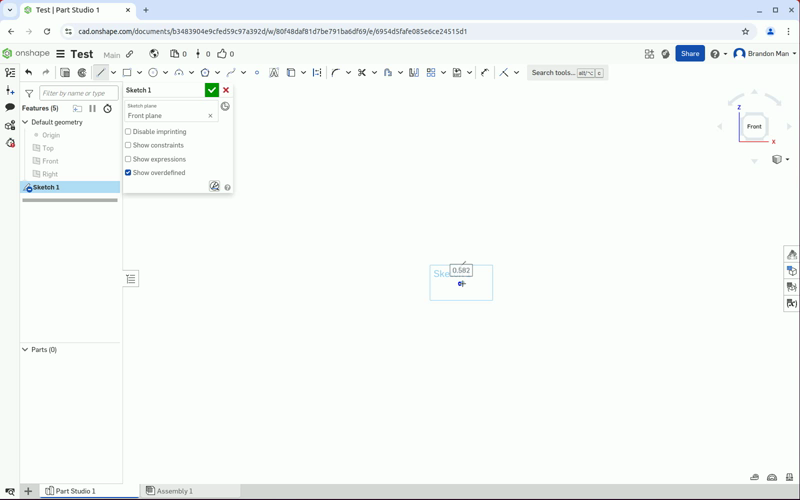
mouse_move(492, 283)
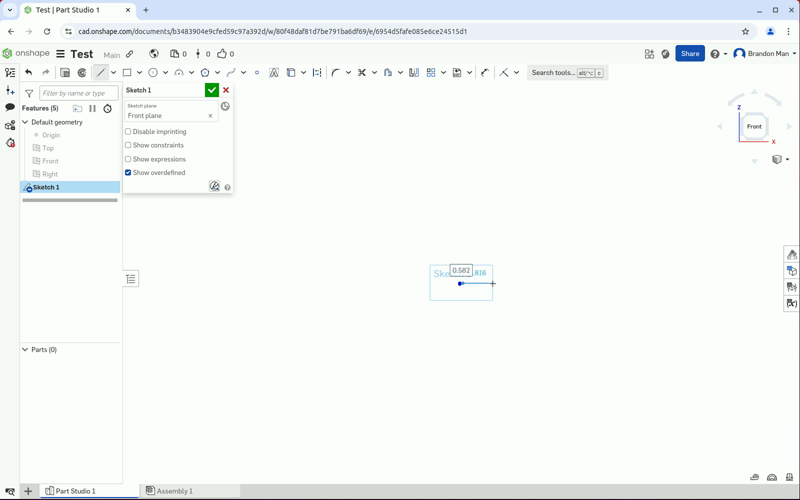
mouse_move(462, 284)
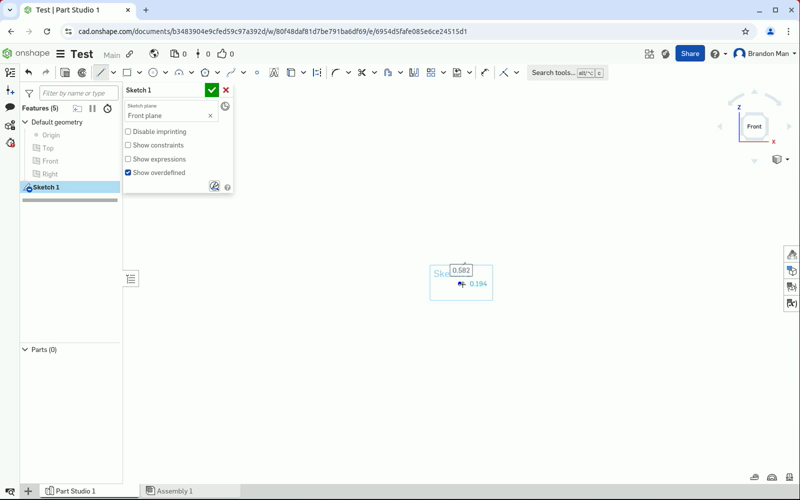
scroll(6)
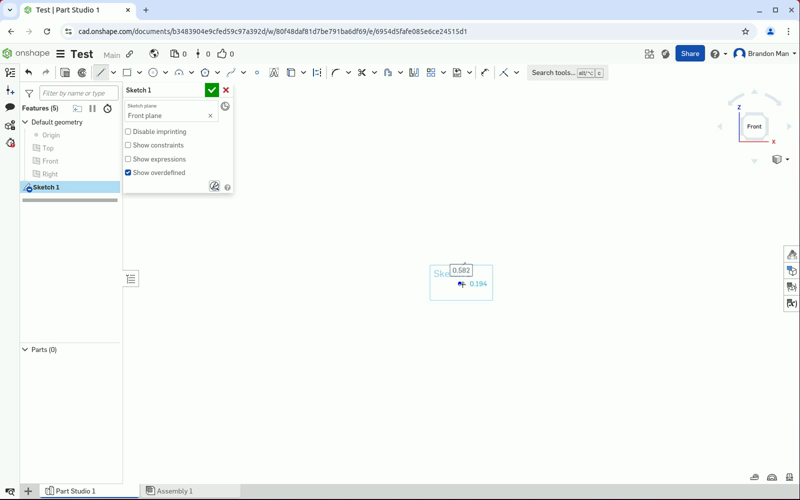
scroll(6)
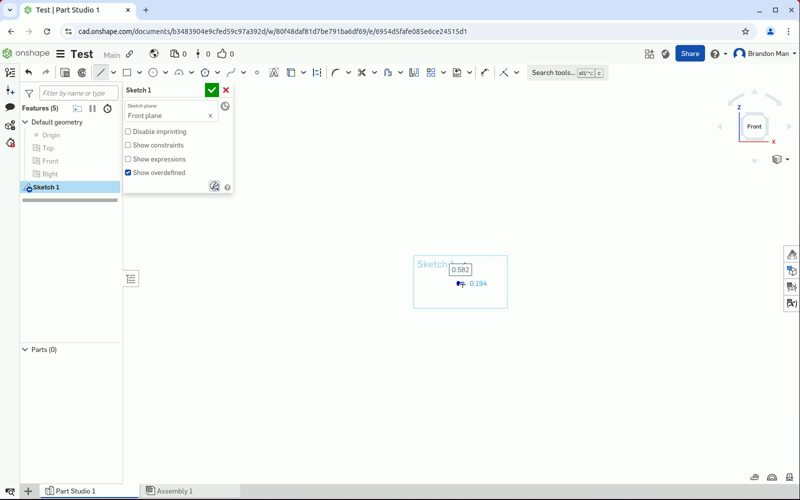
scroll(6)
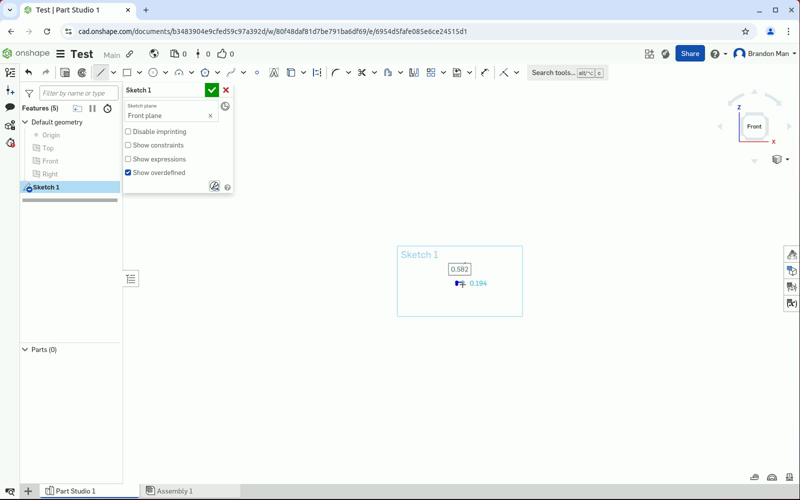
scroll(6)
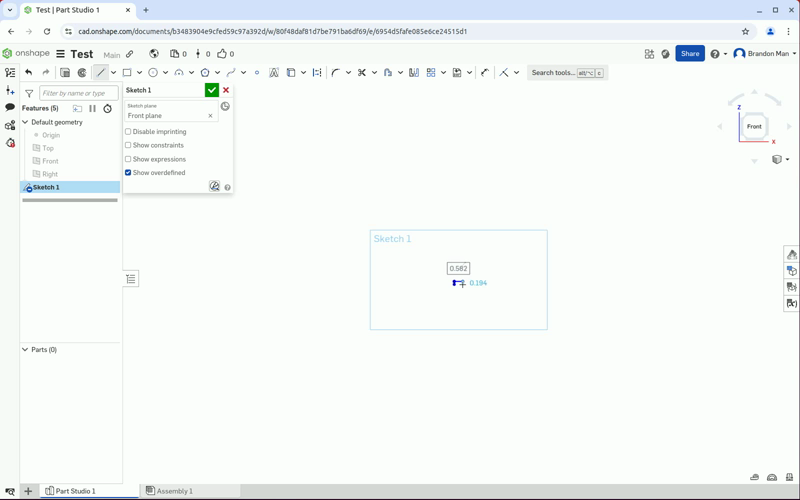
scroll(6)
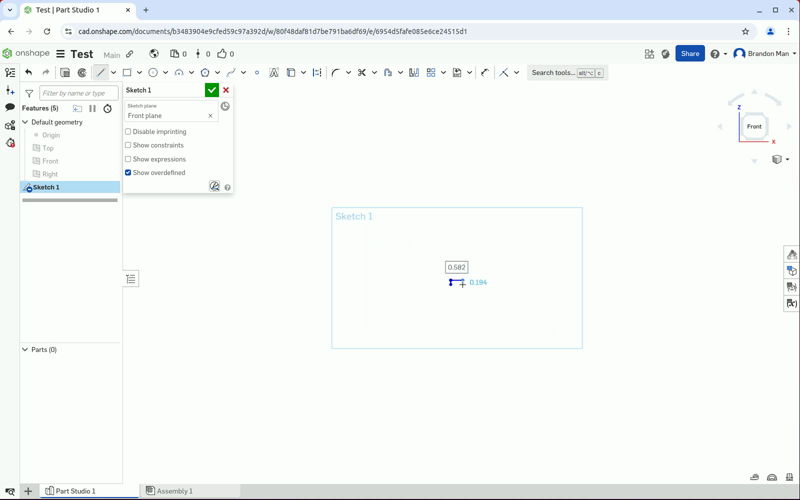
scroll(6)
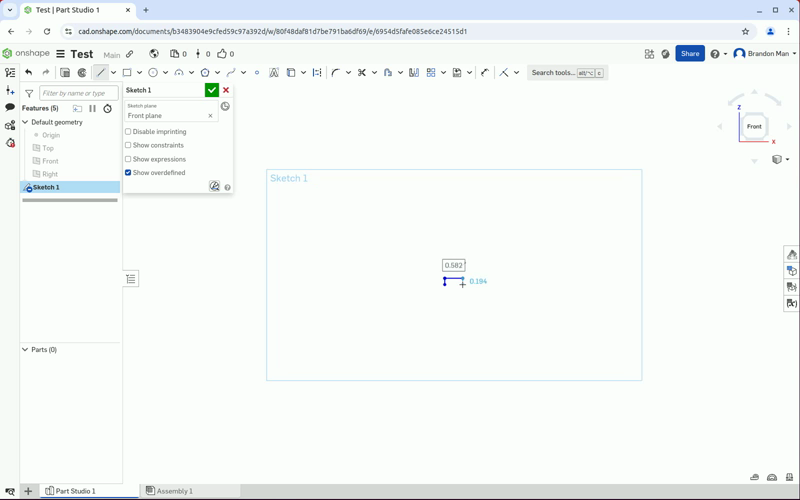
scroll(6)
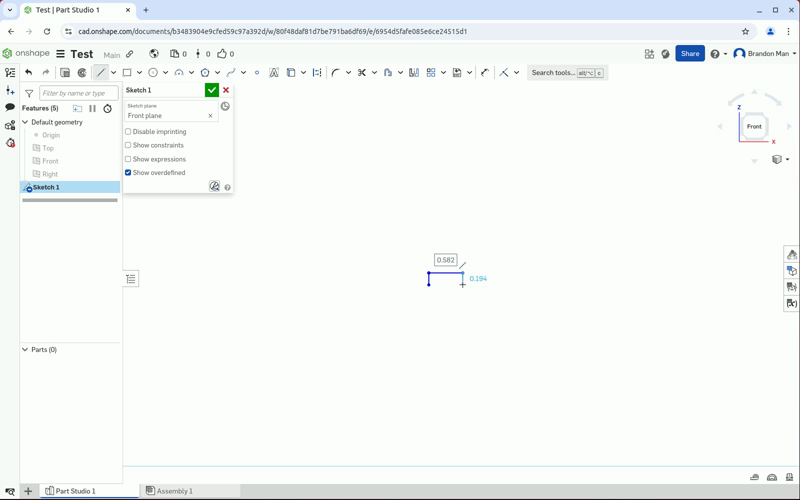
click(462, 284)
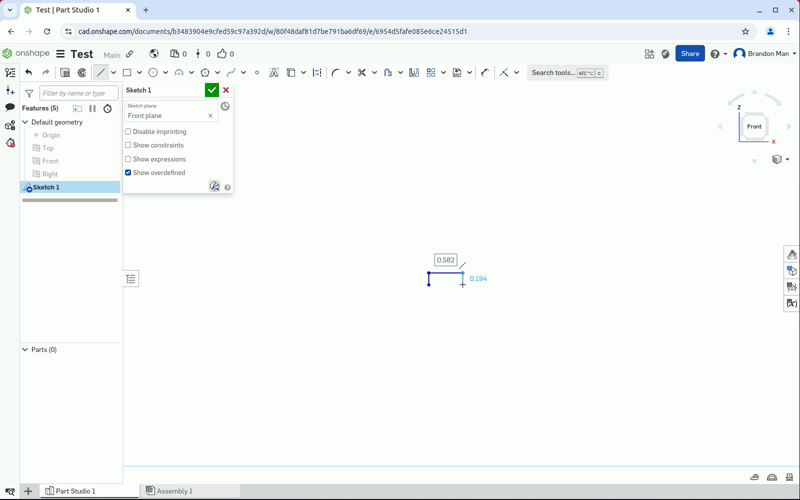
scroll(-6)
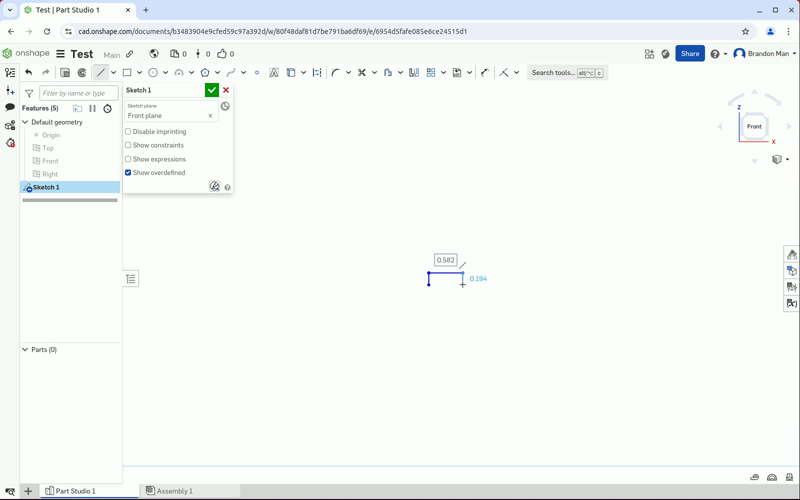
scroll(-6)
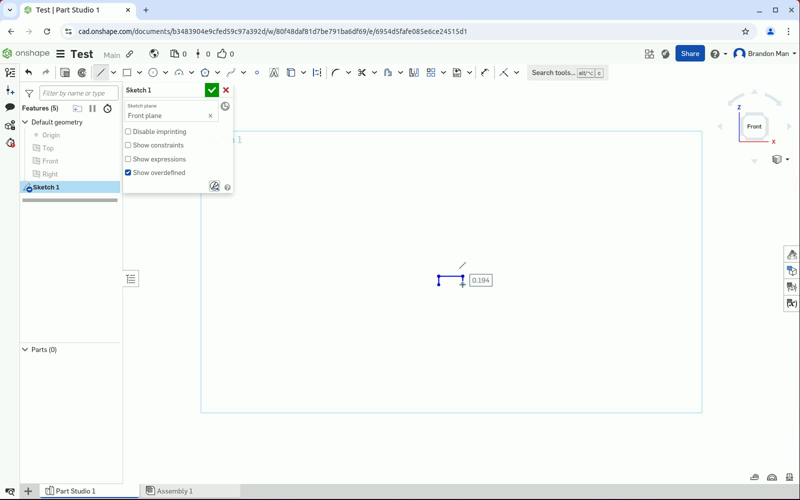
scroll(-6)
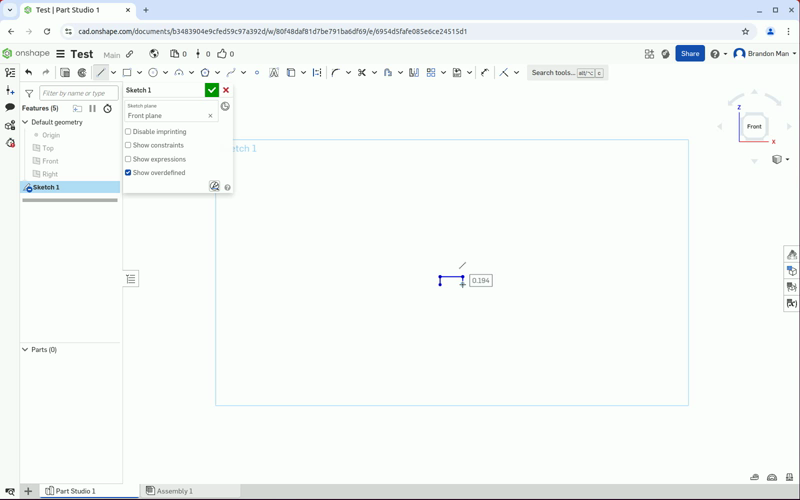
scroll(-6)
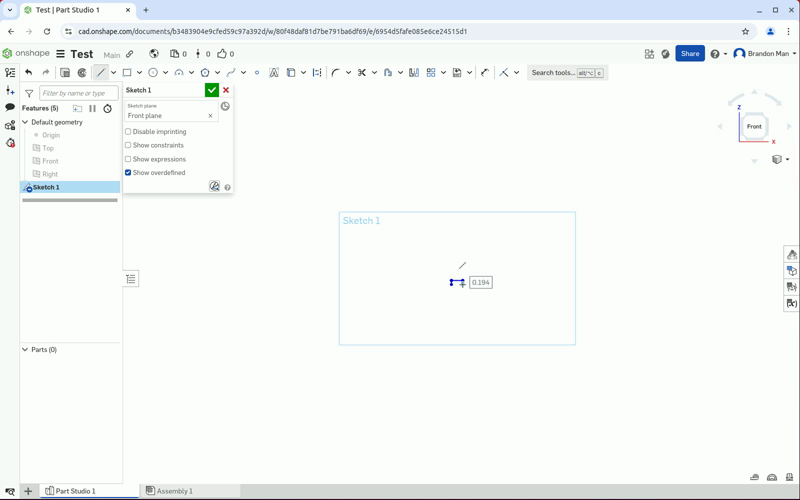
scroll(-6)
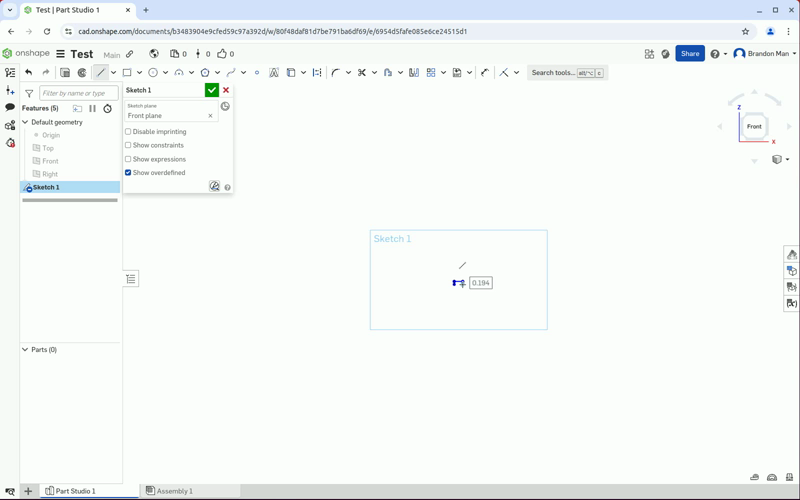
scroll(-6)
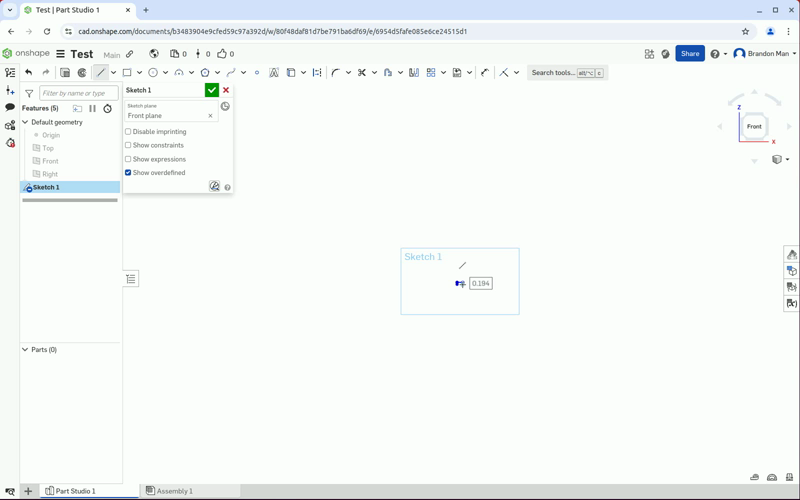
scroll(-6)
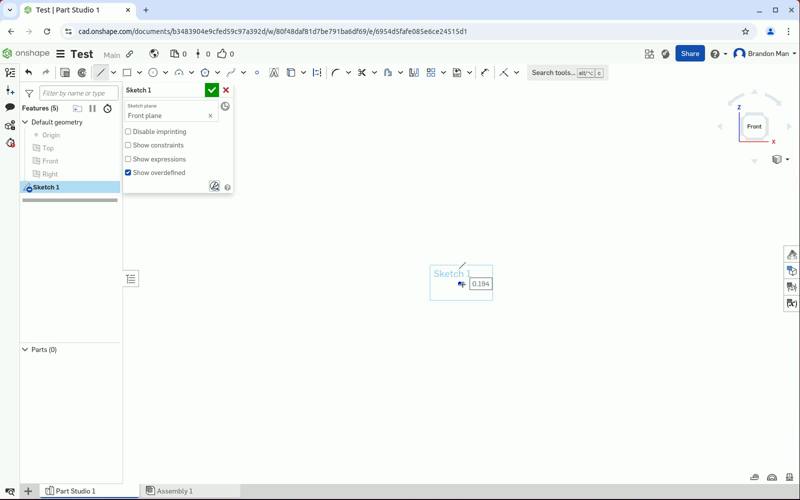
key_up(shift)
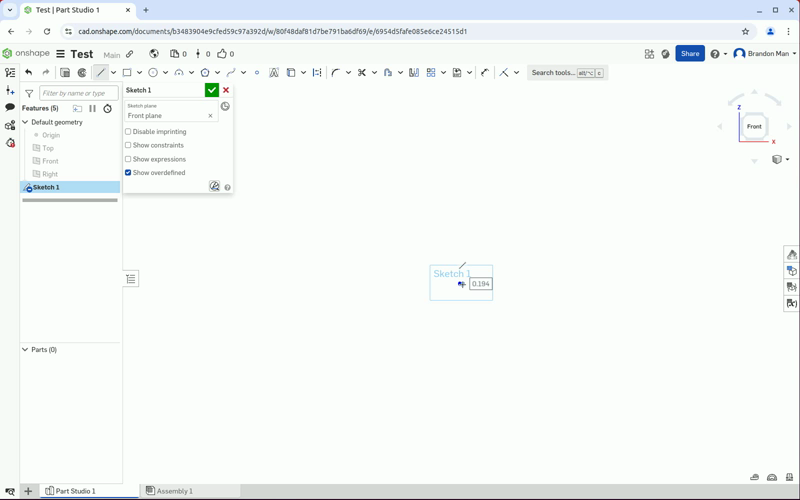
key_down(shift)
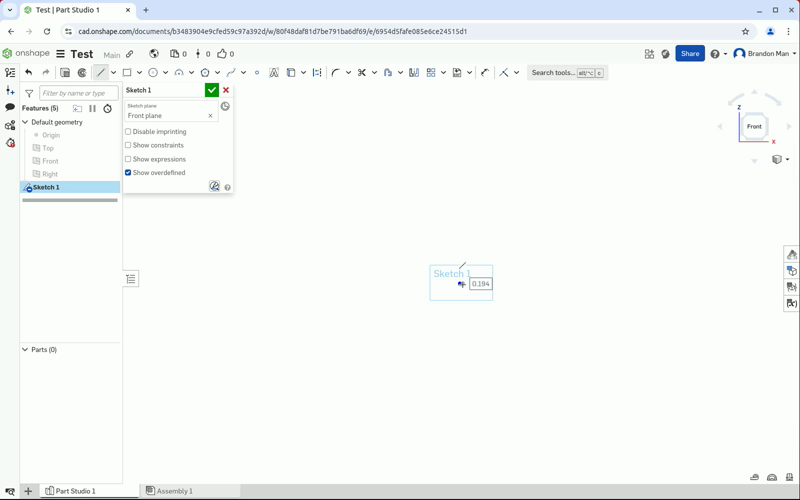
mouse_move(492, 284)
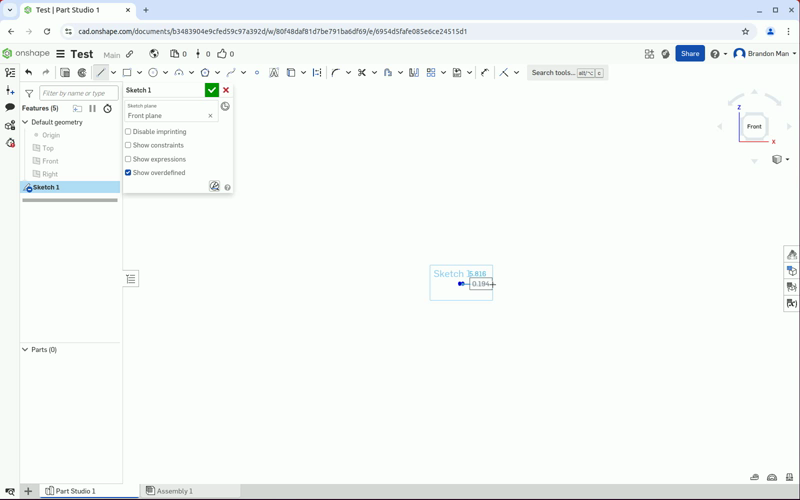
mouse_move(463, 284)
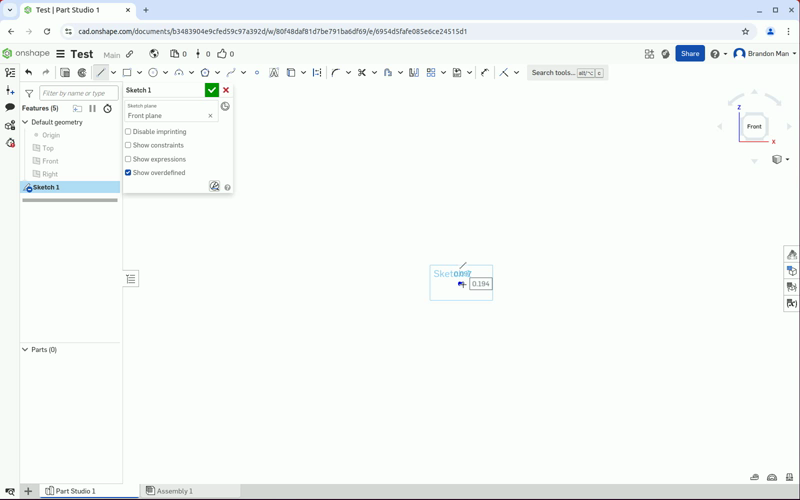
scroll(6)
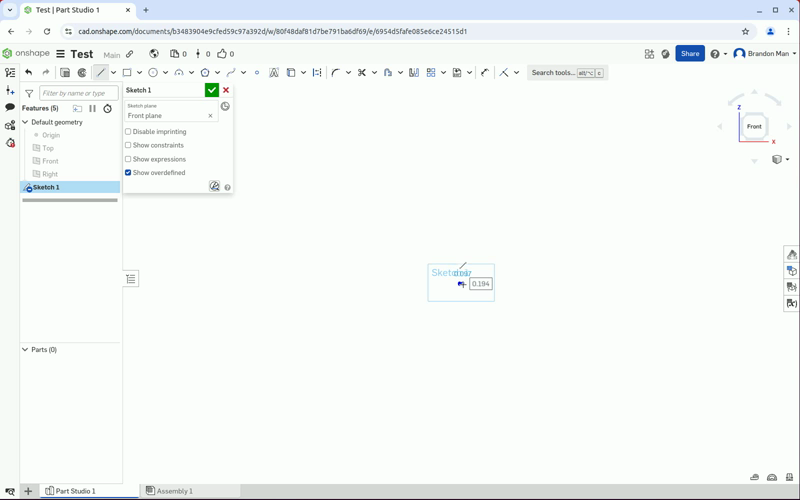
scroll(6)
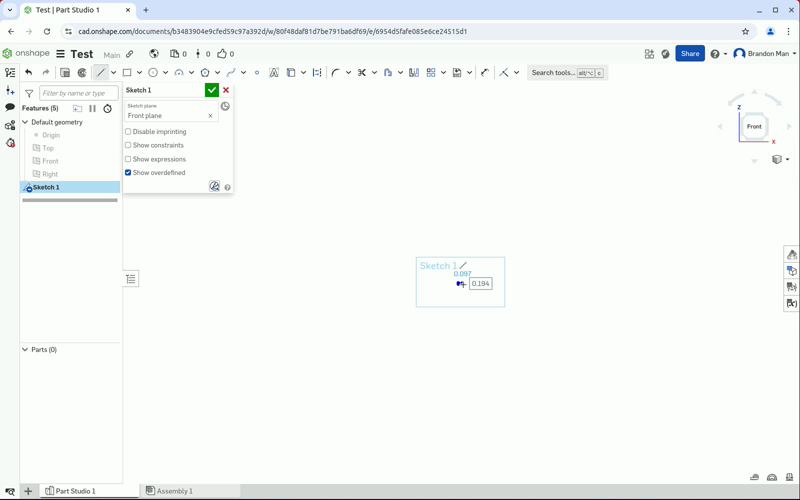
scroll(6)
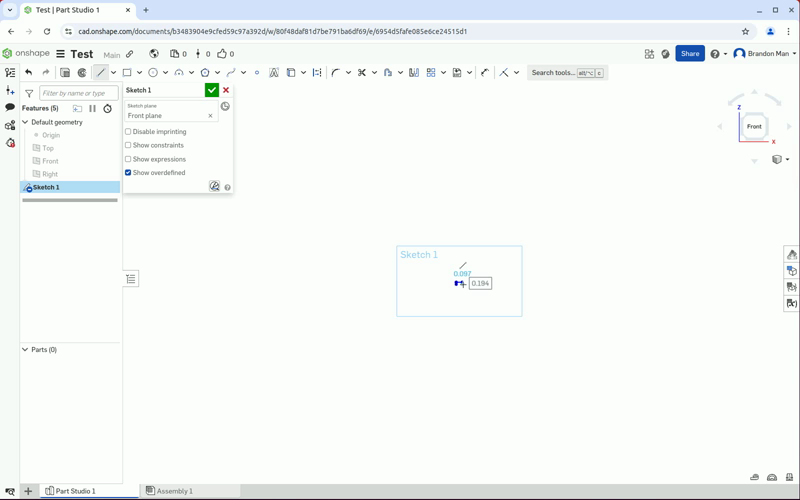
scroll(6)
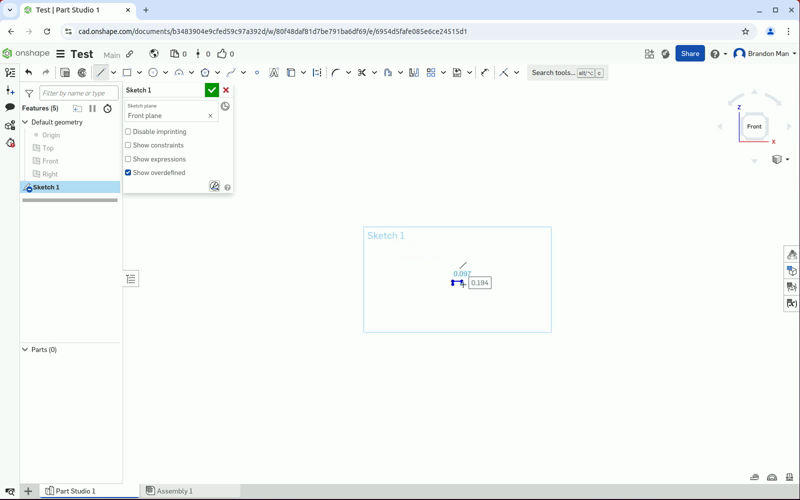
scroll(6)
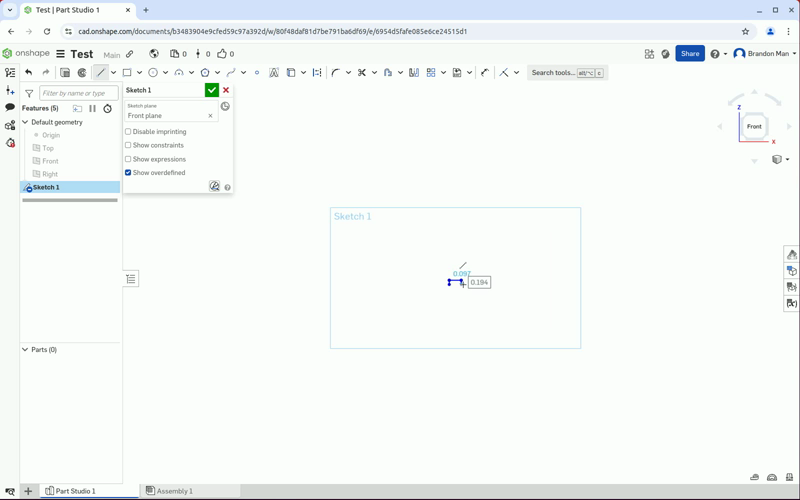
scroll(6)
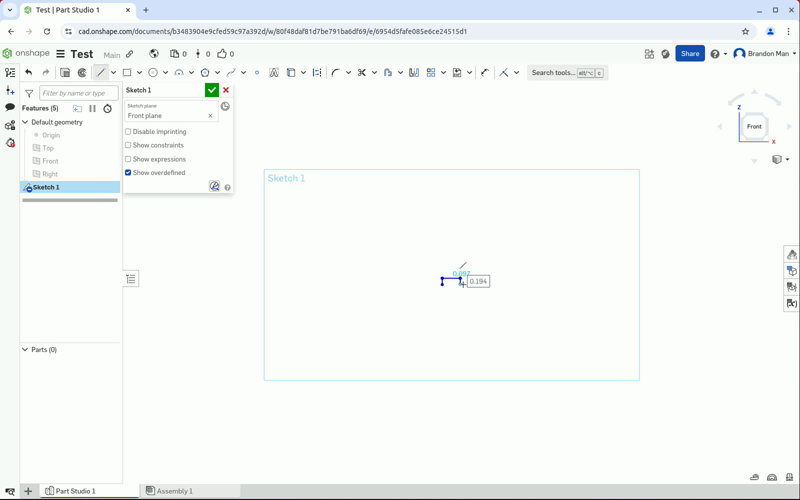
scroll(6)
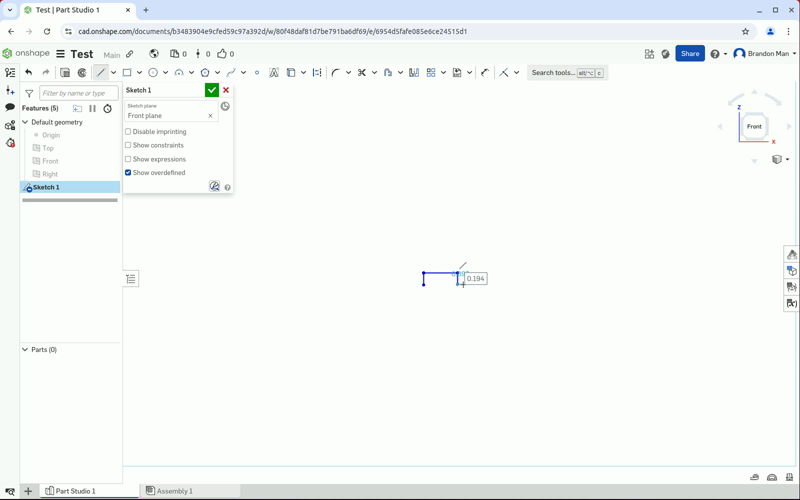
click(463, 284)
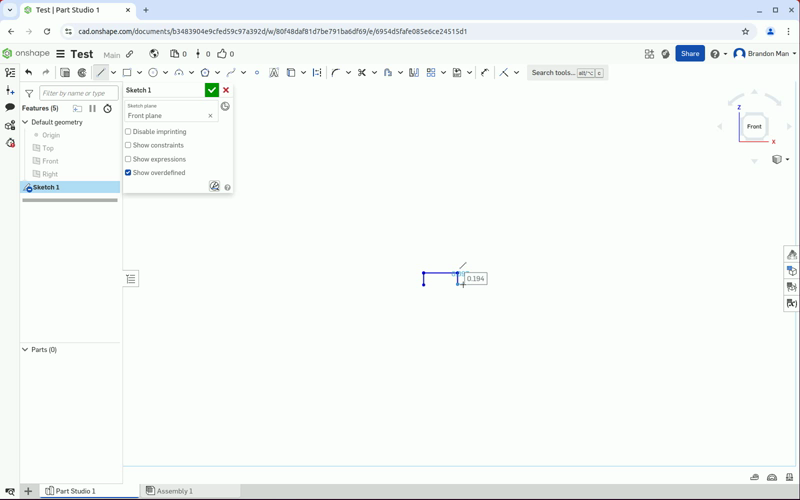
scroll(-6)
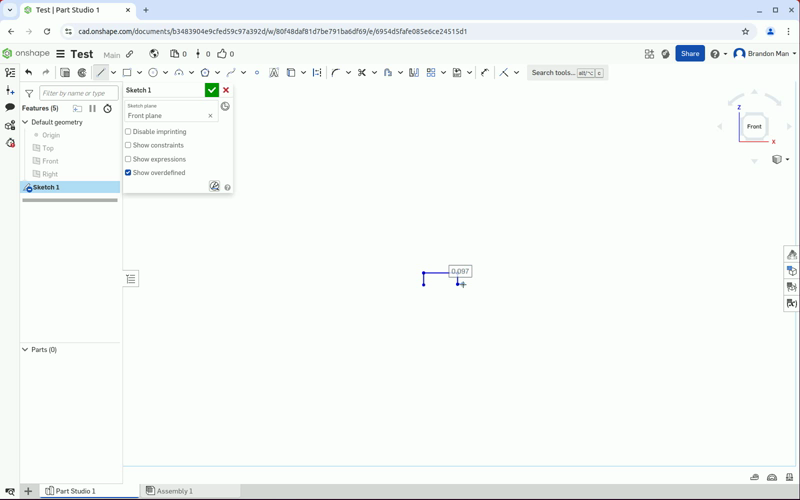
scroll(-6)
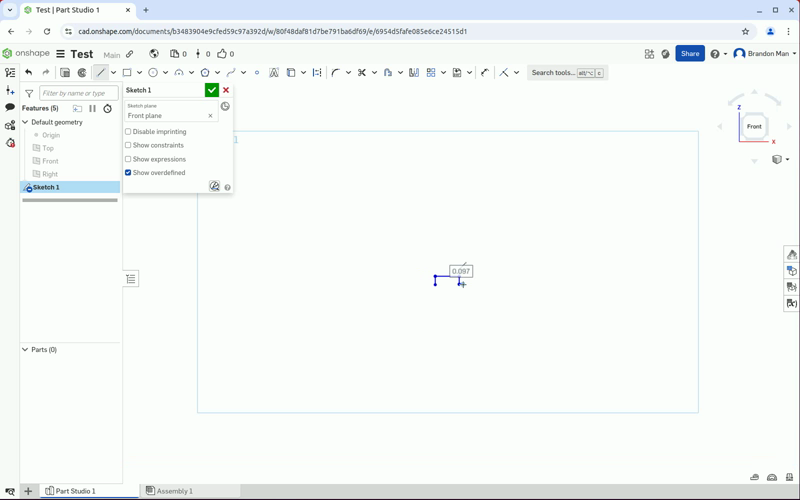
scroll(-6)
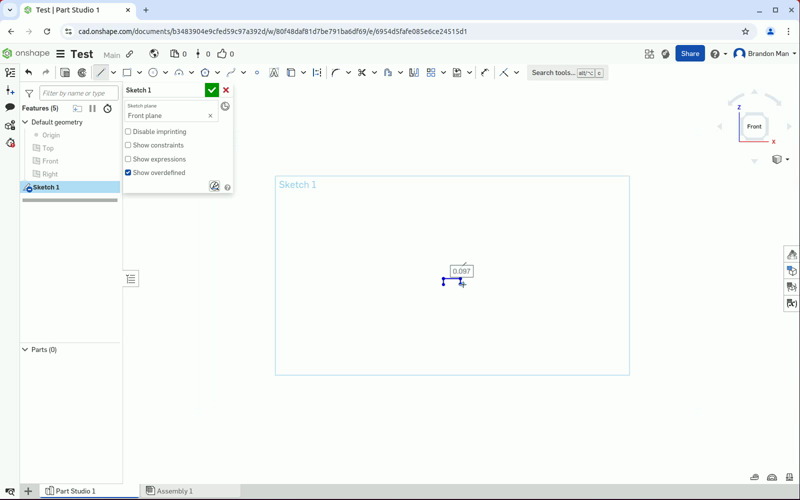
scroll(-6)
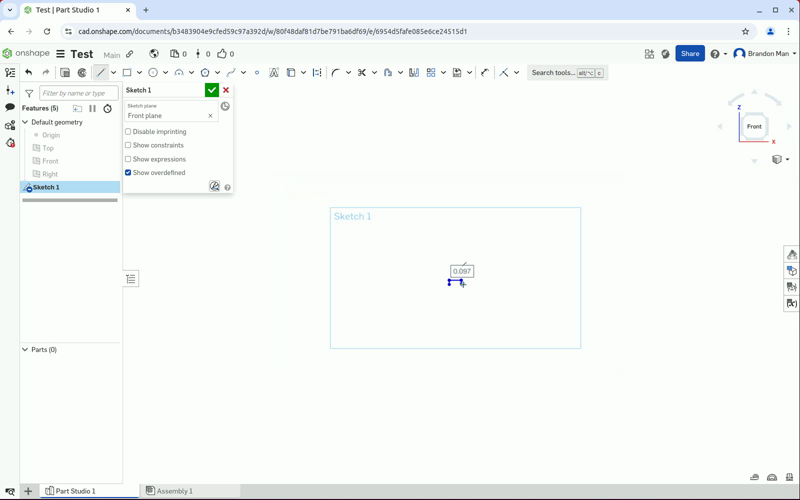
scroll(-6)
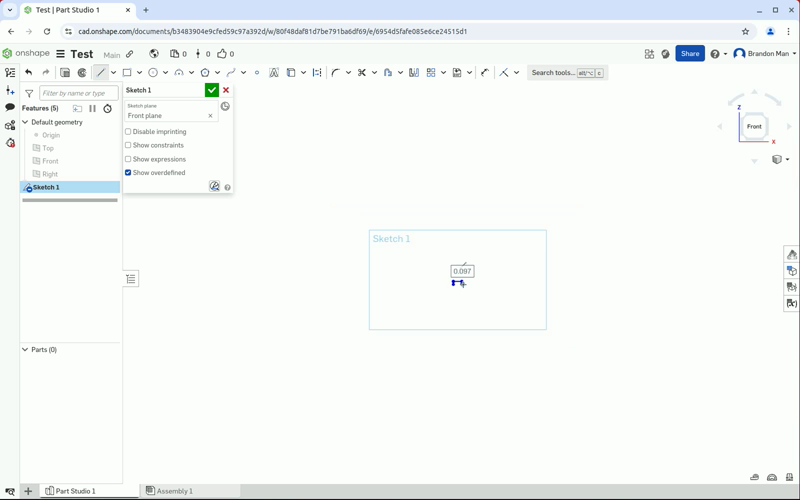
scroll(-6)
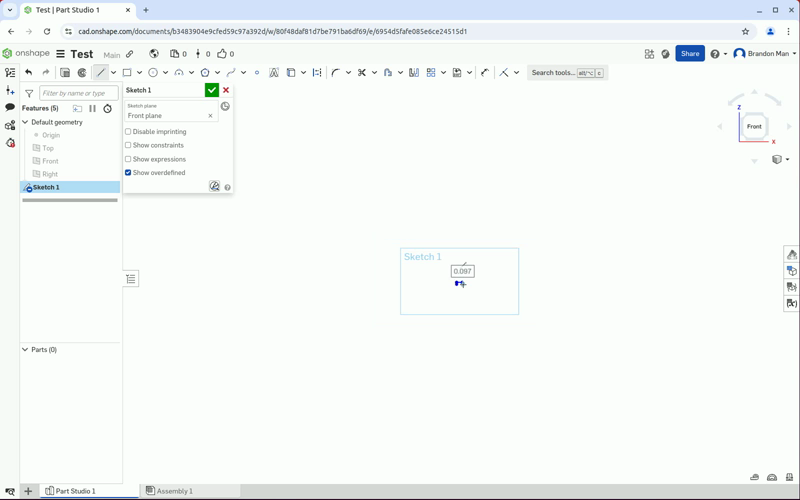
scroll(-6)
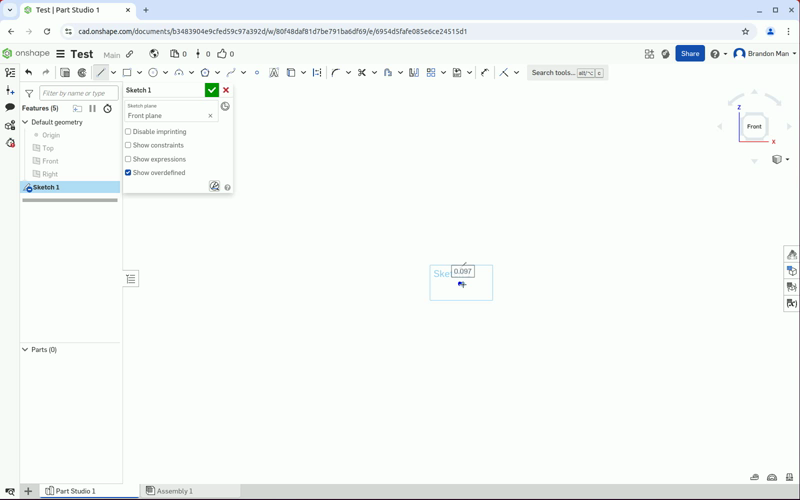
key_up(shift)
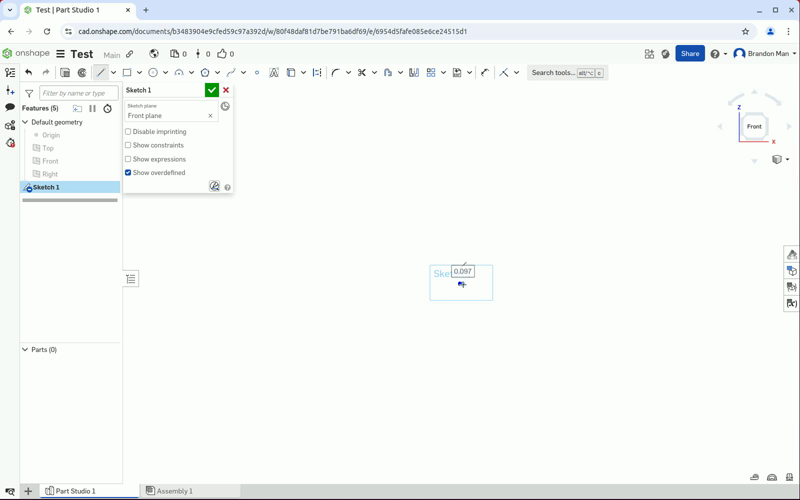
key_down(shift)
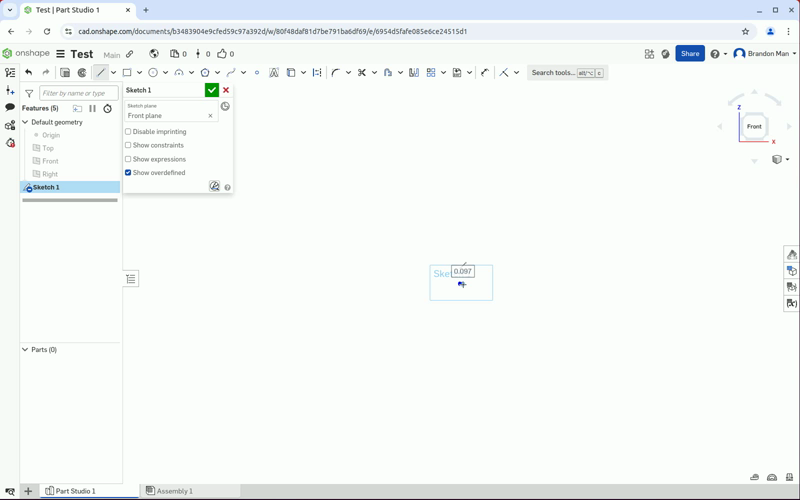
mouse_move(493, 284)
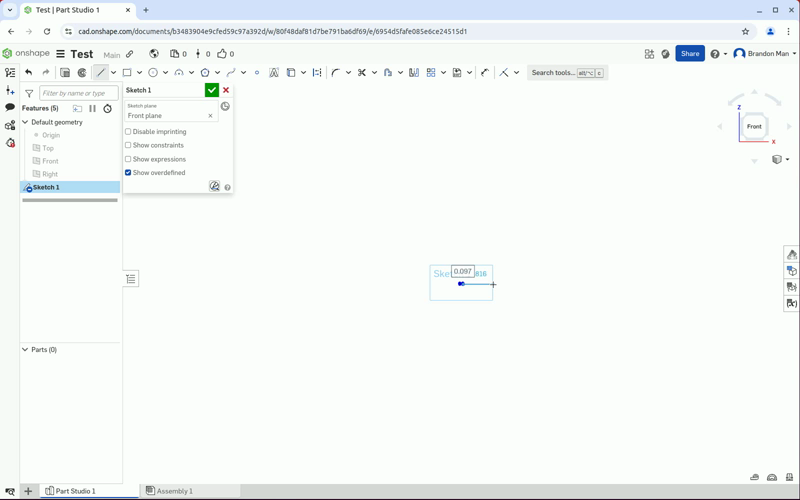
mouse_move(463, 282)
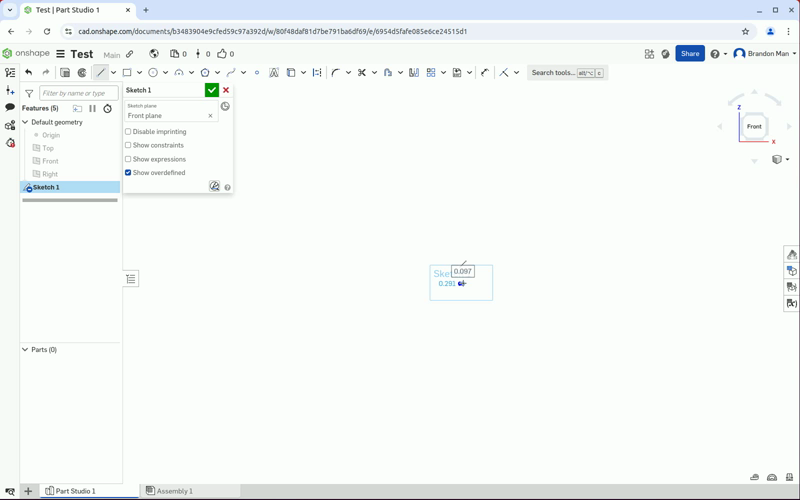
scroll(6)
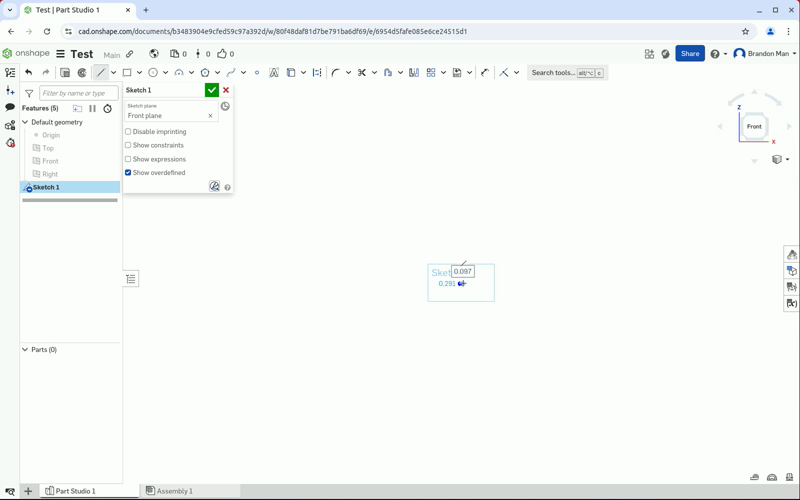
scroll(6)
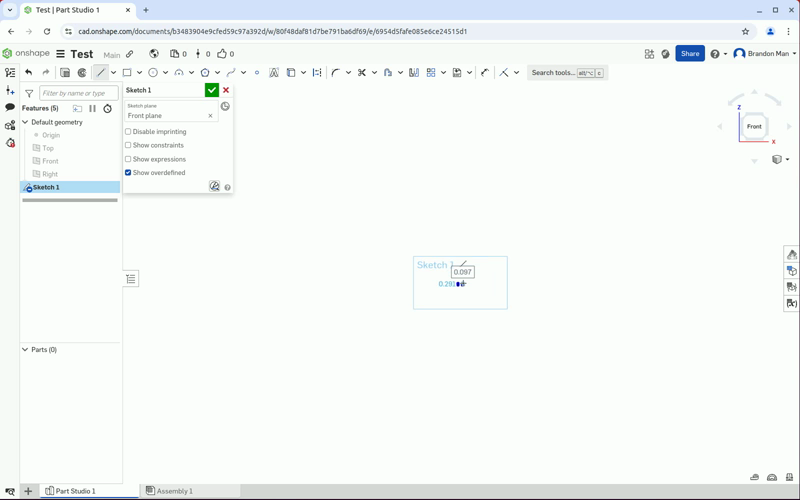
scroll(6)
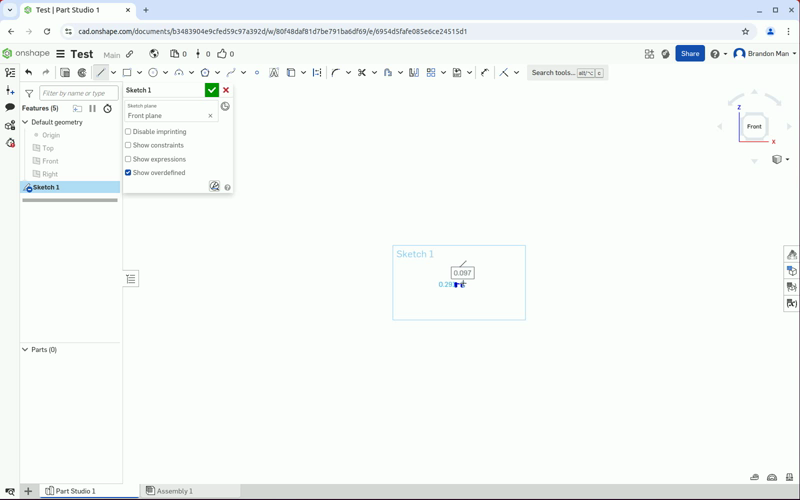
scroll(6)
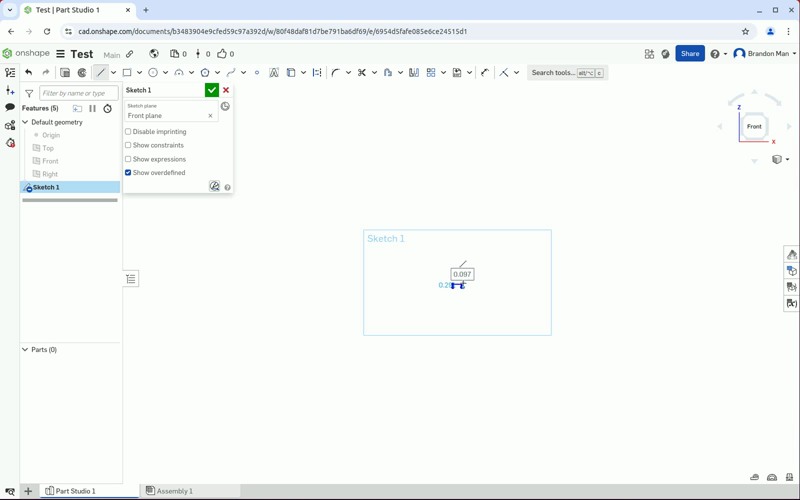
scroll(6)
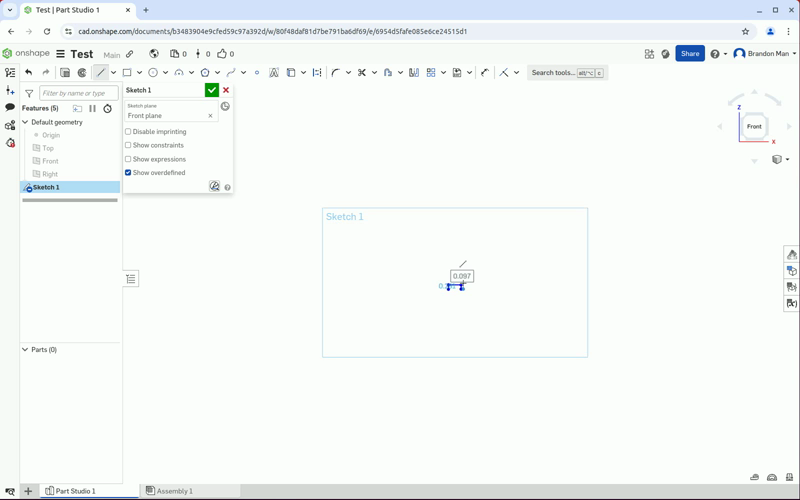
scroll(6)
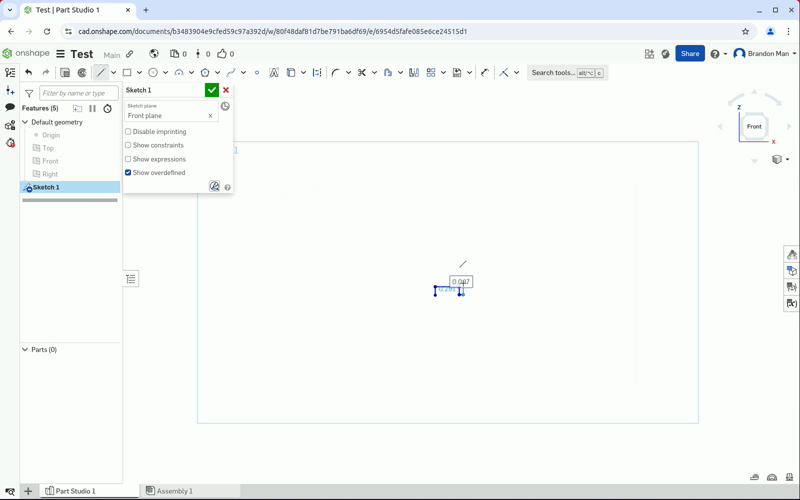
scroll(6)
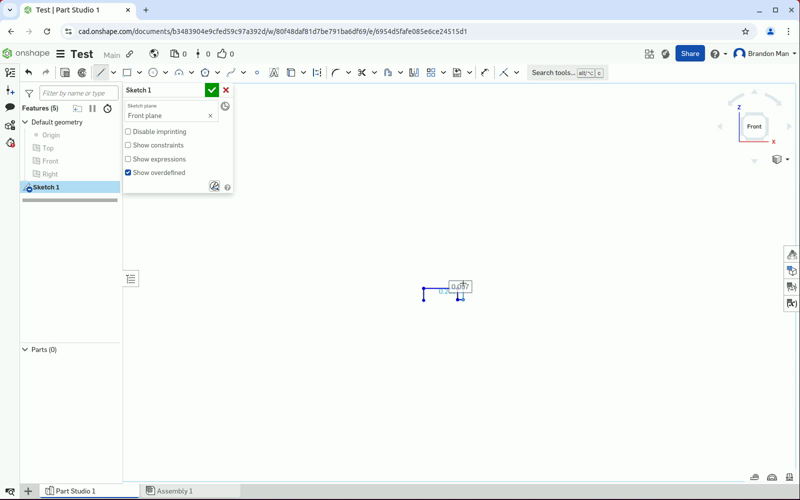
click(463, 282)
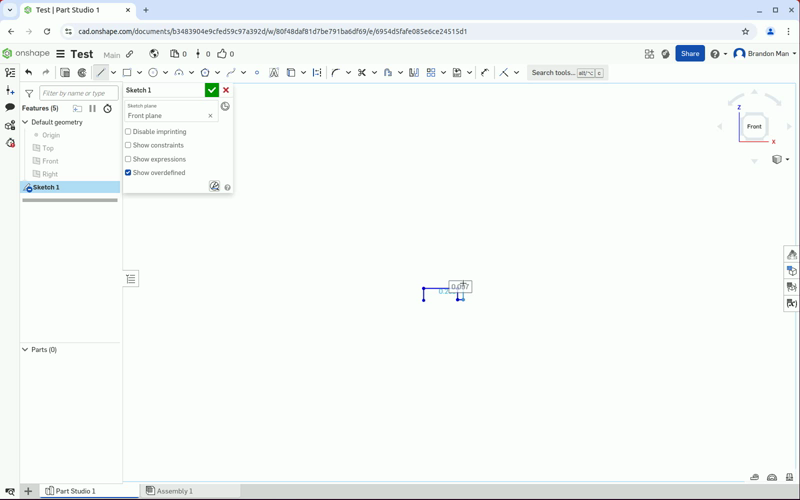
scroll(-6)
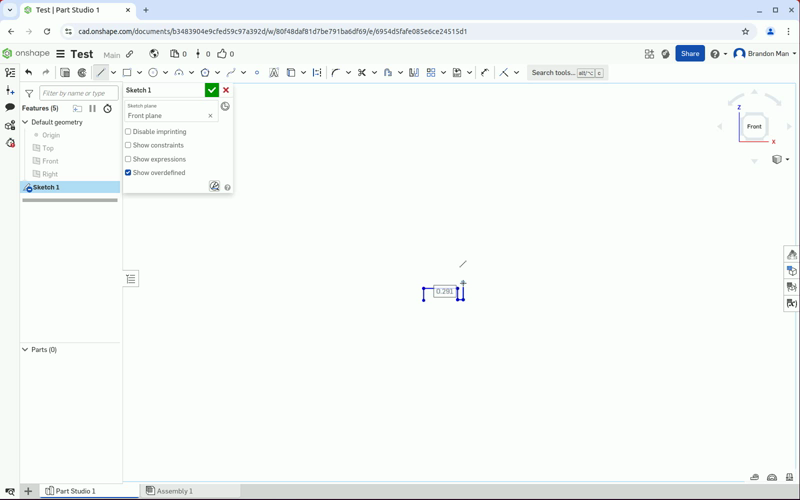
scroll(-6)
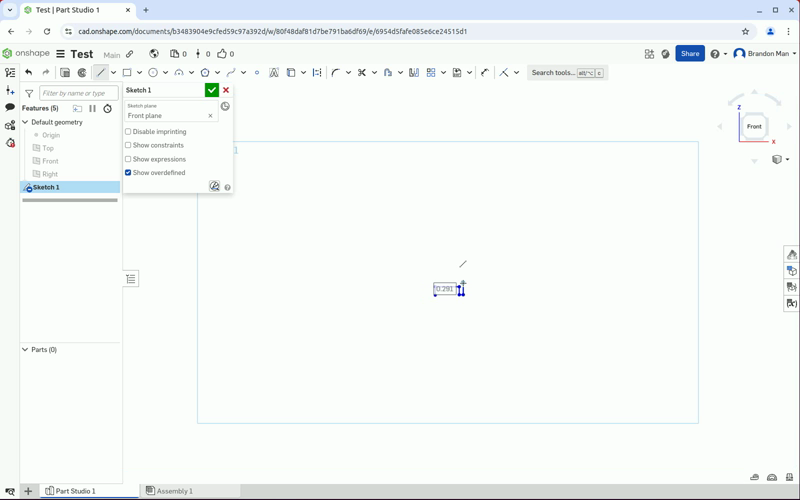
scroll(-6)
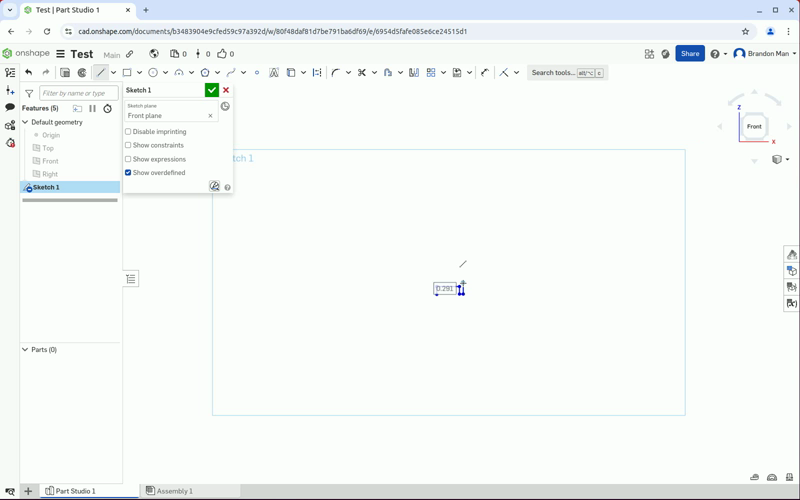
scroll(-6)
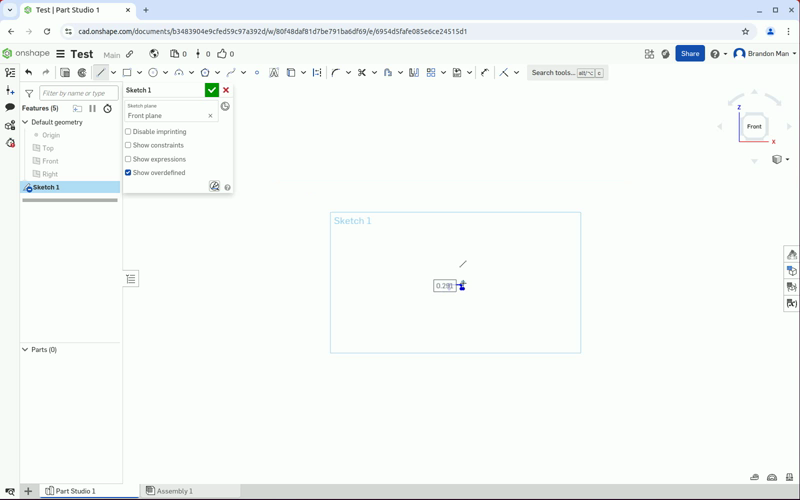
scroll(-6)
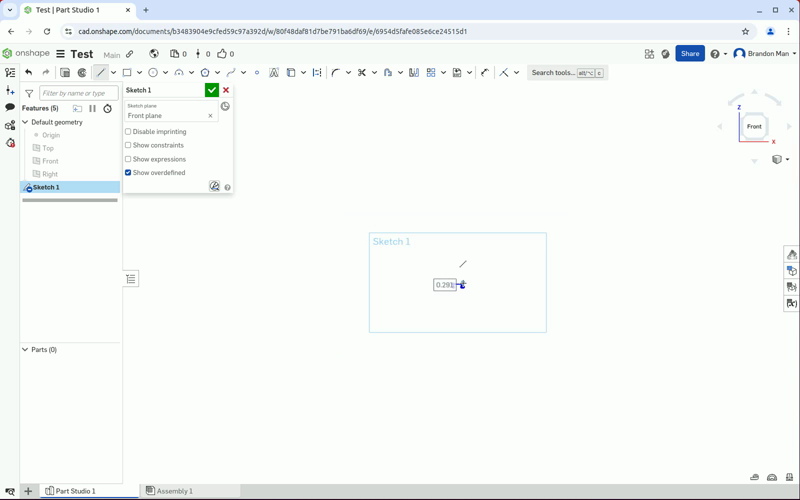
scroll(-6)
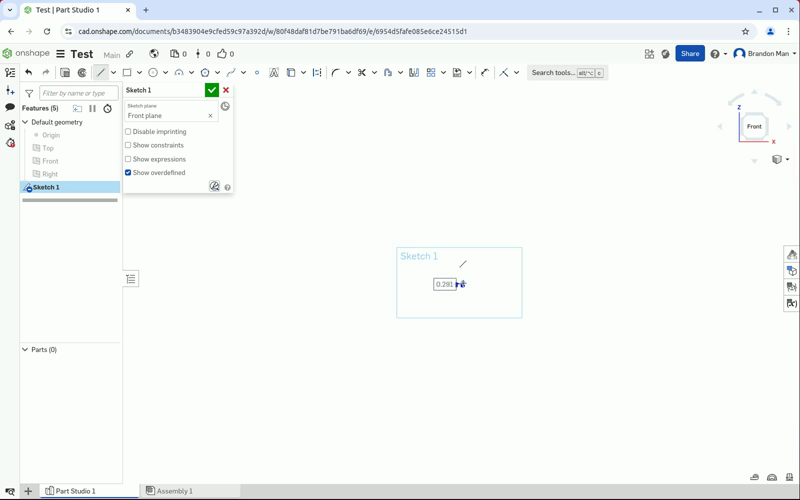
scroll(-6)
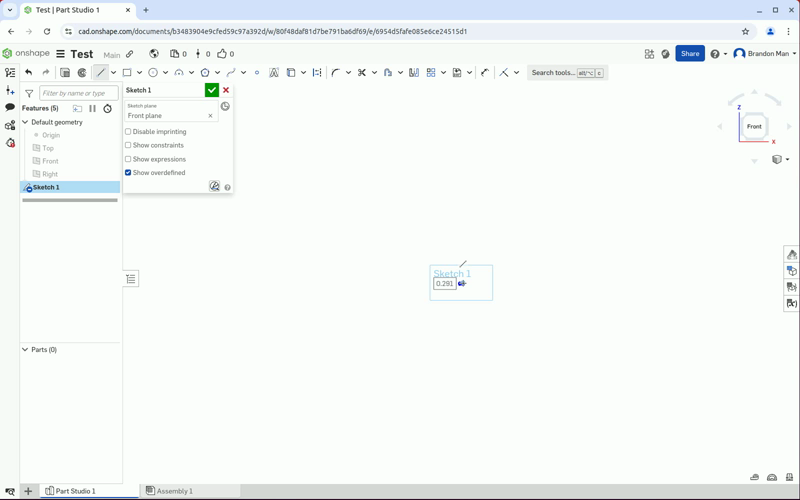
key_up(shift)
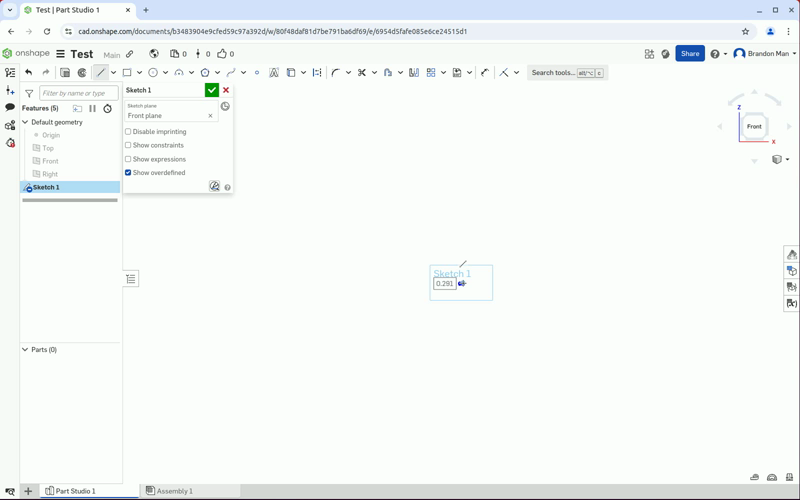
key_down(shift)
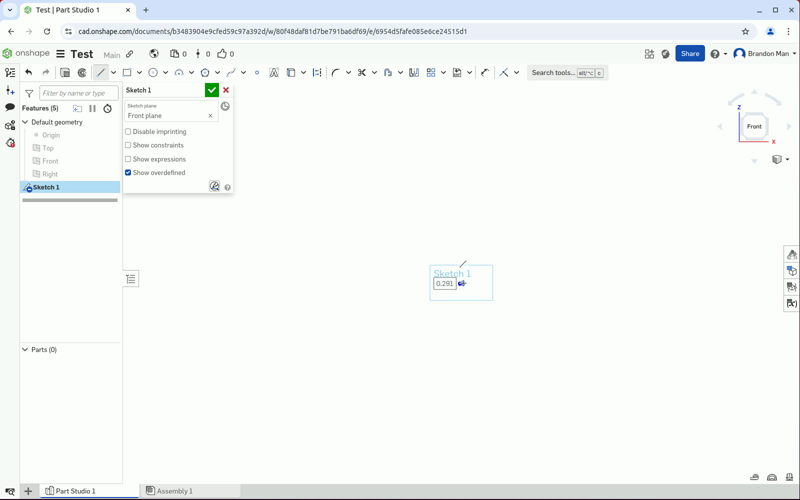
mouse_move(493, 282)
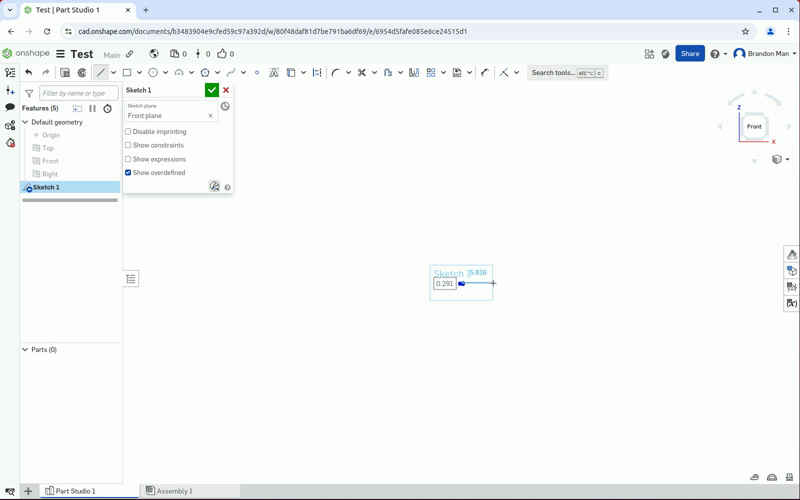
mouse_move(459, 282)
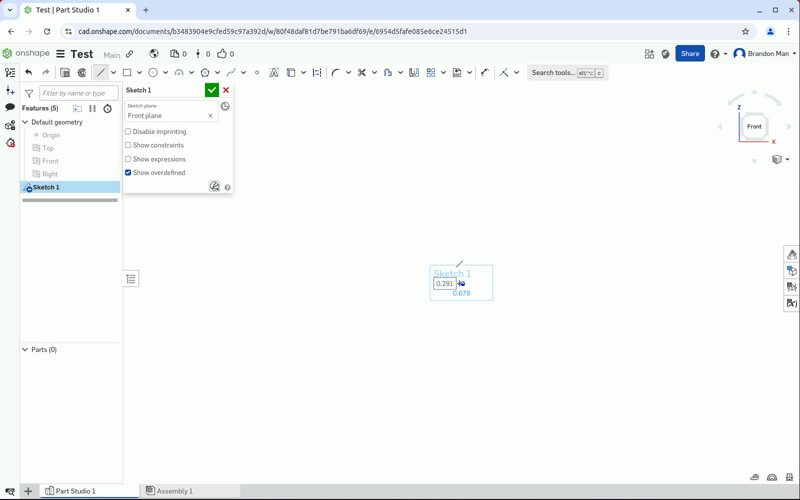
scroll(6)
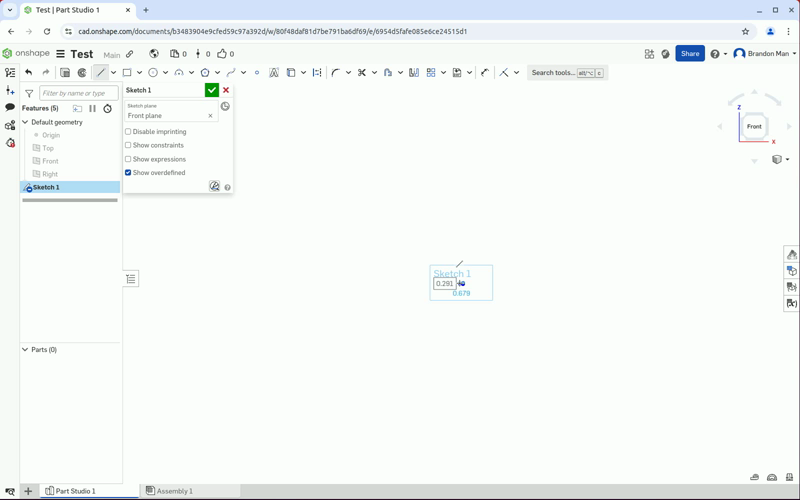
scroll(6)
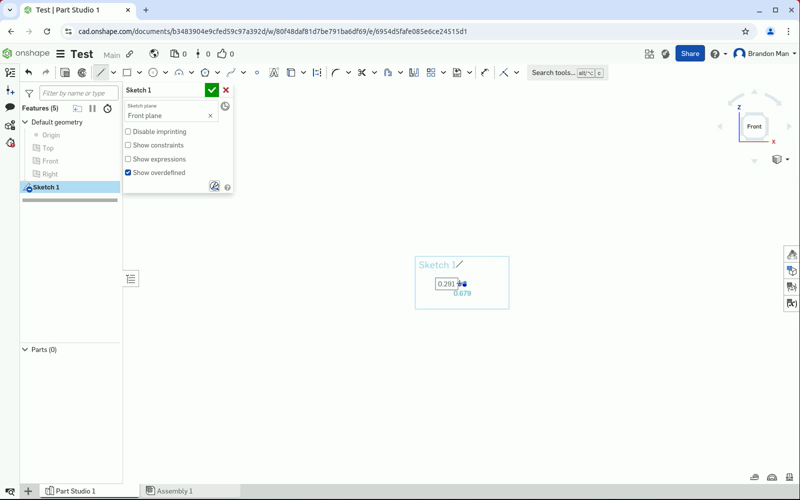
scroll(6)
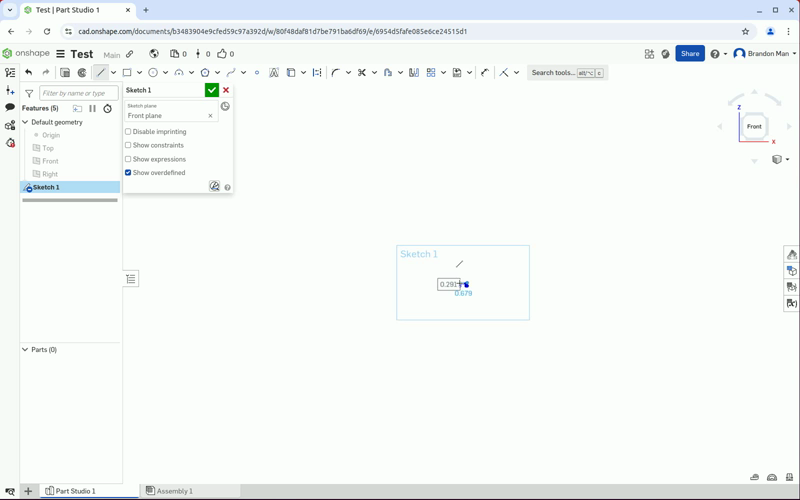
scroll(6)
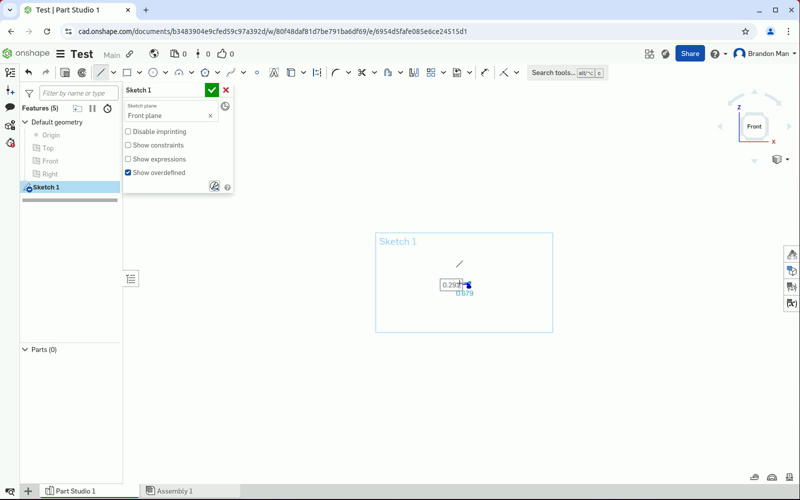
scroll(6)
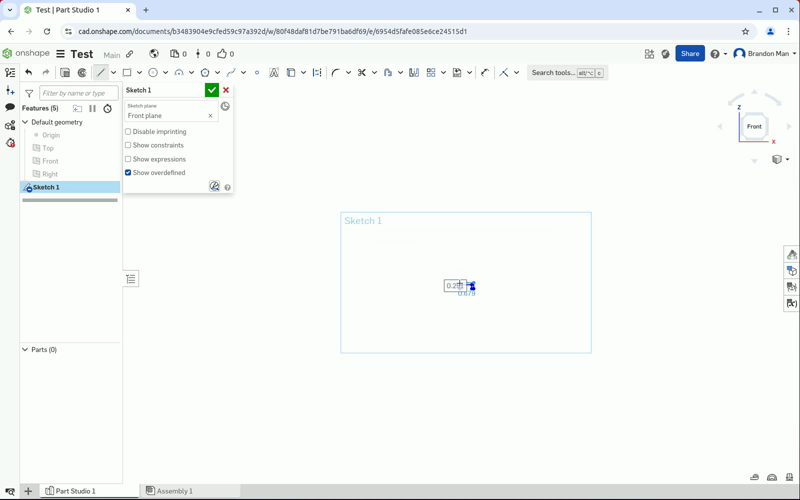
scroll(6)
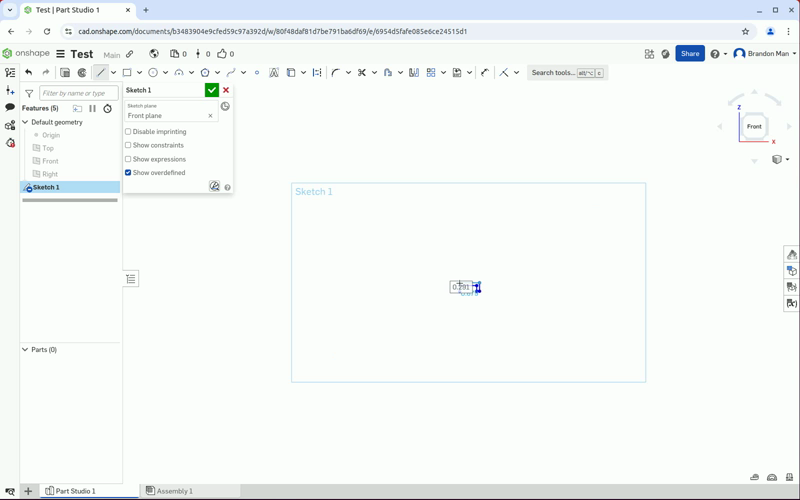
scroll(6)
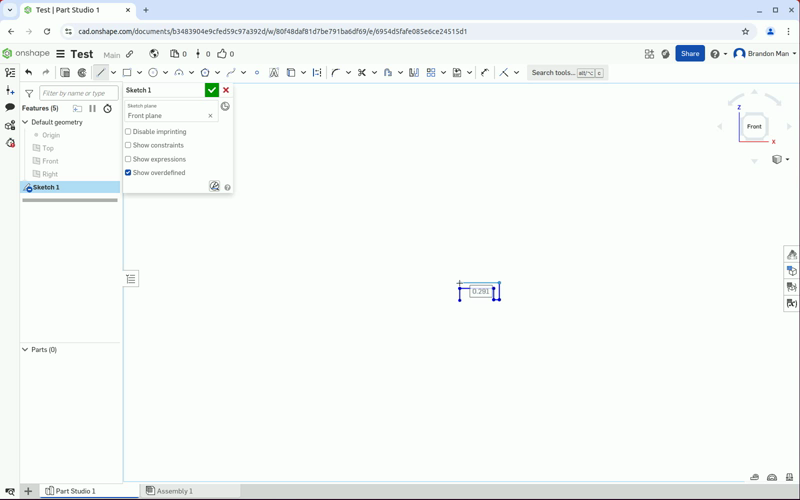
click(459, 282)
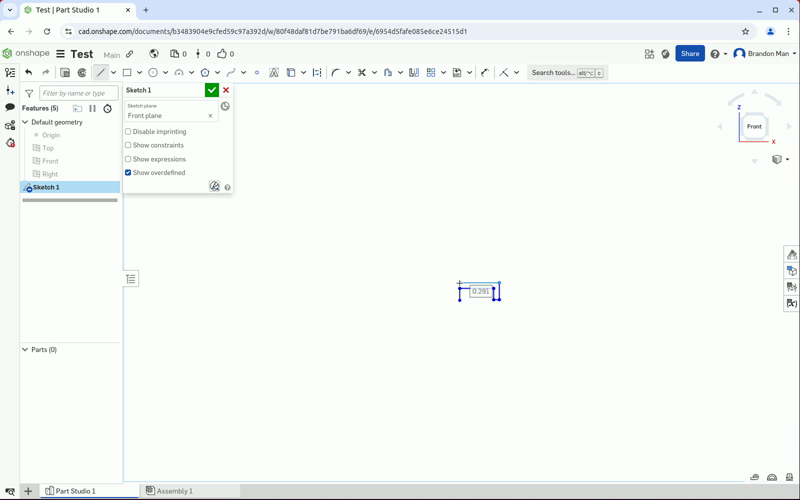
scroll(-6)
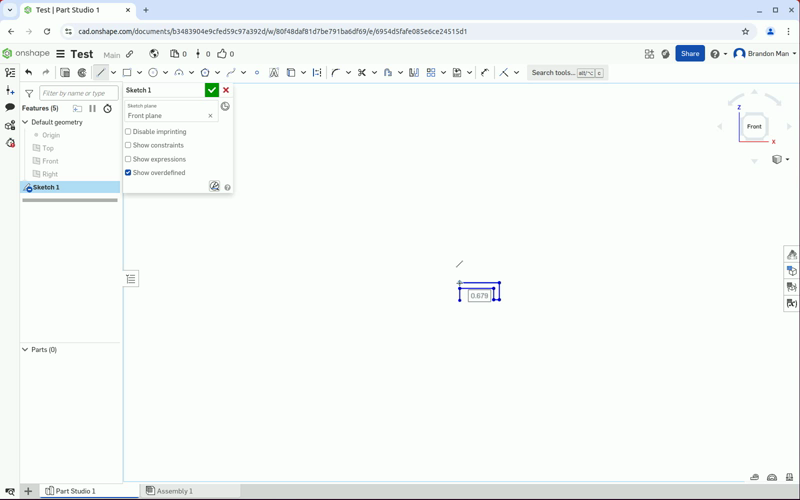
scroll(-6)
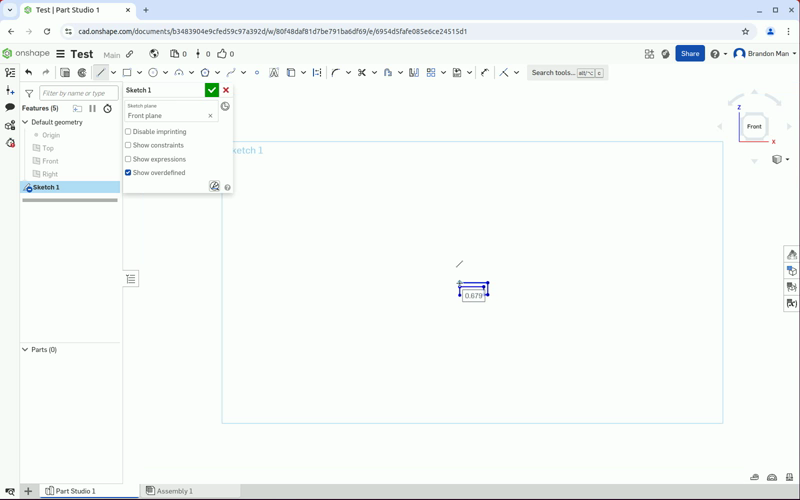
scroll(-6)
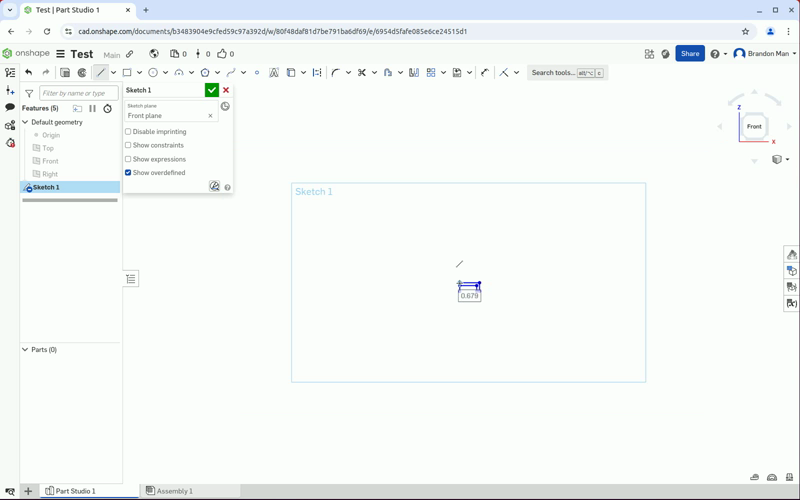
scroll(-6)
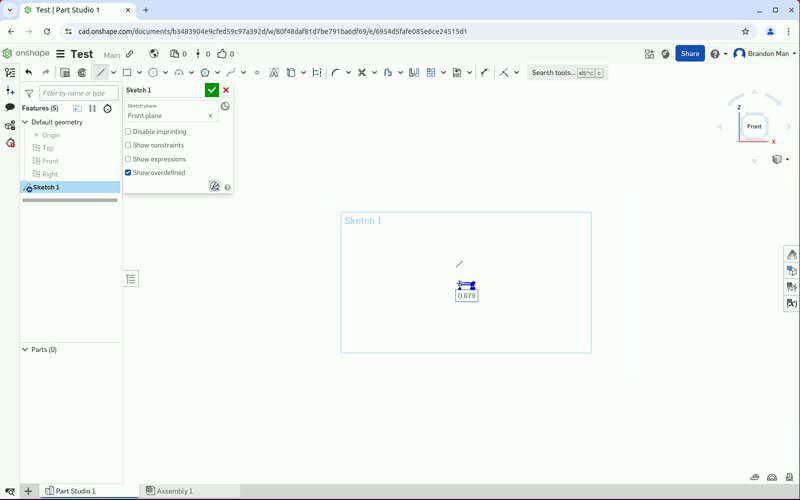
scroll(-6)
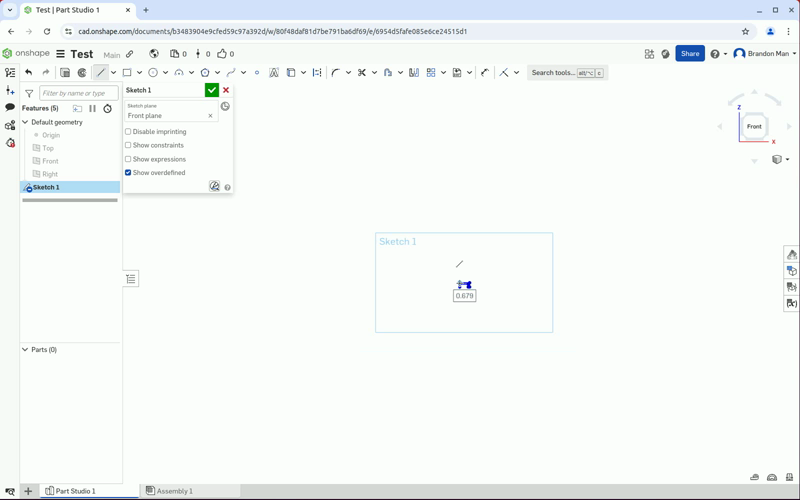
scroll(-6)
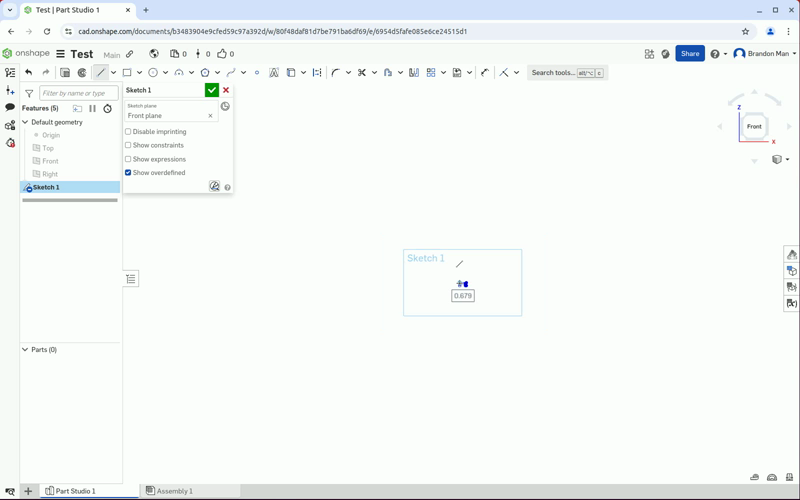
scroll(-6)
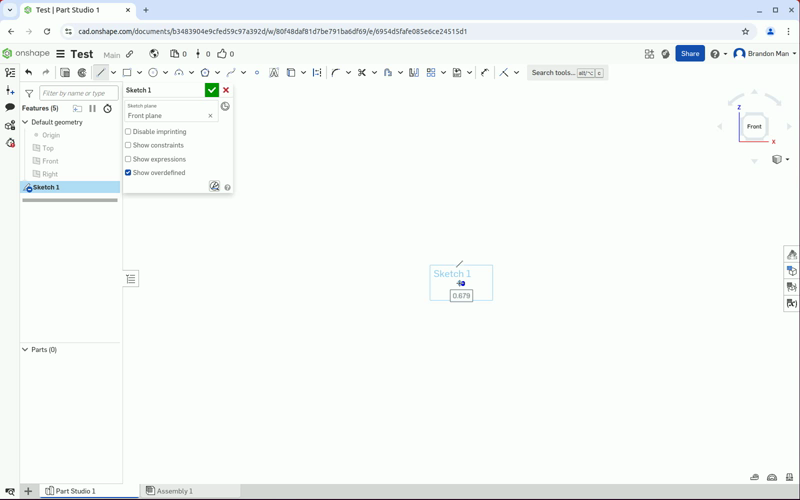
key_up(shift)
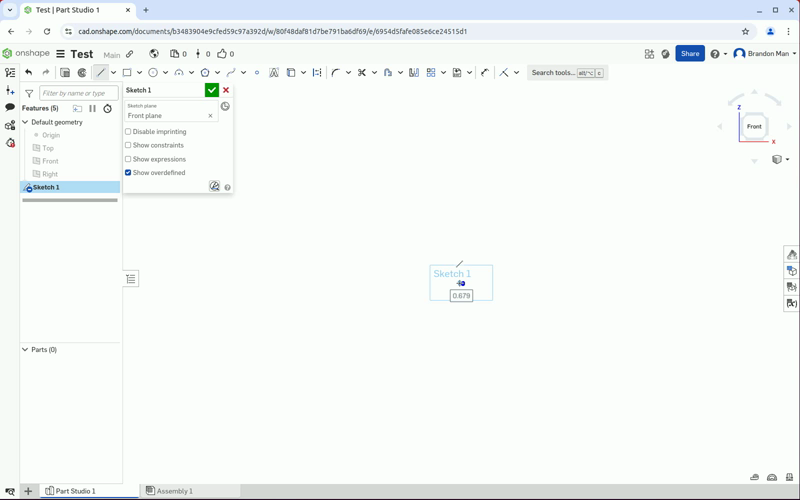
mouse_move(489, 282)
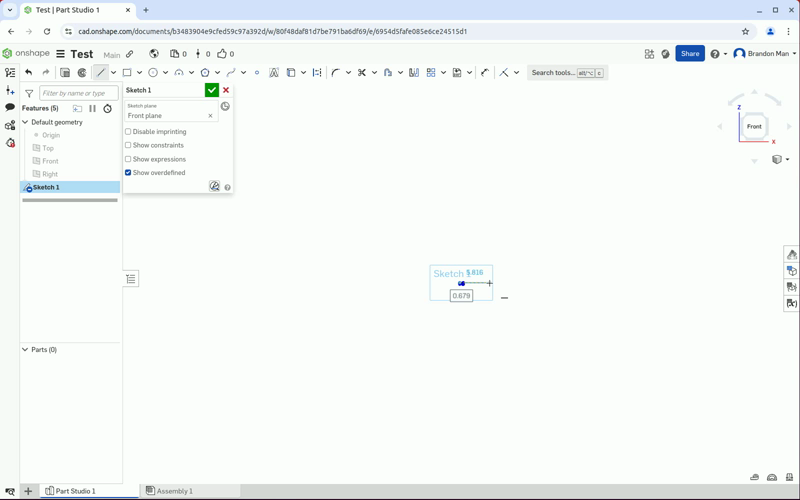
key_down(shift)
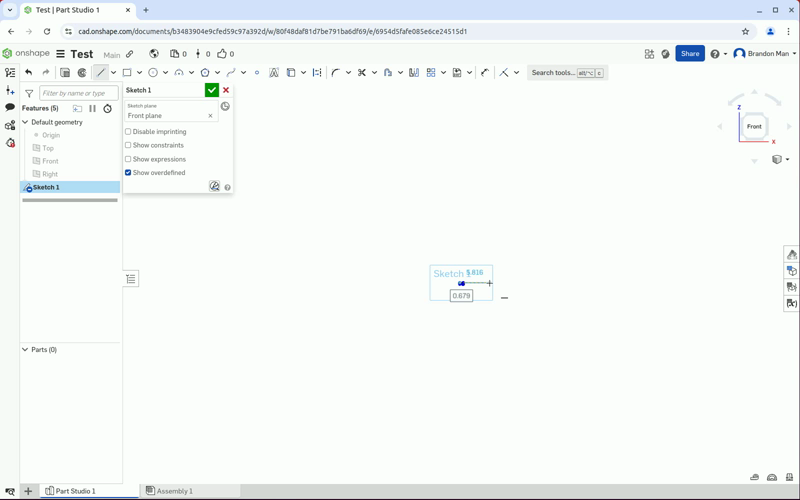
mouse_move(459, 284)
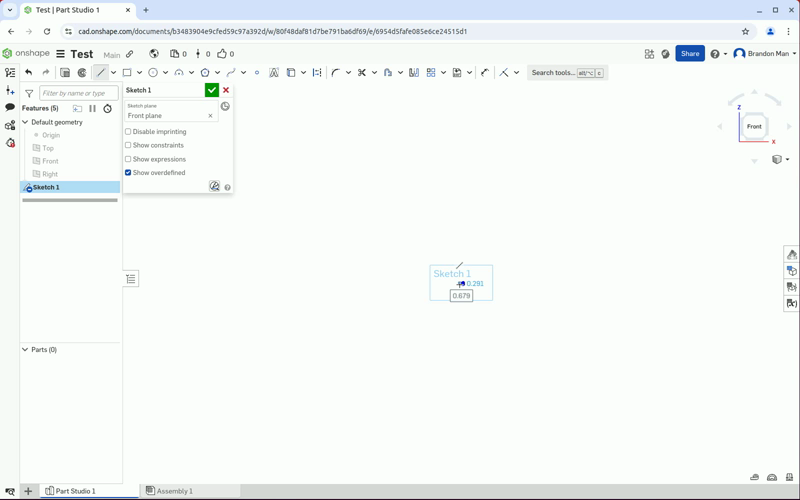
scroll(6)
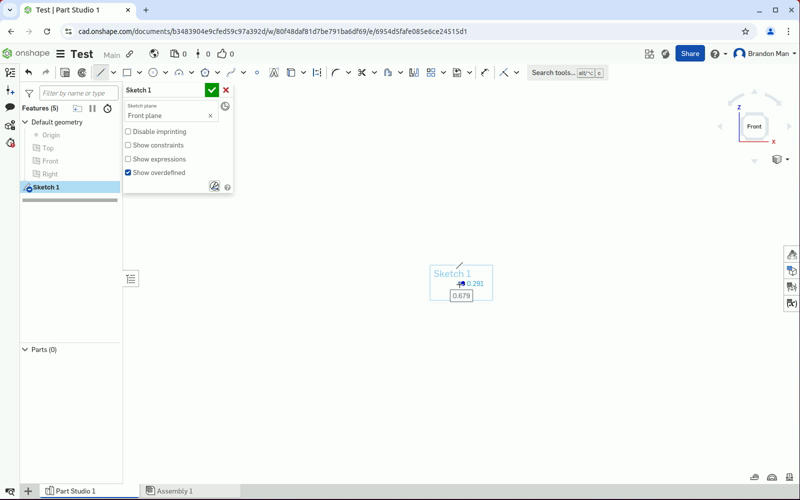
scroll(6)
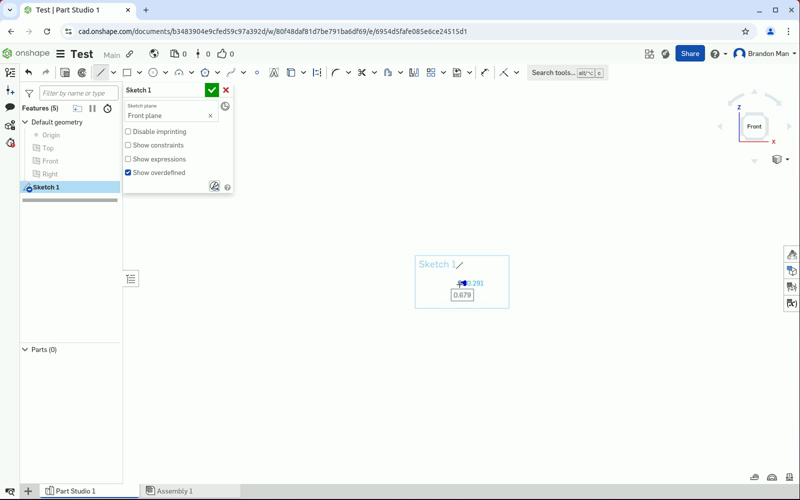
scroll(6)
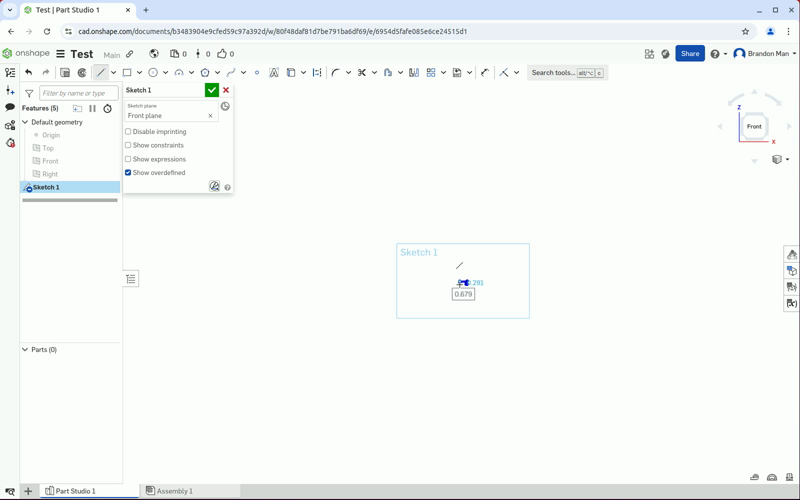
scroll(6)
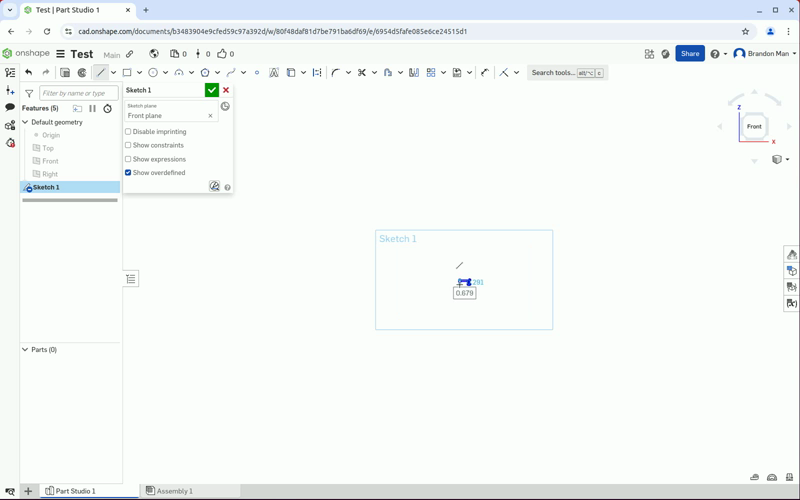
scroll(6)
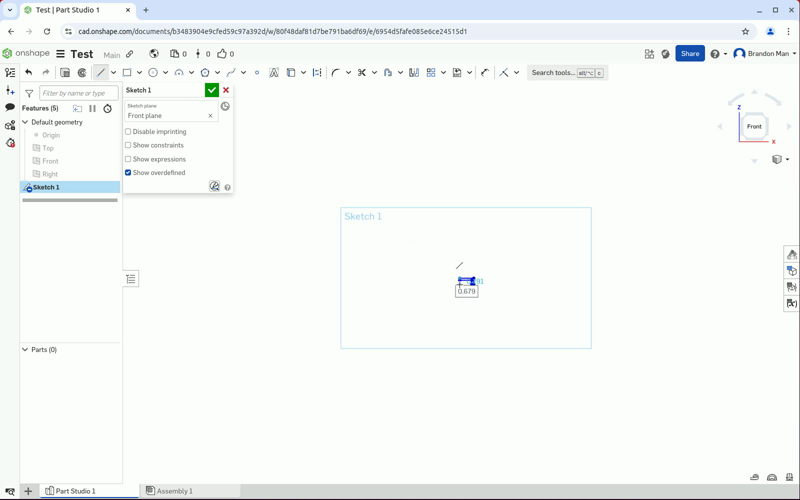
scroll(6)
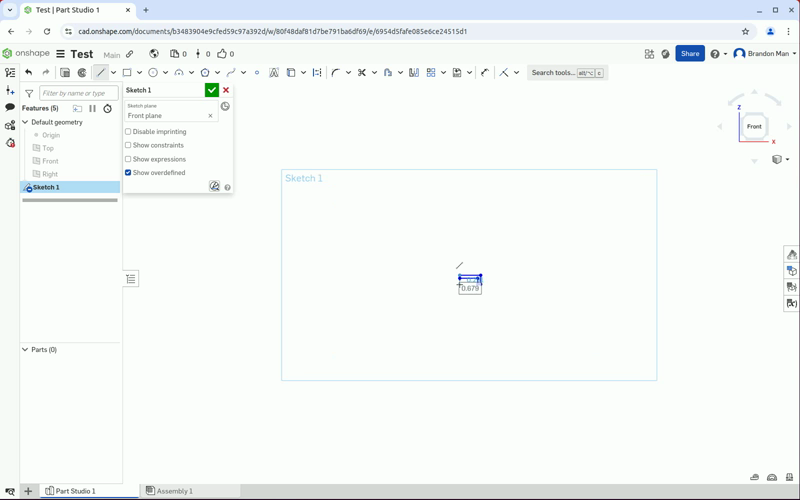
scroll(6)
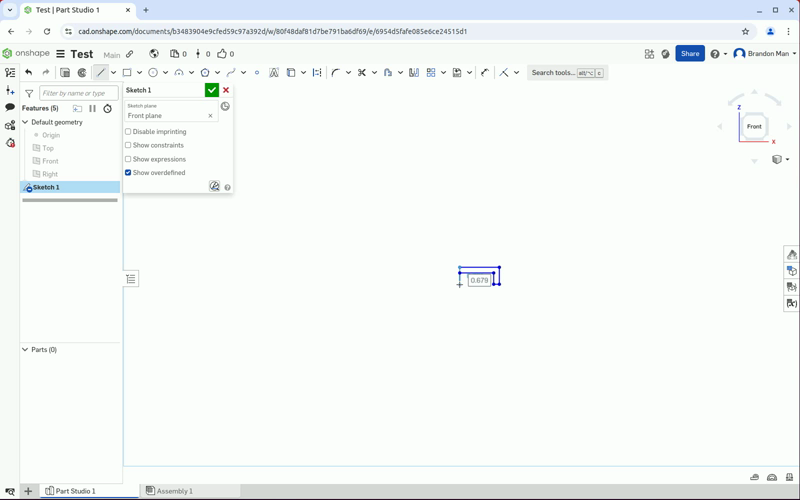
key_up(shift)
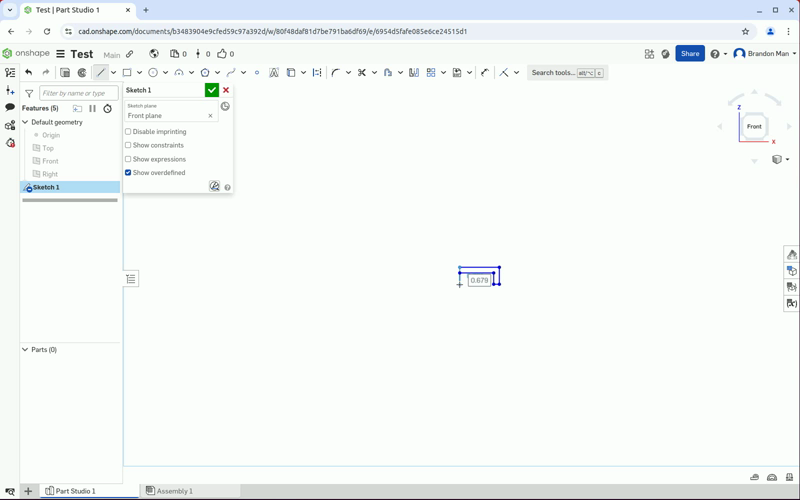
click(459, 284)
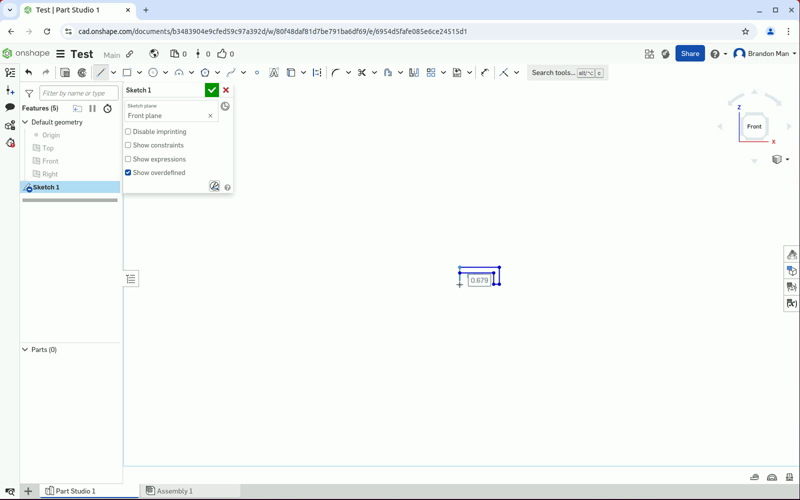
scroll(-6)
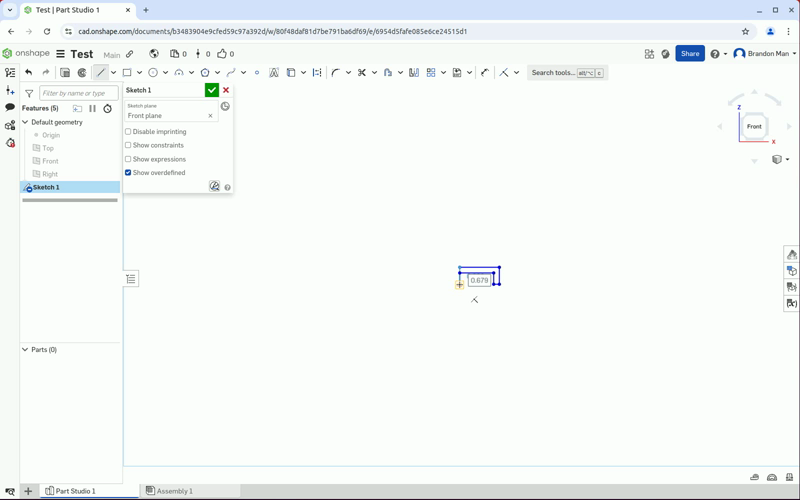
scroll(-6)
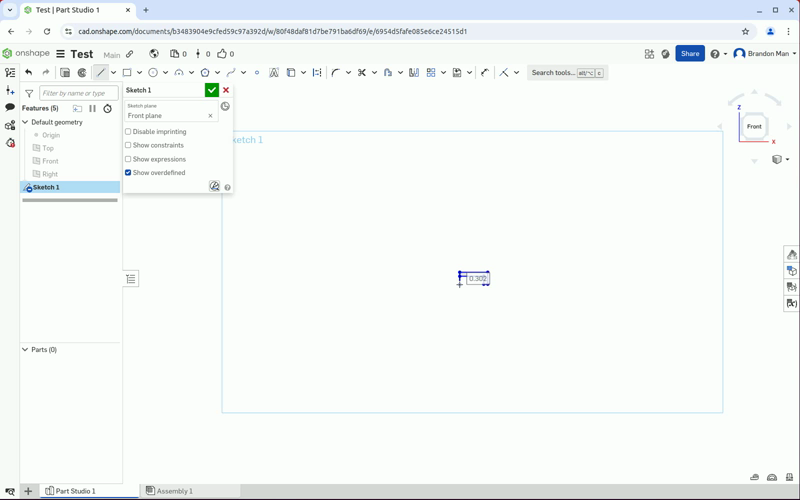
scroll(-6)
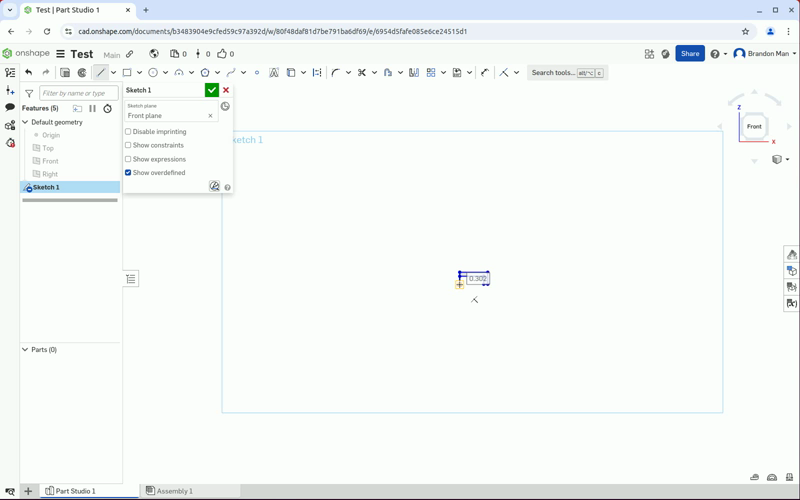
scroll(-6)
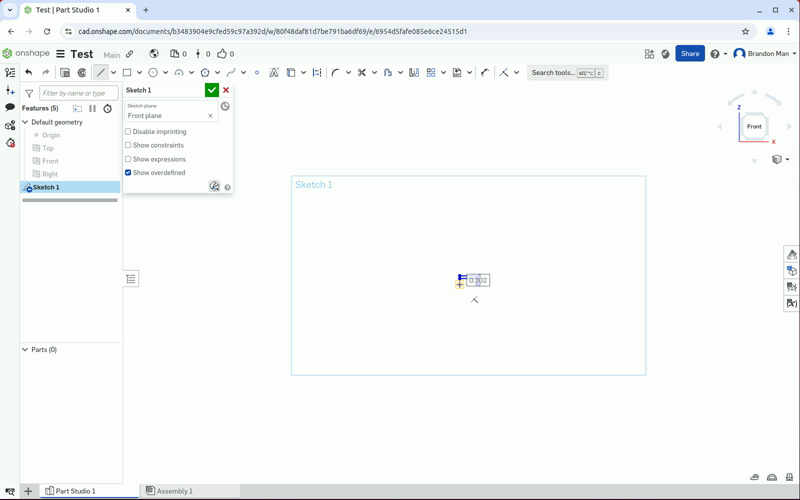
scroll(-6)
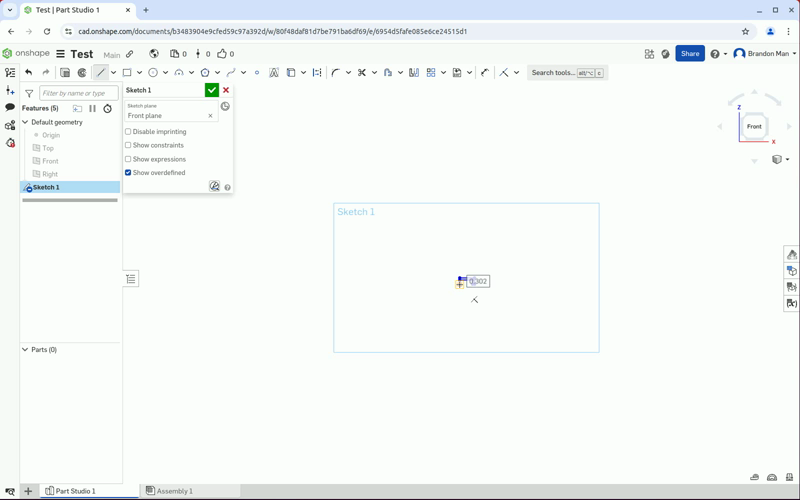
scroll(-6)
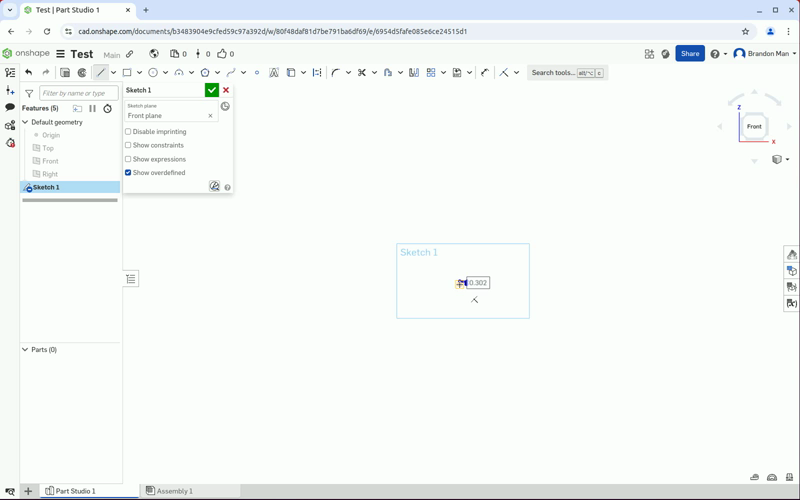
scroll(-6)
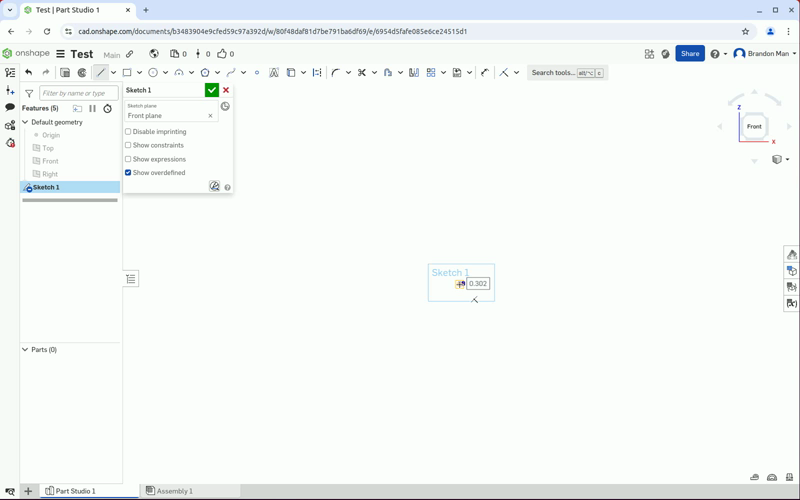
key(esc)
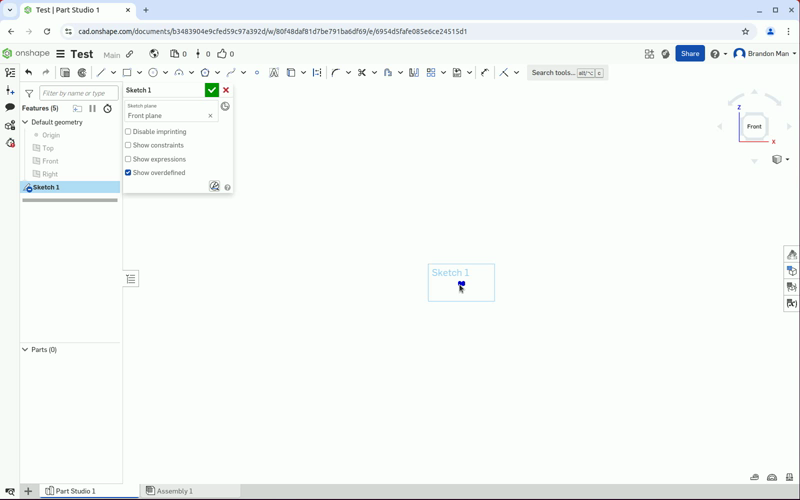
mouse_move(460, 282)
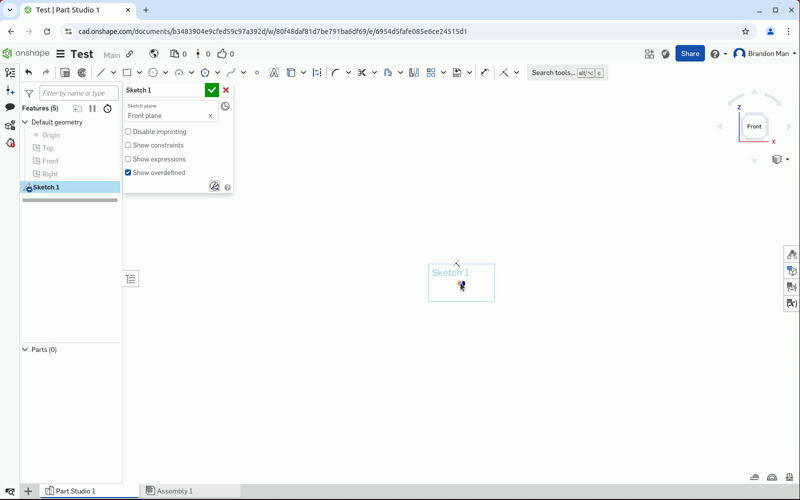
scroll(6)
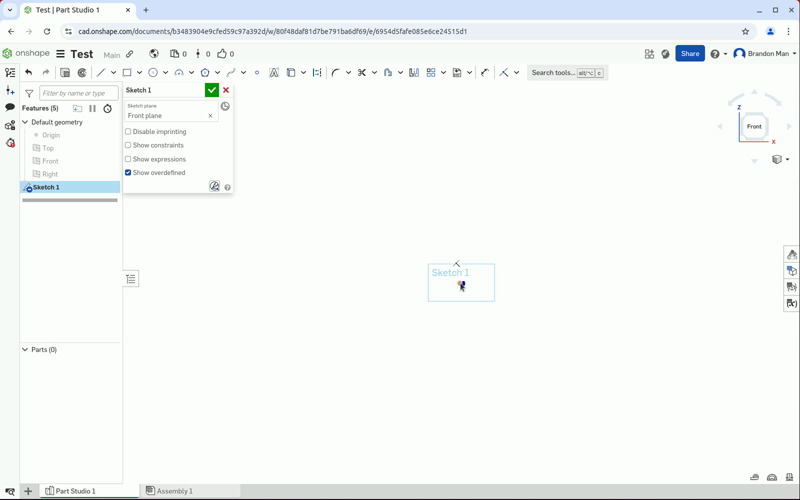
scroll(6)
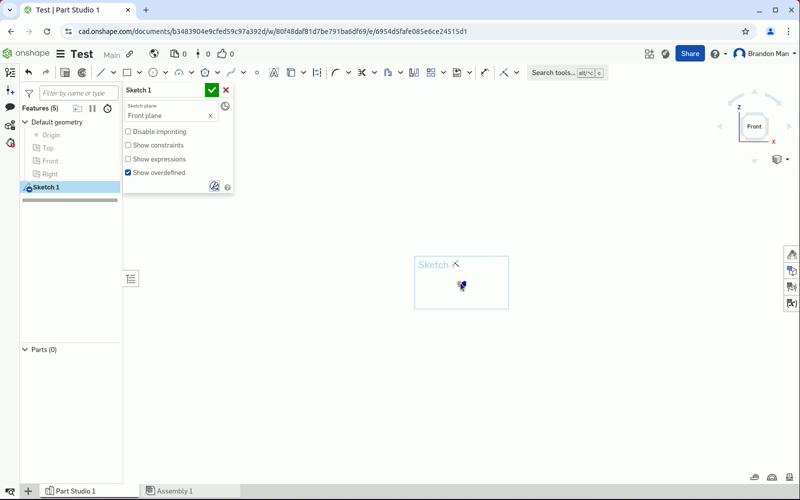
scroll(6)
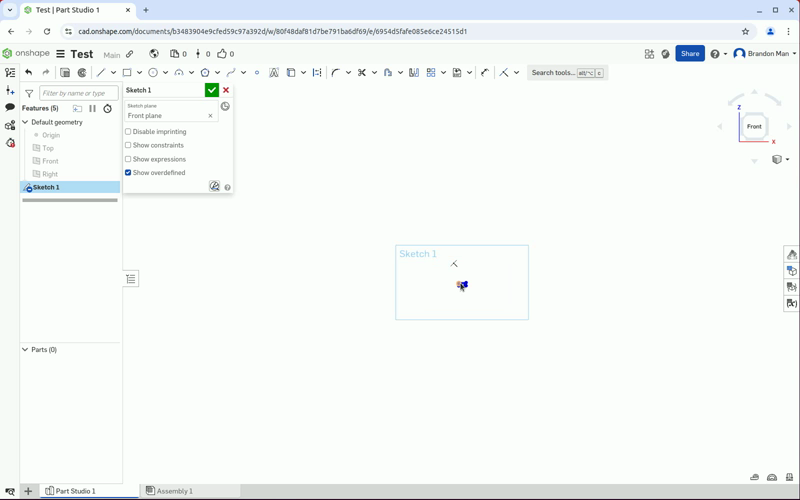
scroll(6)
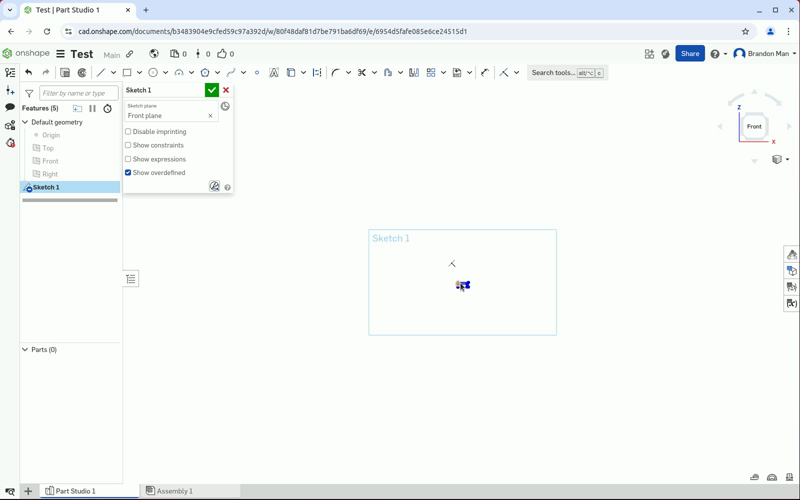
scroll(6)
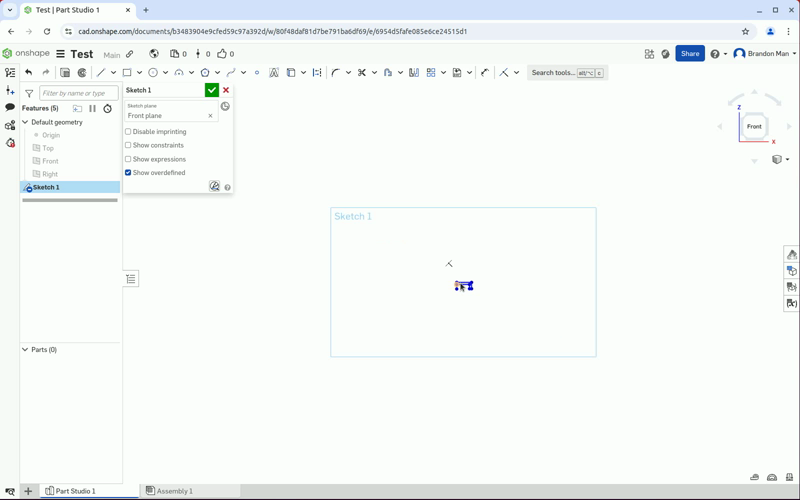
scroll(6)
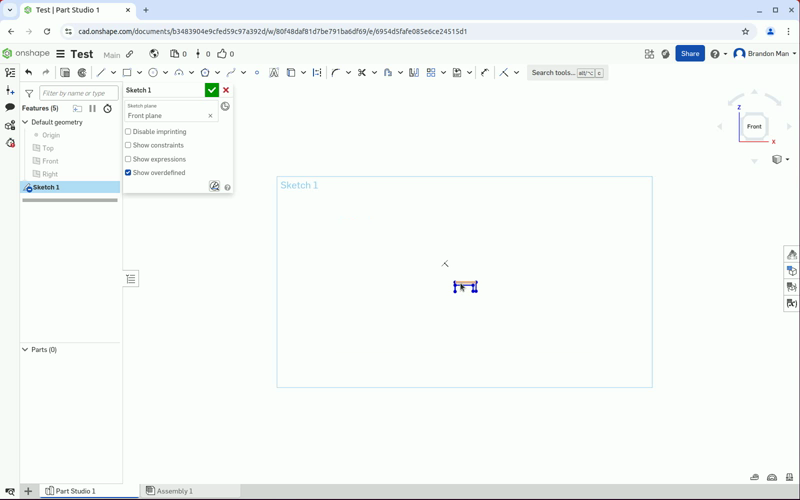
scroll(6)
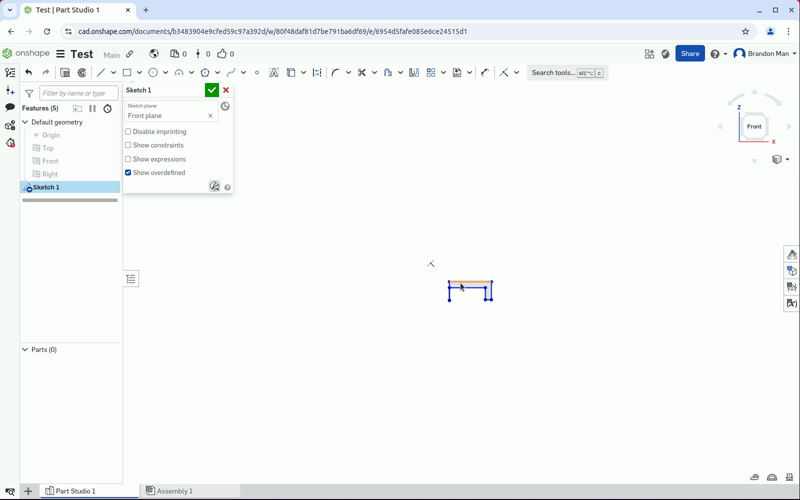
click(460, 282)
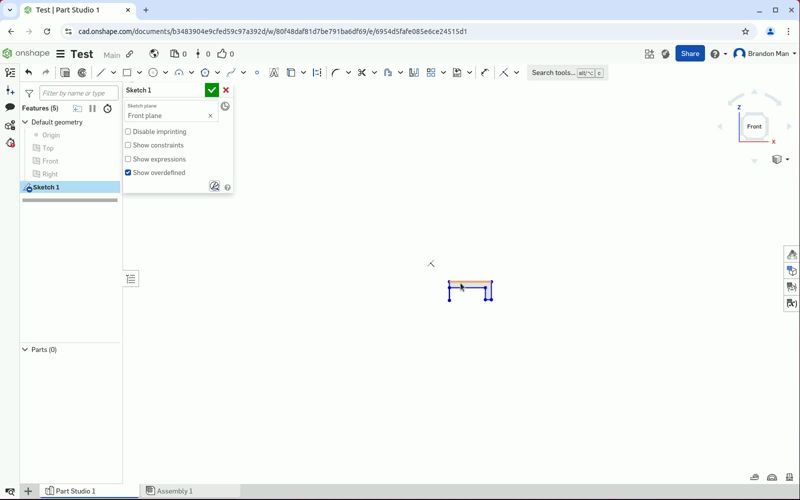
scroll(-6)
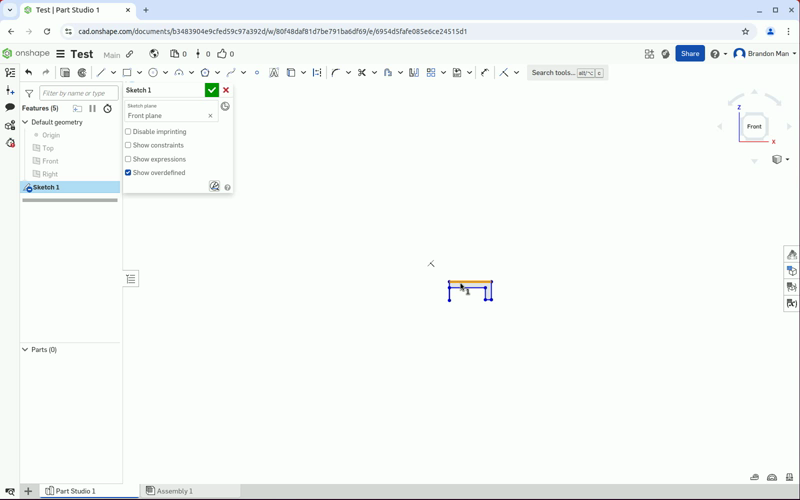
scroll(-6)
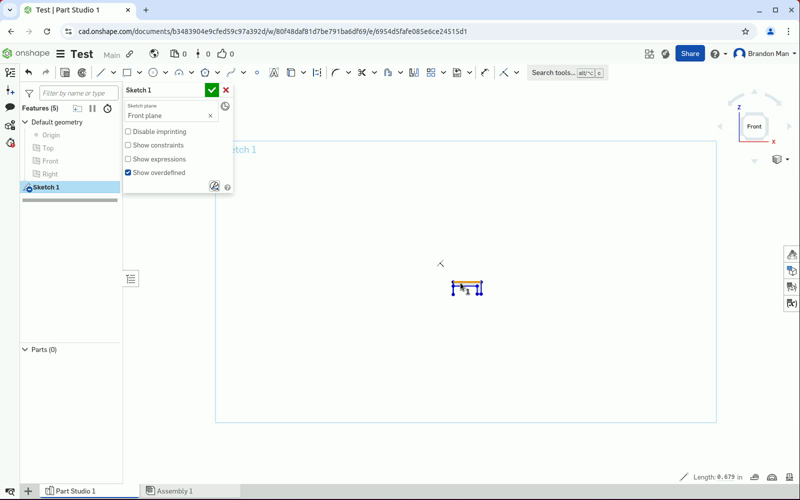
scroll(-6)
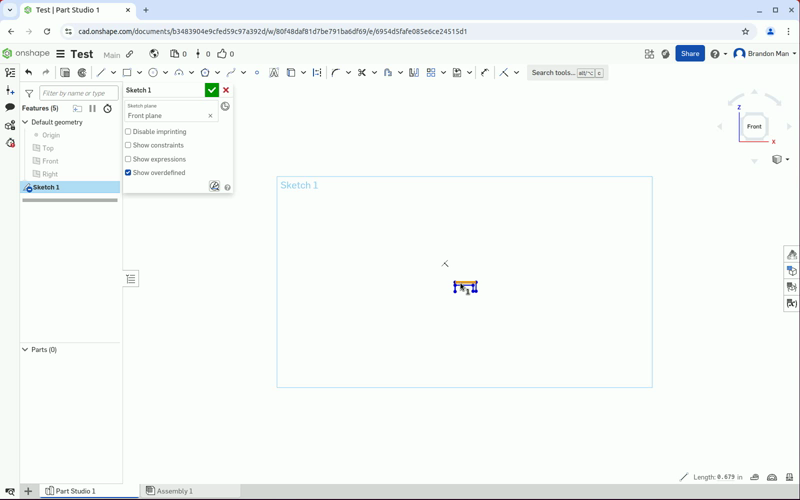
scroll(-6)
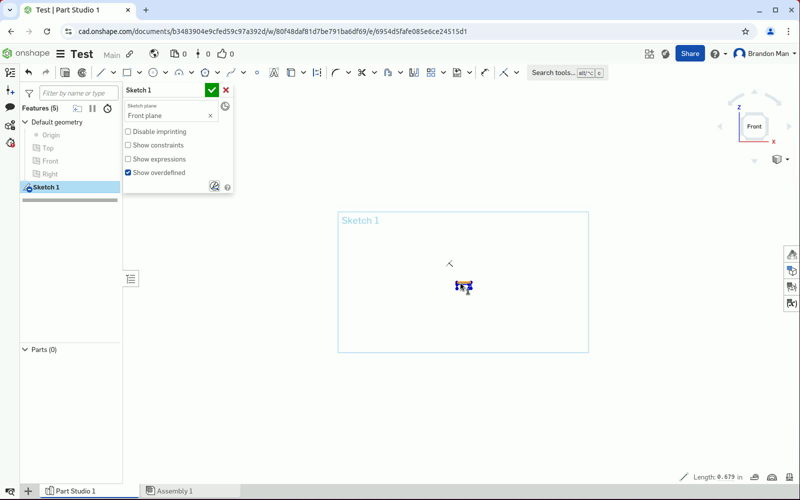
scroll(-6)
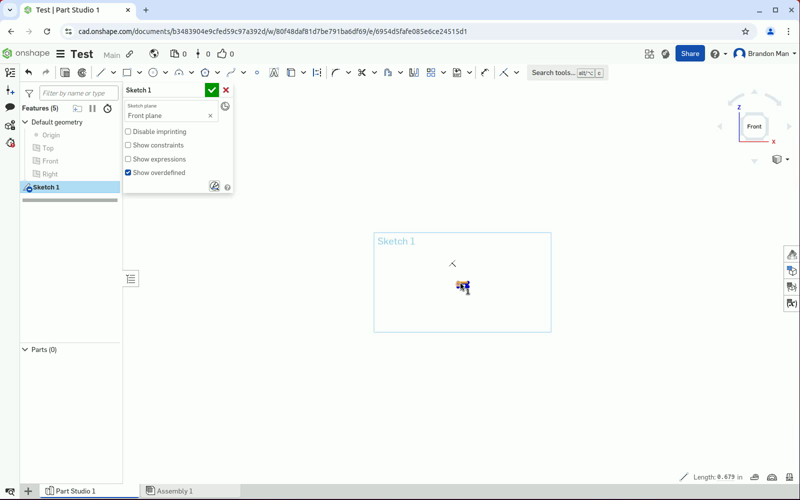
scroll(-6)
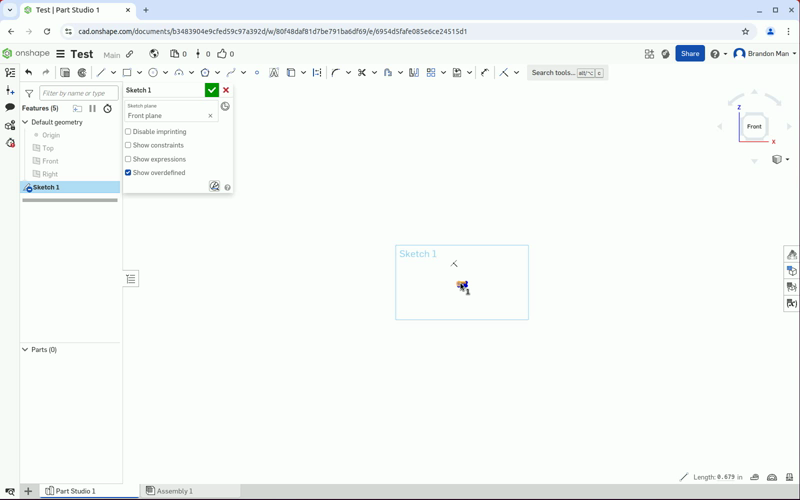
scroll(-6)
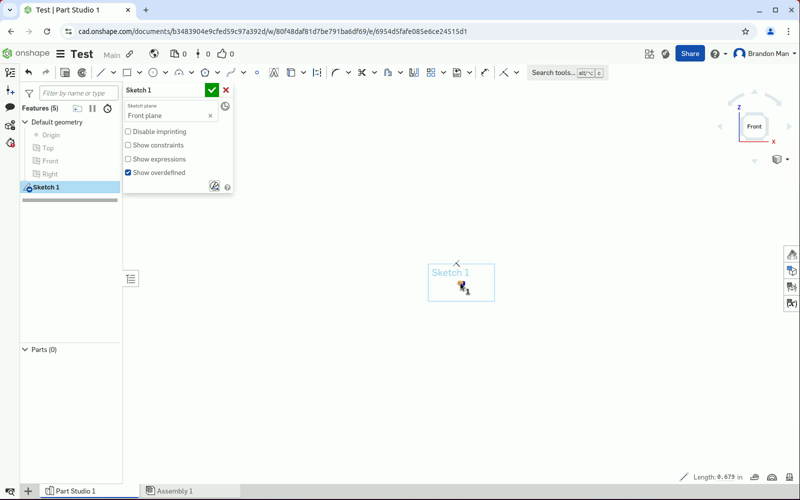
mouse_move(73, 352)
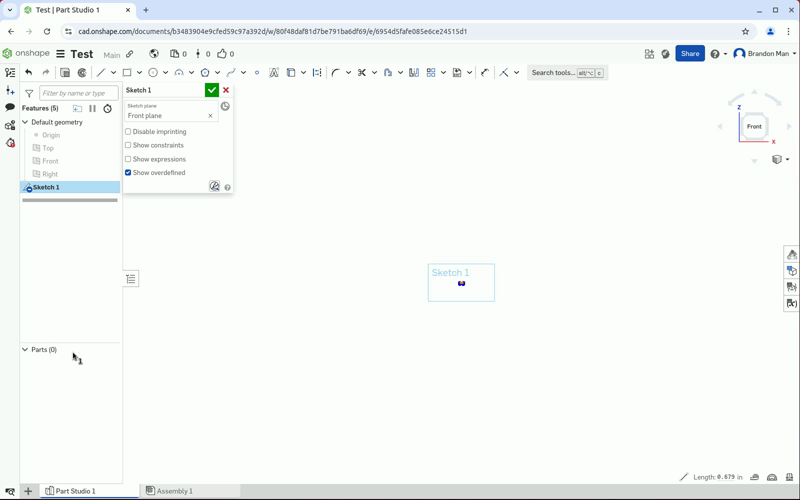
key(shift+y)
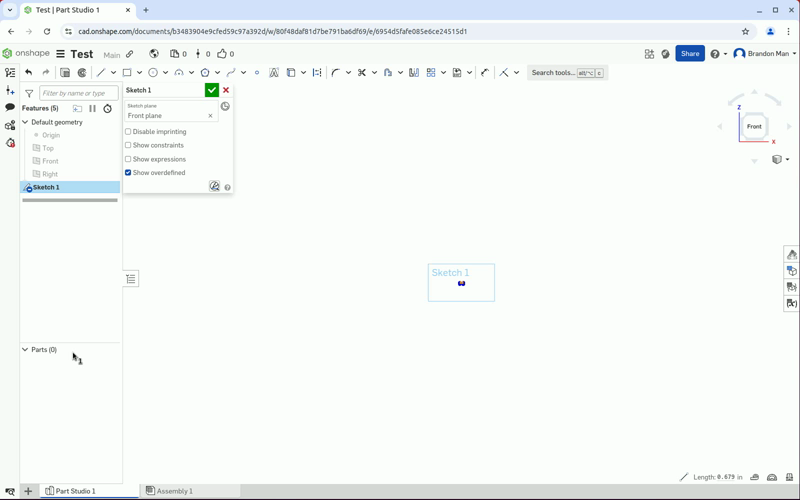
key(shift+e)
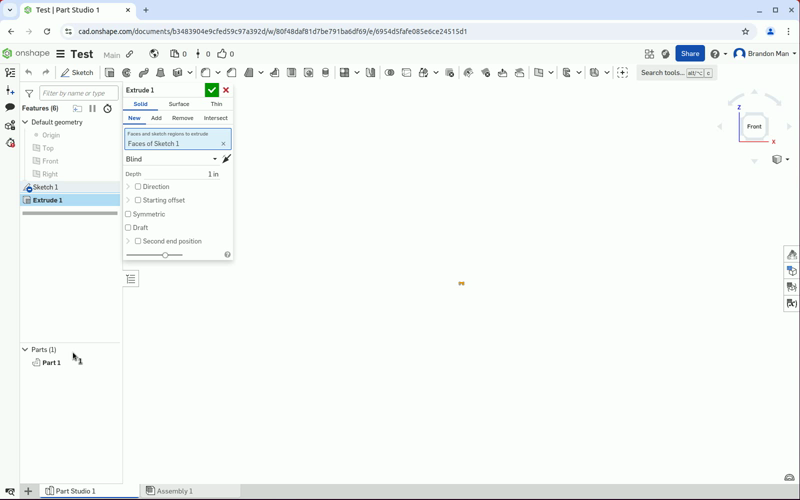
mouse_move(143, 106)
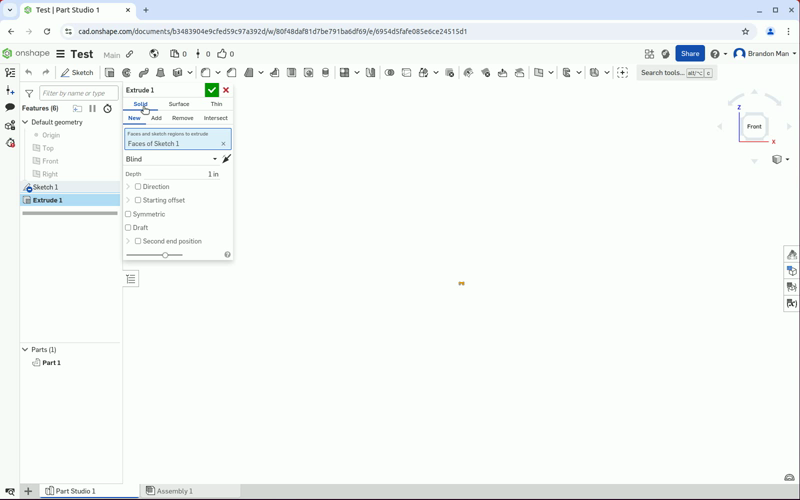
click(143, 106)
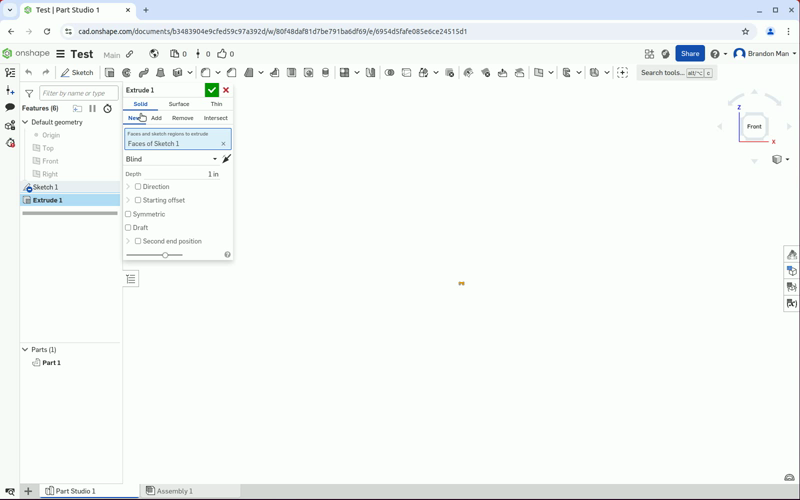
mouse_move(137, 120)
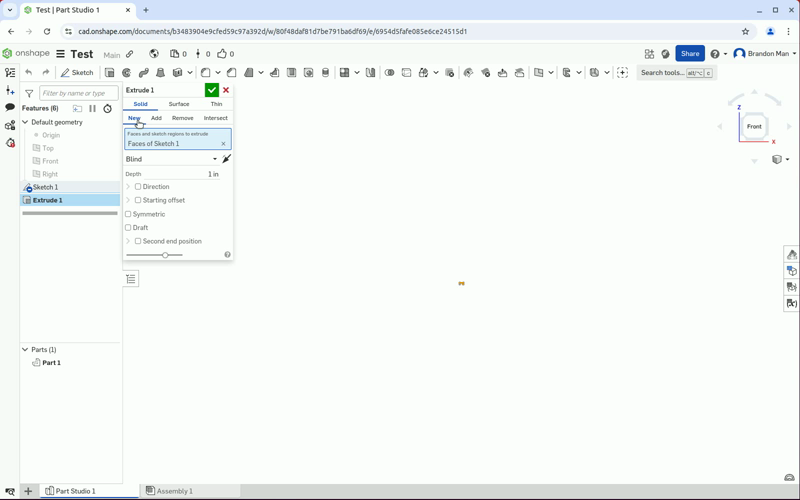
click(137, 120)
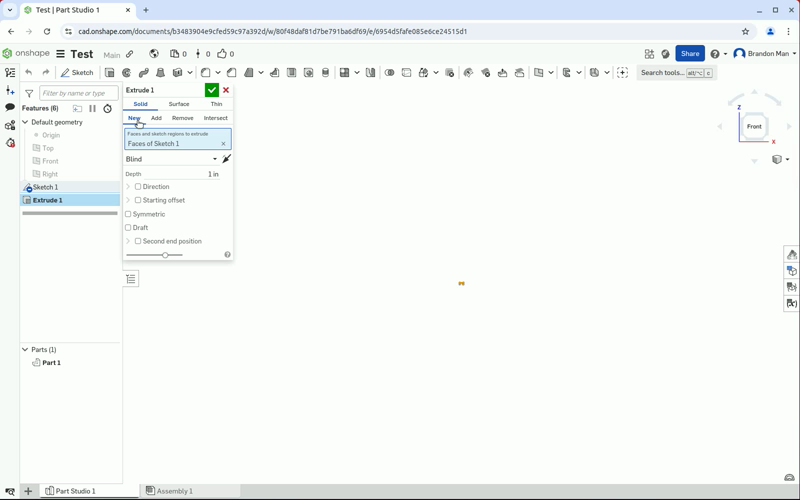
key(tab, 4)
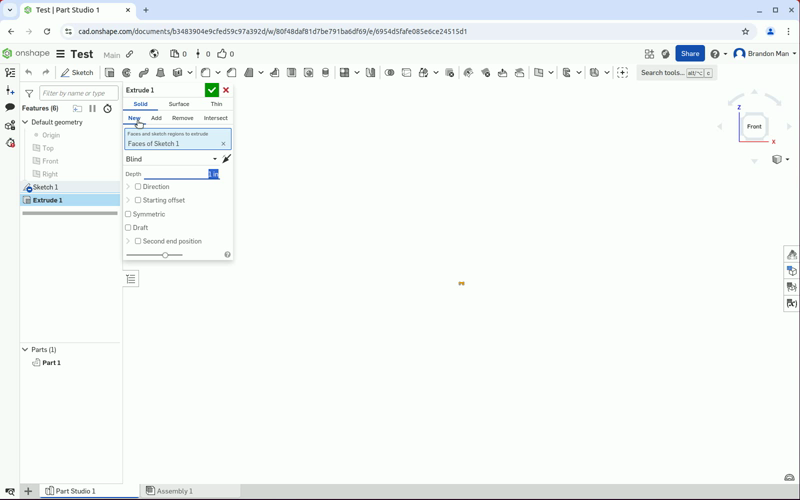
text(23.108)
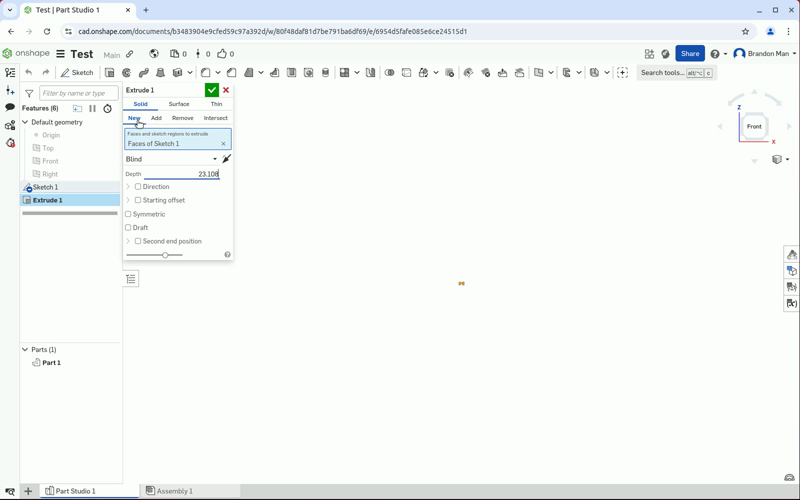
key(enter)
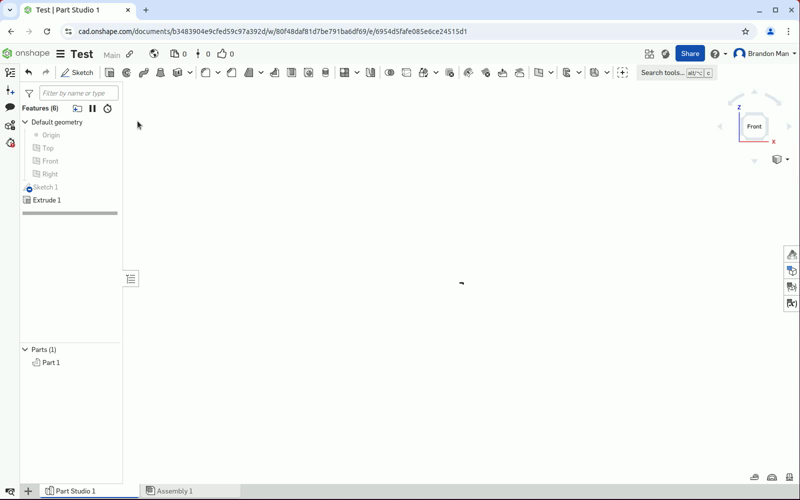
key(shift+h)
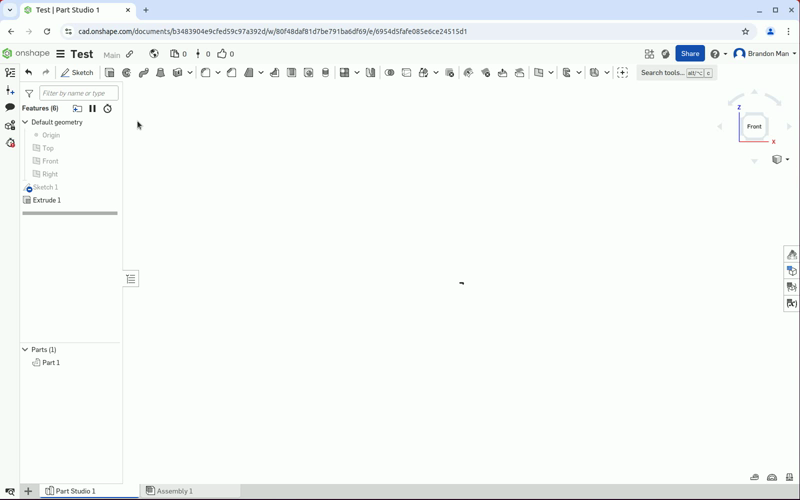
key(shift+h)
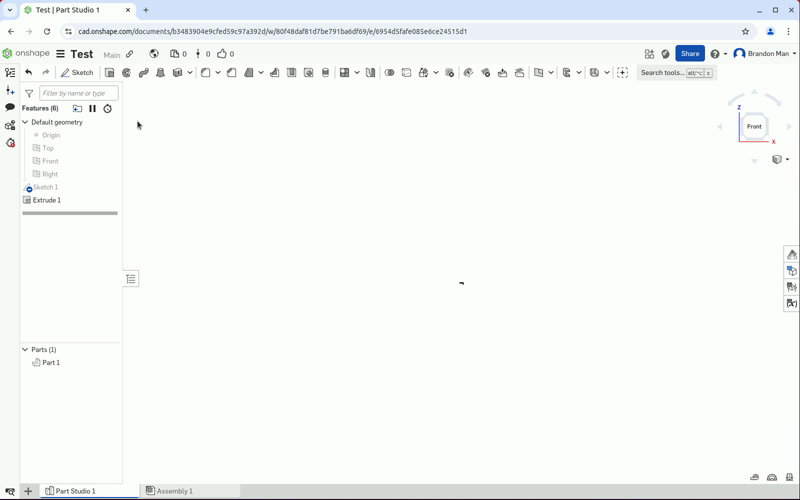
mouse_move(73, 189)
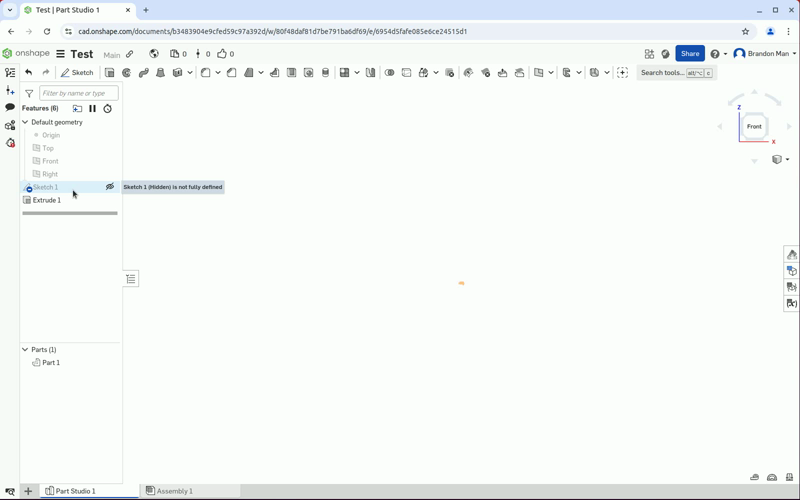
click(73, 189)
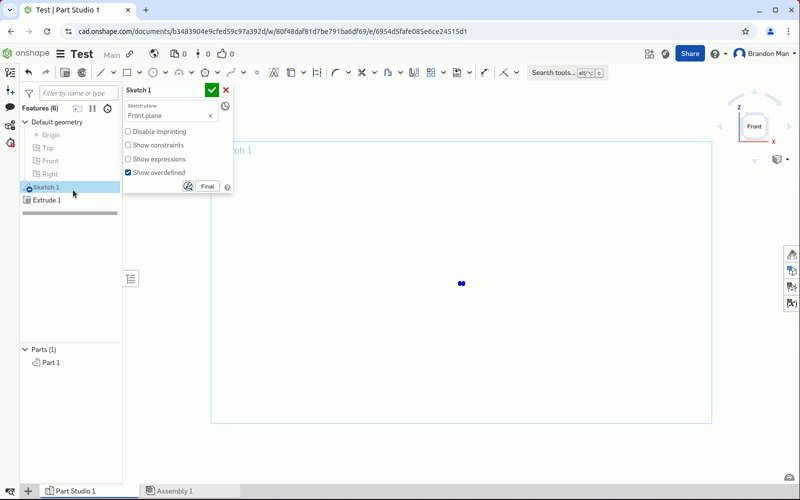
mouse_move(229, 92)
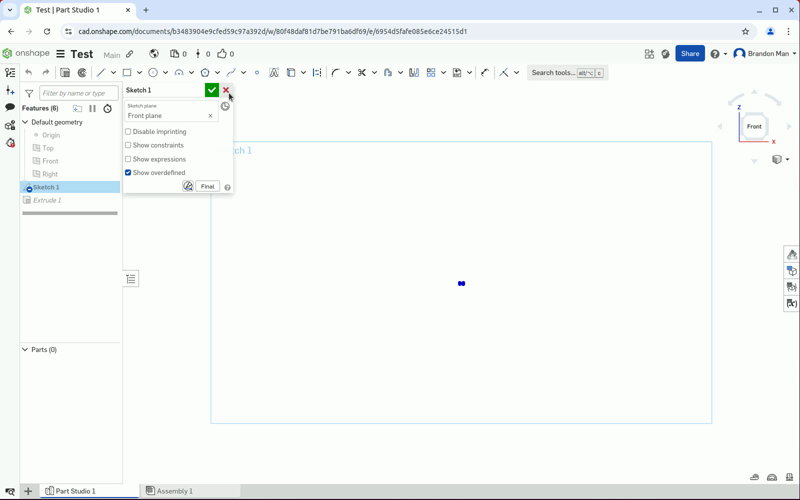
click(229, 92)
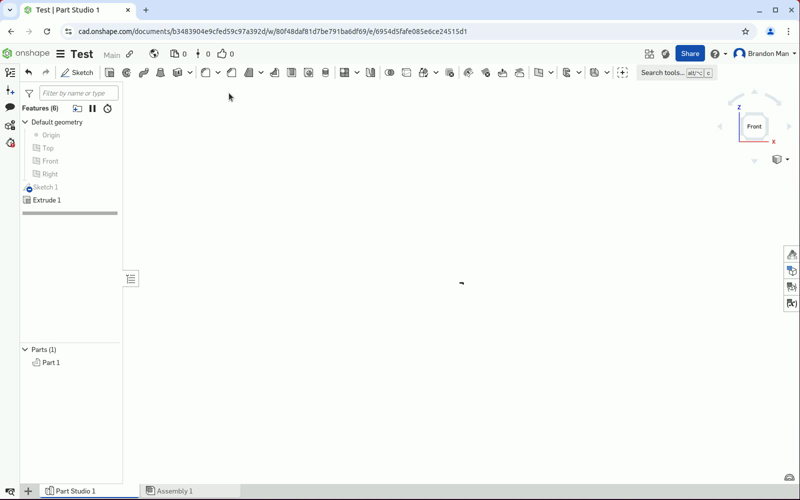
mouse_move(73, 352)
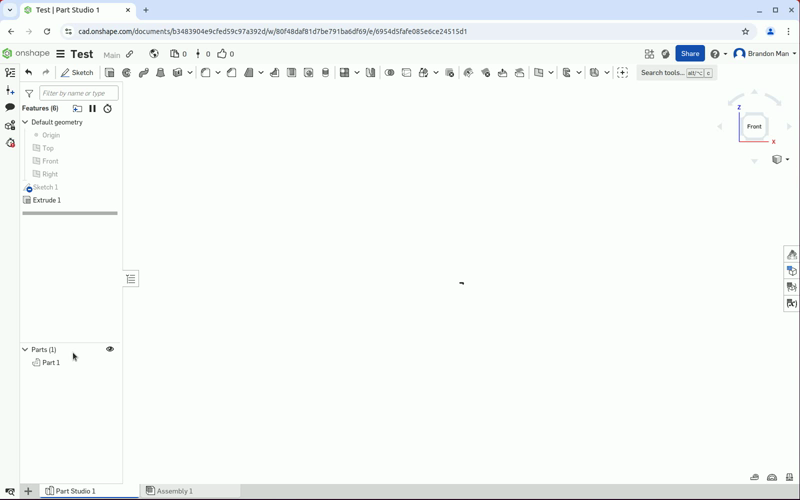
key(y)
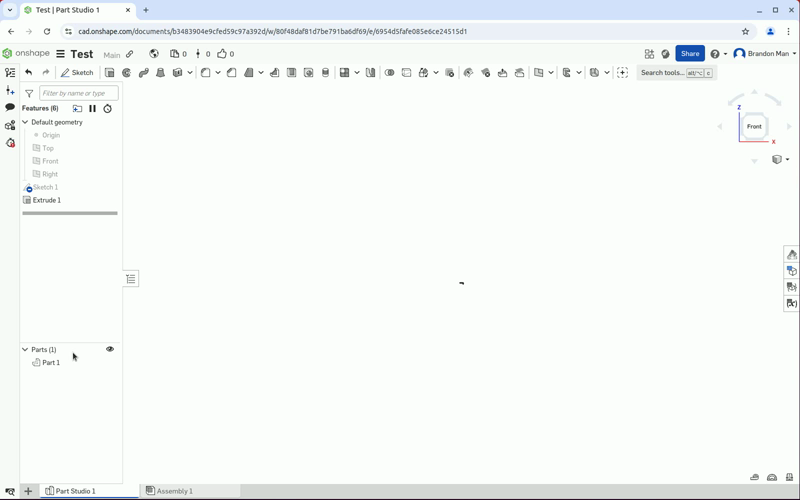
key(shift+p)
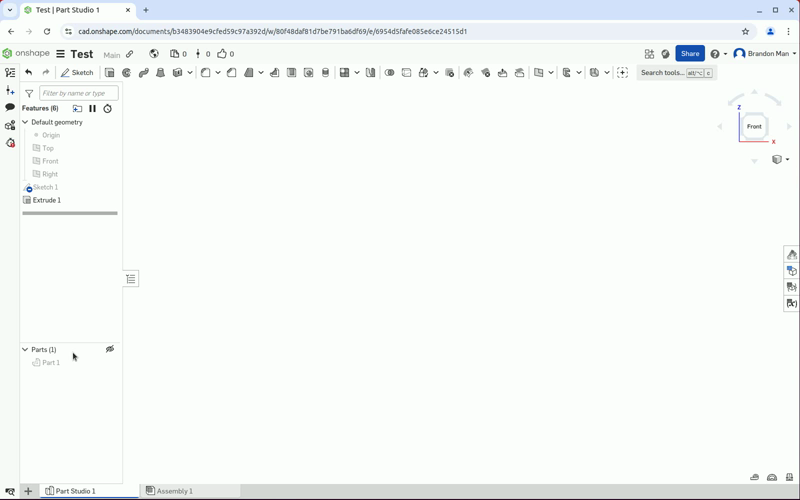
key(space)
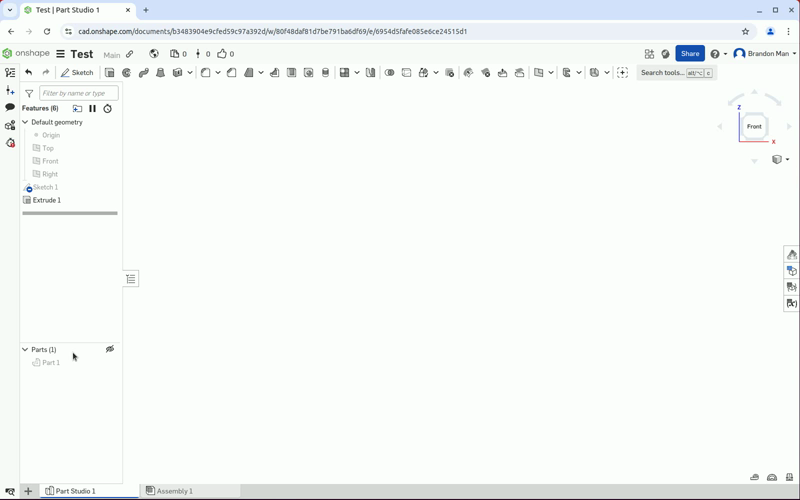
key_down(shift)
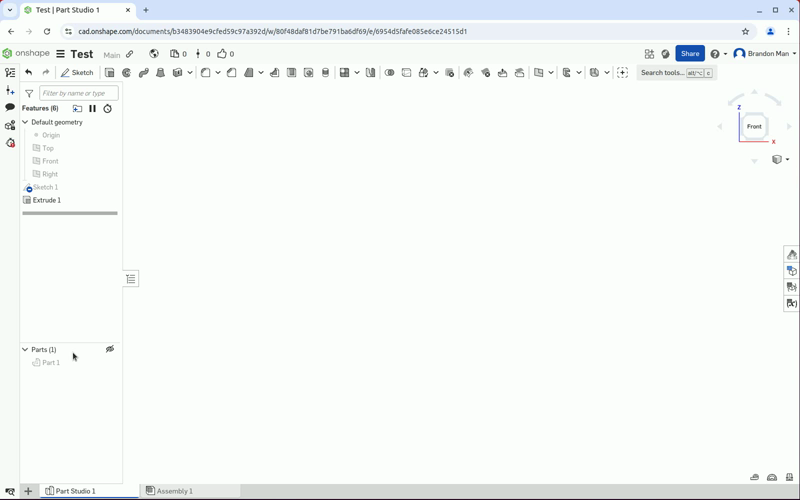
key(down)
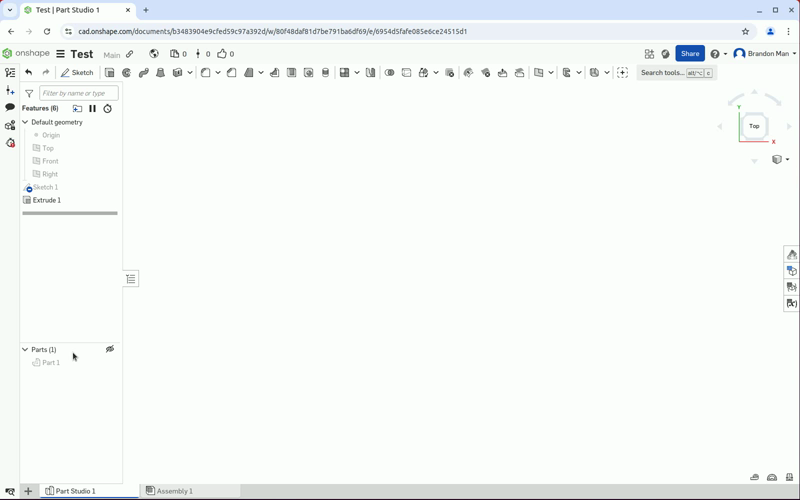
key_up(shift)
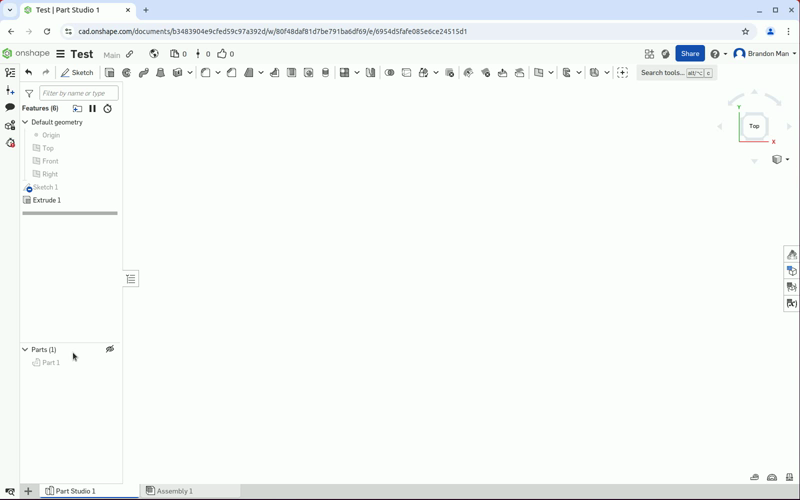
mouse_move(73, 352)
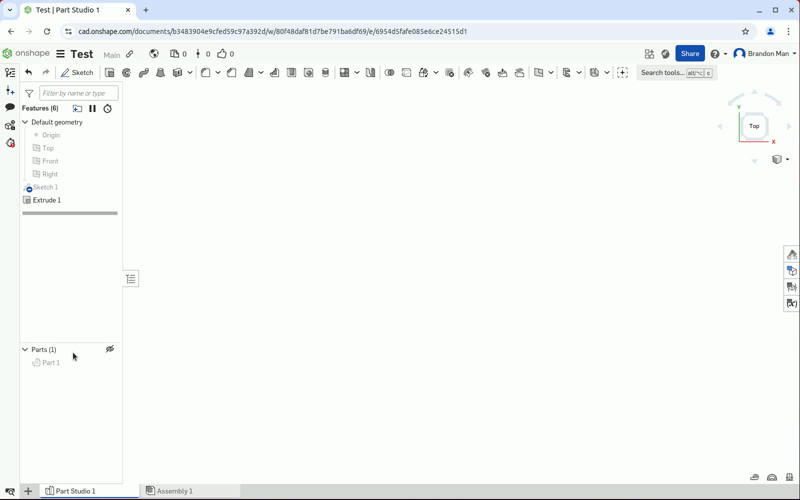
key(shift+y)
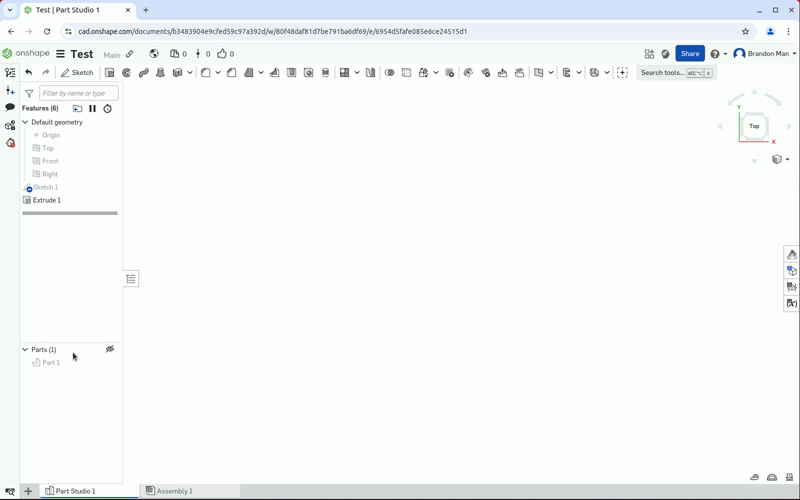
key(shift+s)
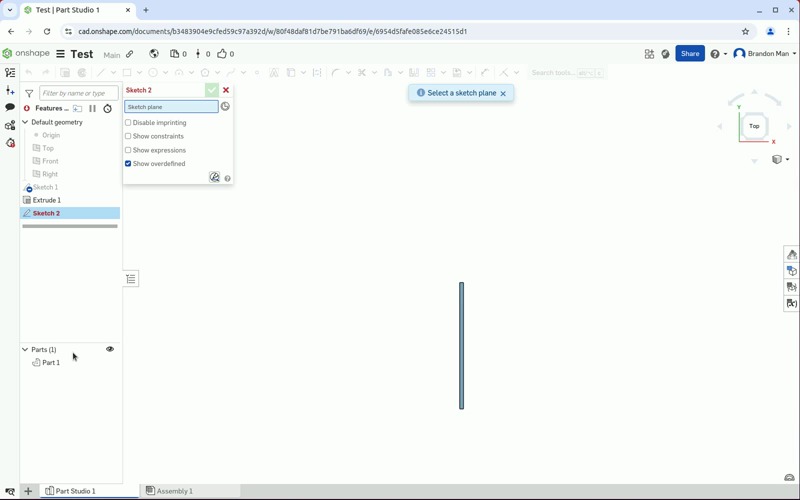
mouse_move(73, 150)
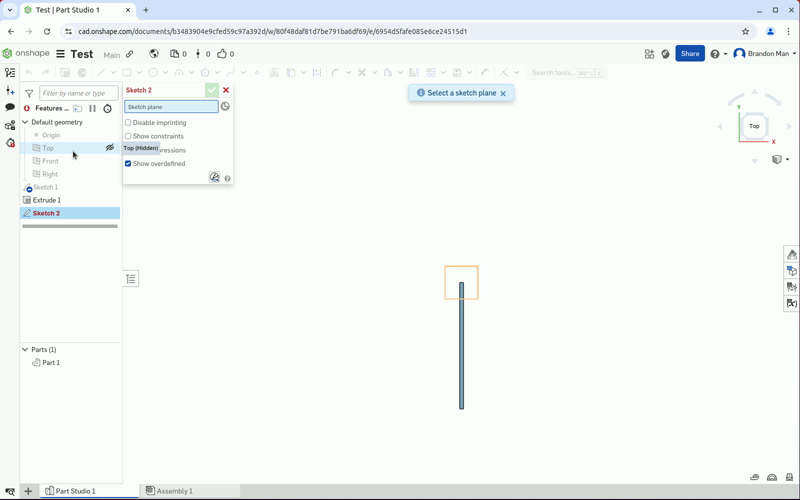
click(73, 150)
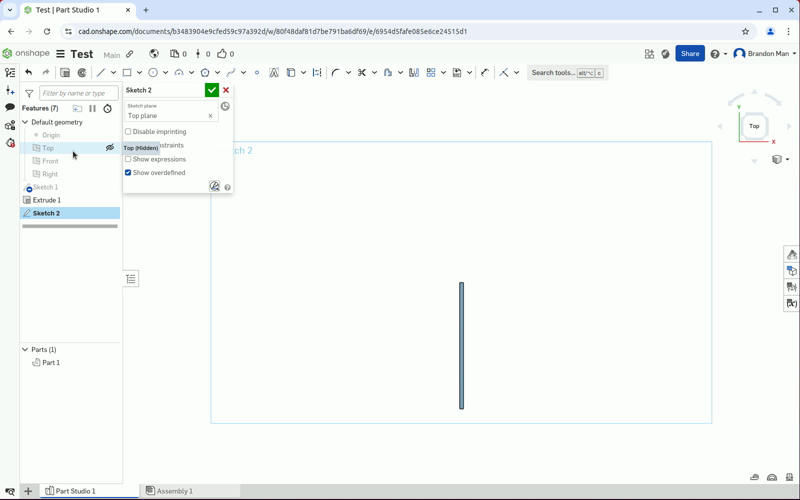
mouse_move(73, 352)
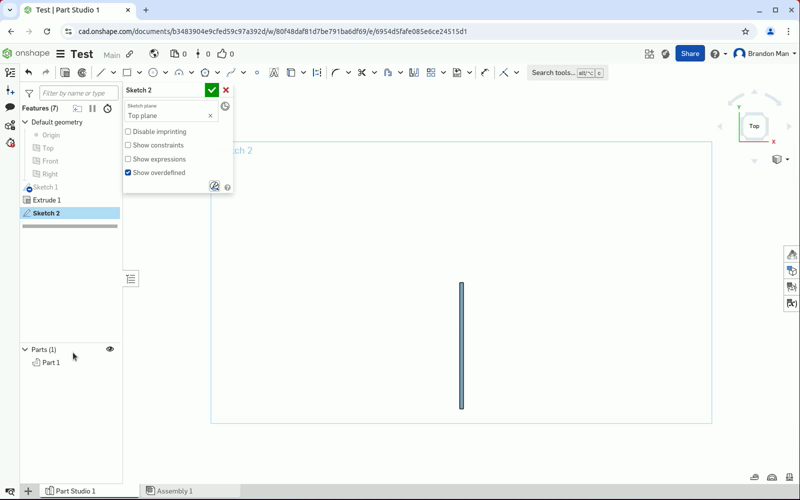
key(y)
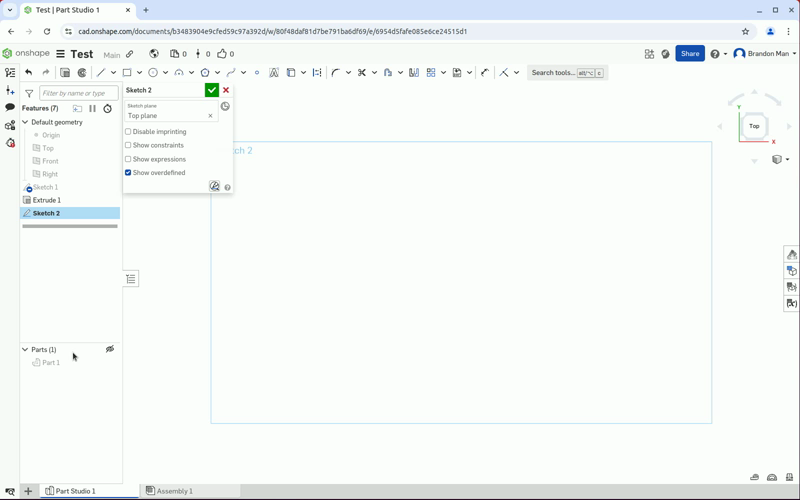
key(c)
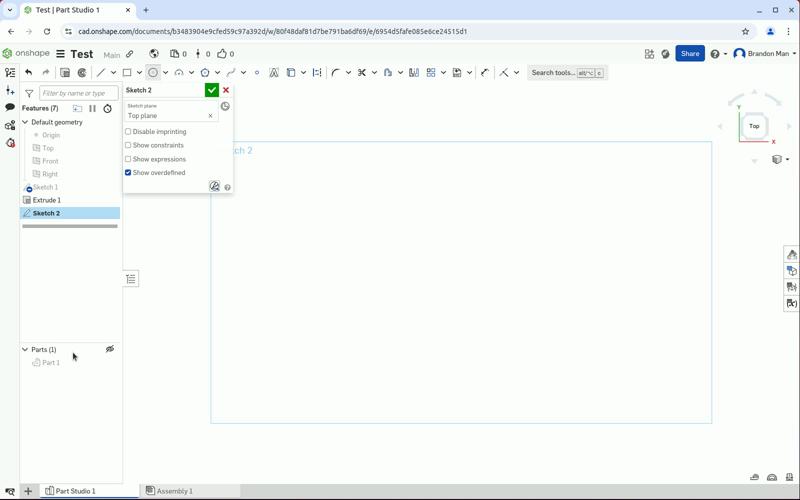
key_down(shift)
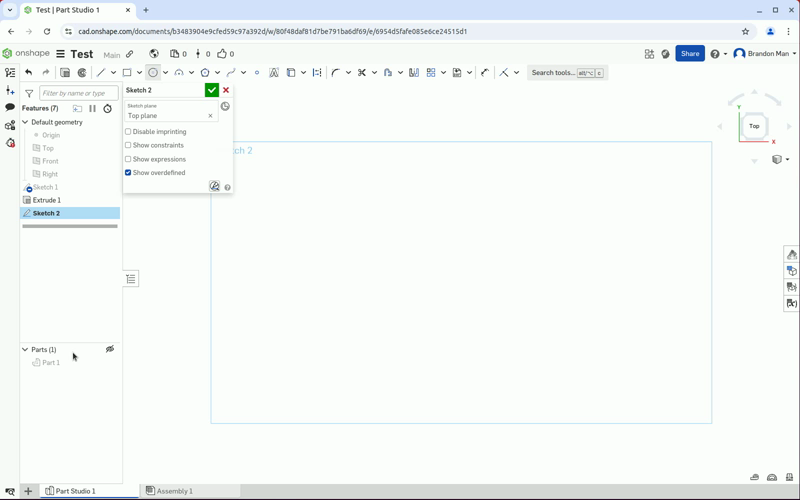
mouse_move(461, 393)
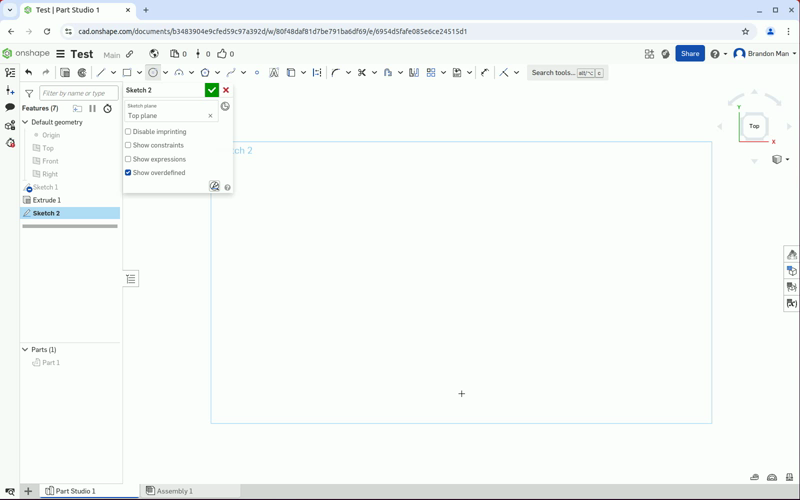
click(461, 393)
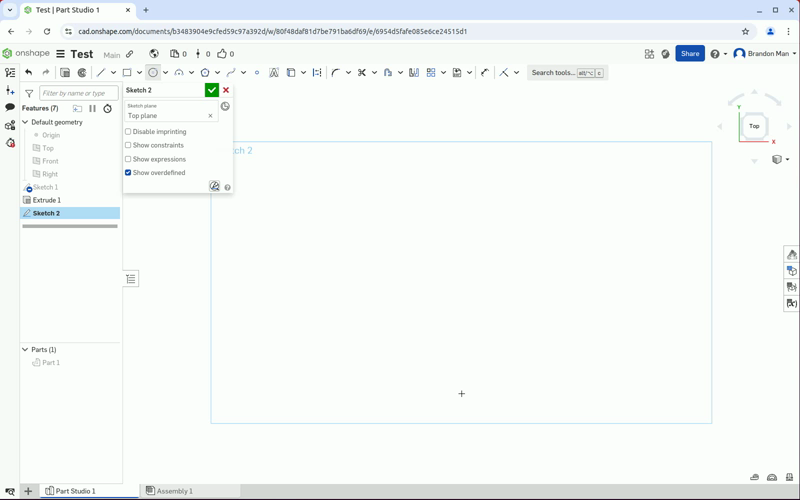
key_up(shift)
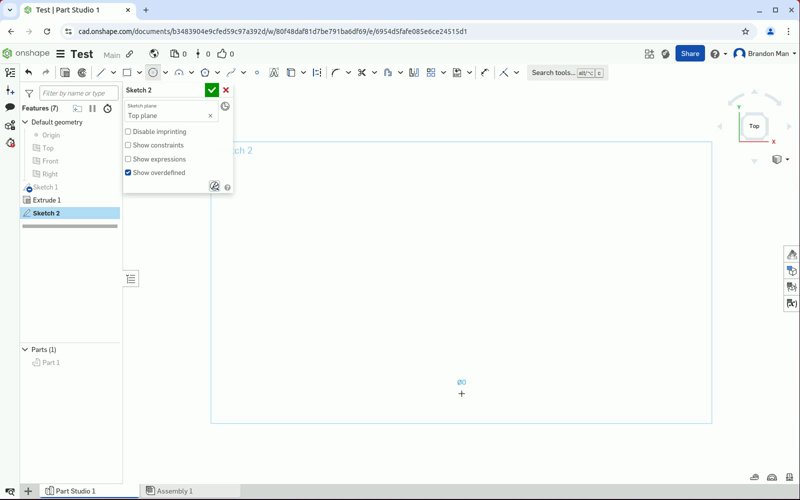
mouse_move(463, 393)
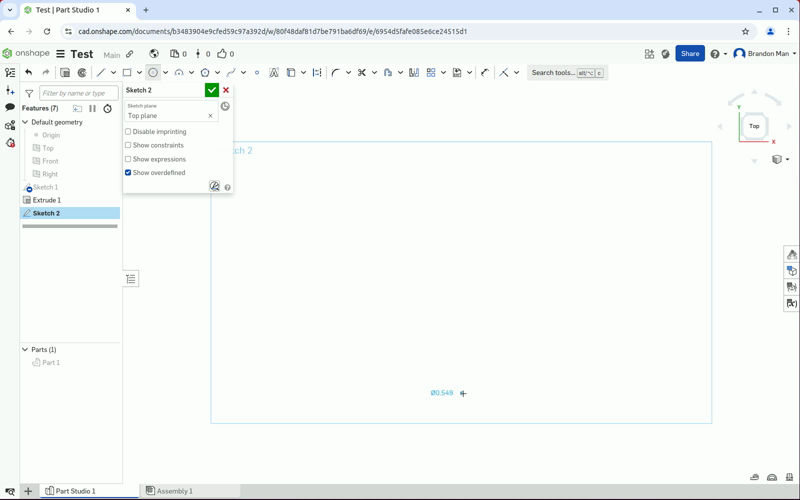
scroll(6)
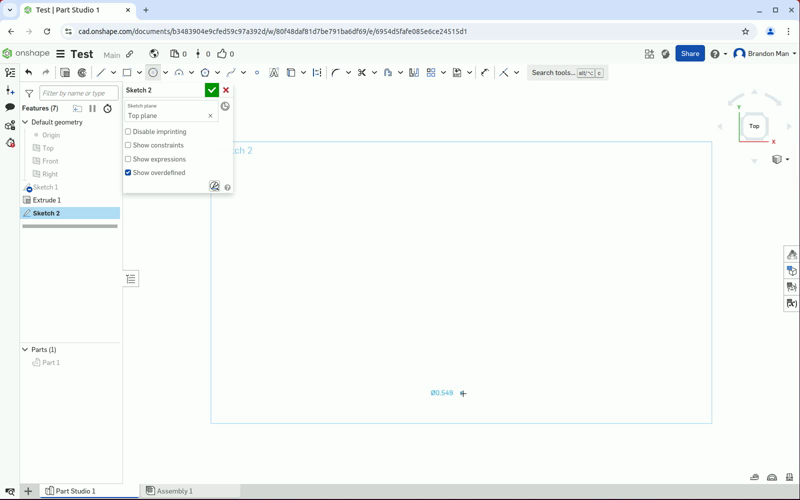
scroll(6)
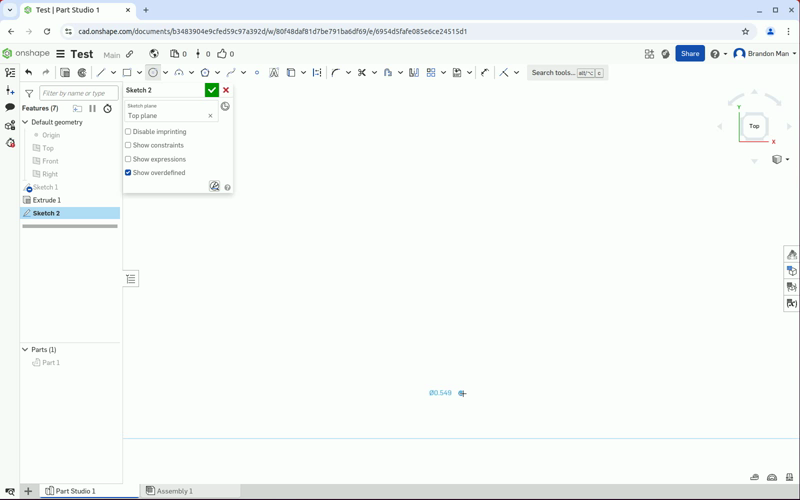
scroll(6)
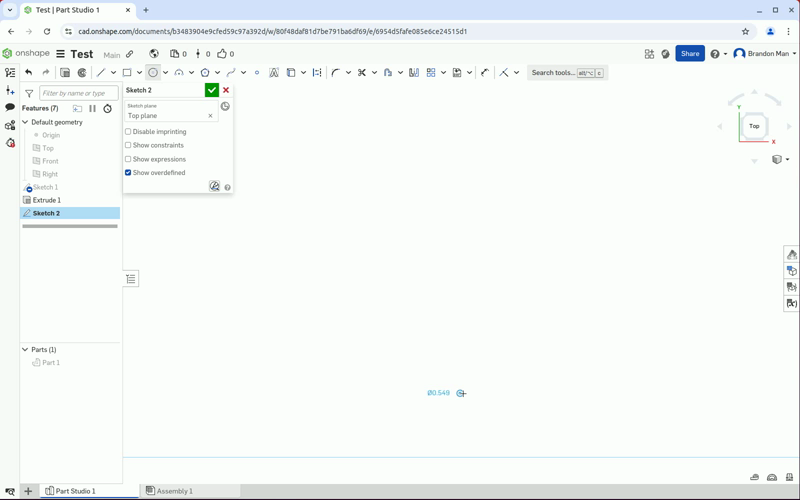
scroll(6)
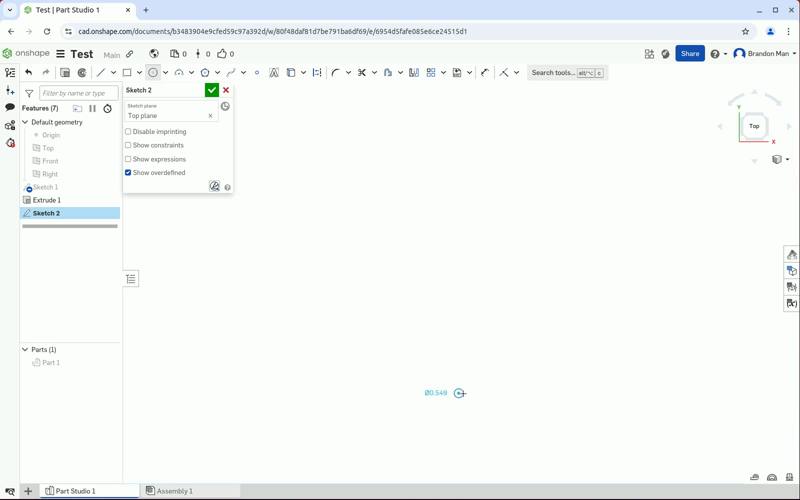
scroll(6)
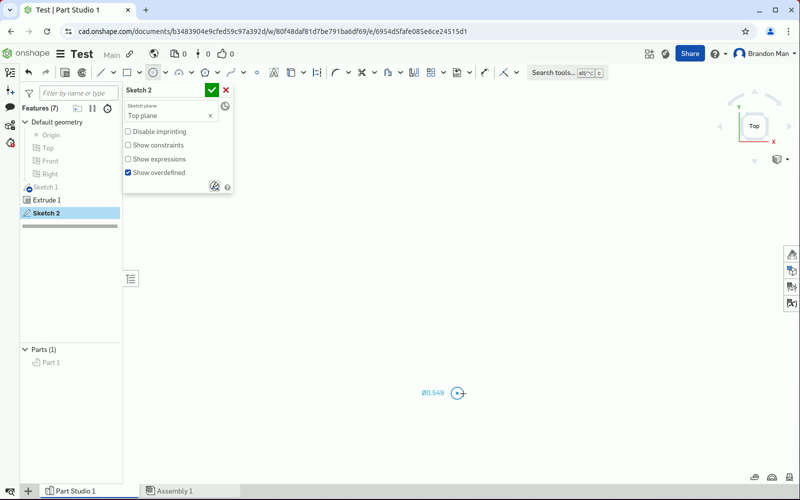
scroll(6)
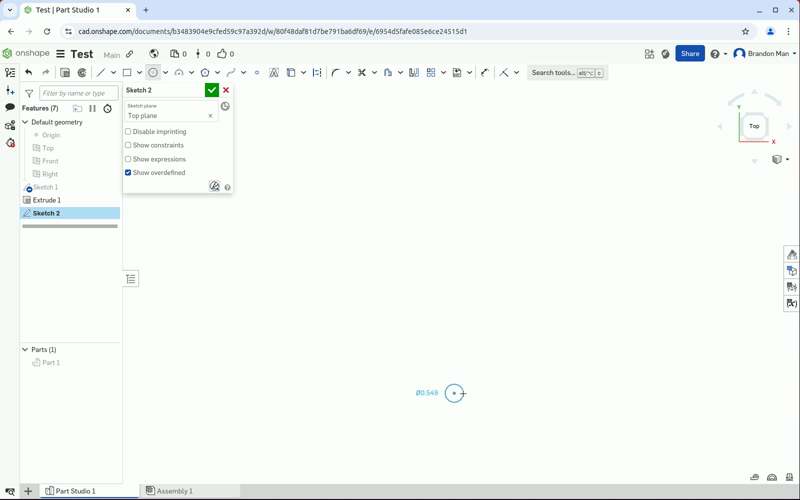
scroll(6)
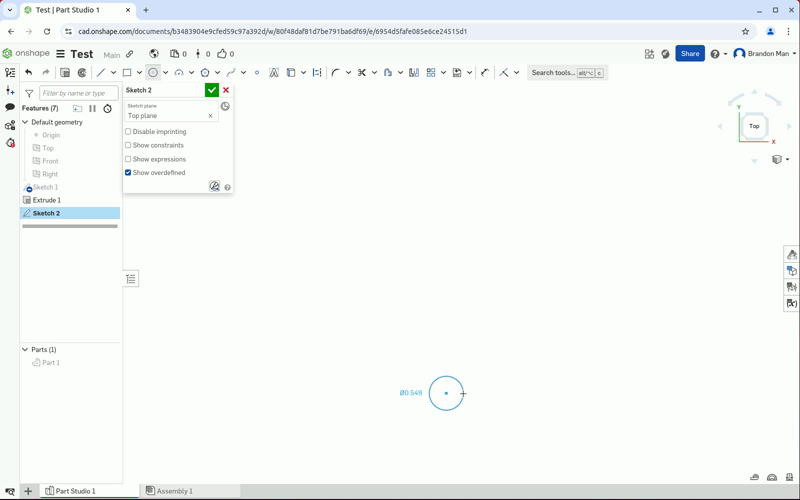
click(463, 393)
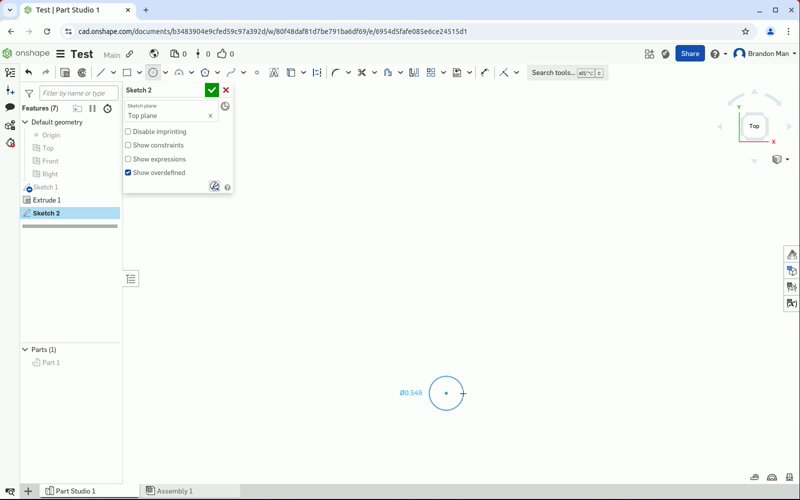
scroll(-6)
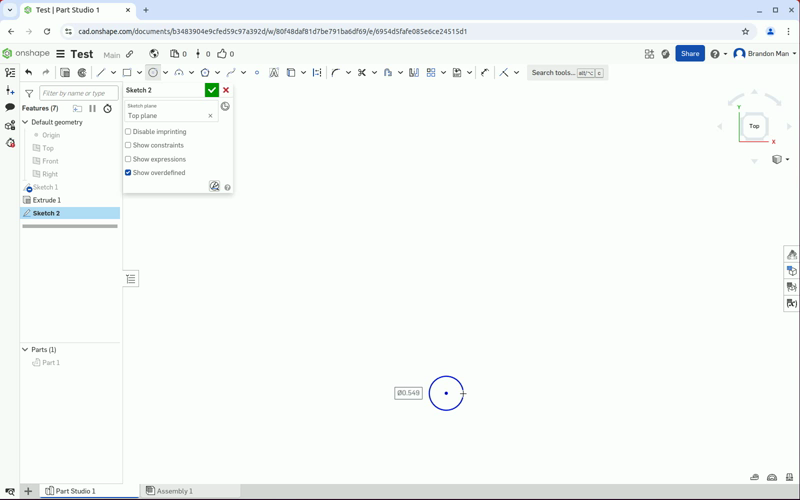
scroll(-6)
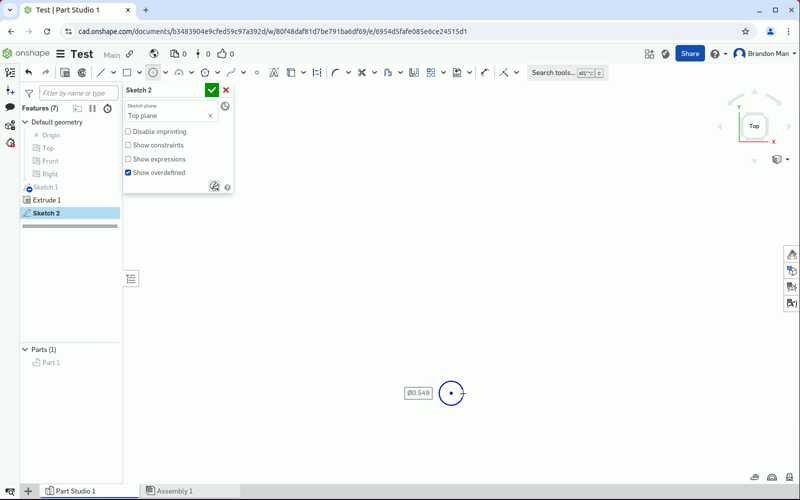
scroll(-6)
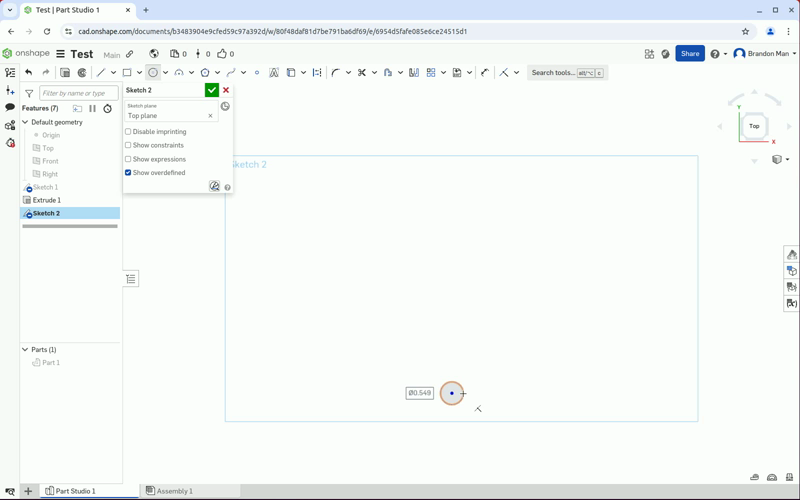
scroll(-6)
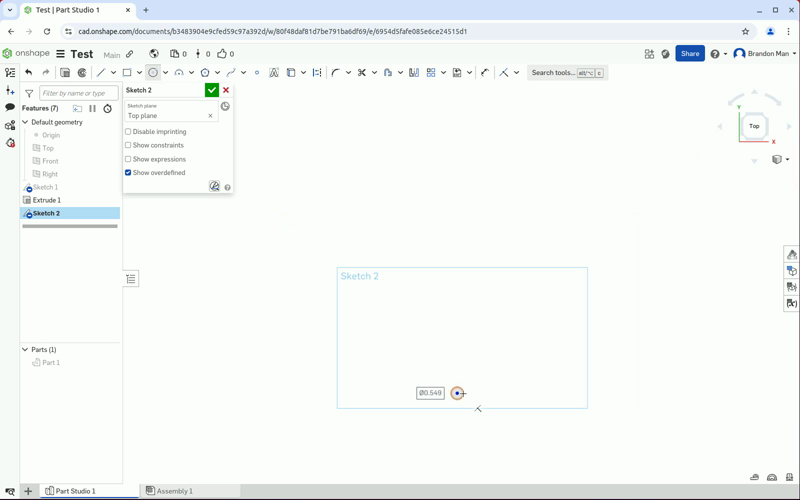
scroll(-6)
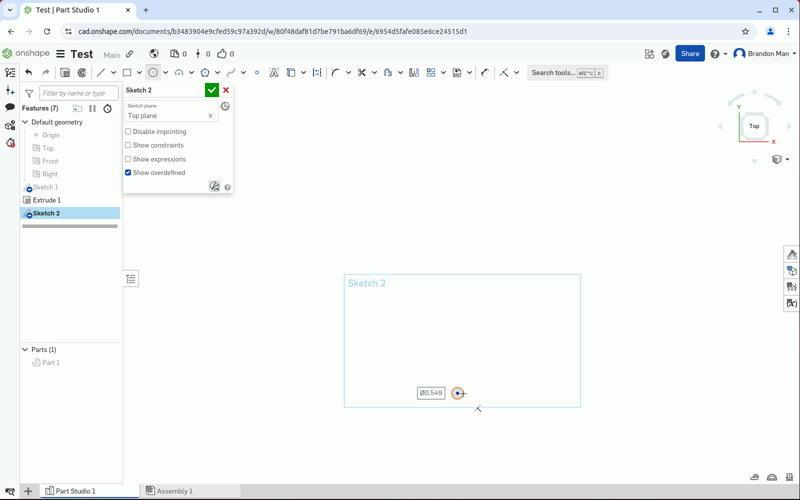
scroll(-6)
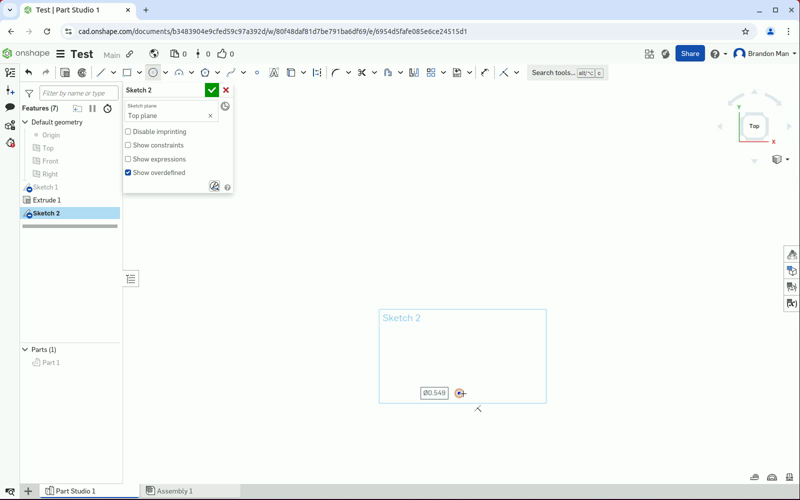
scroll(-6)
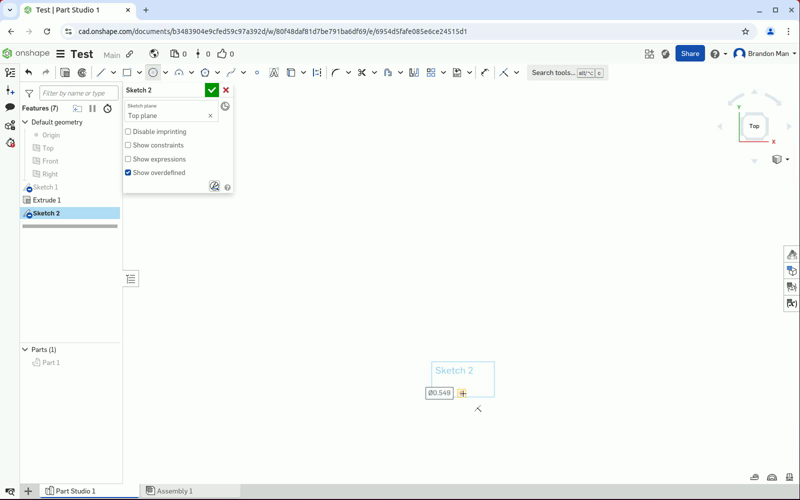
key(esc)
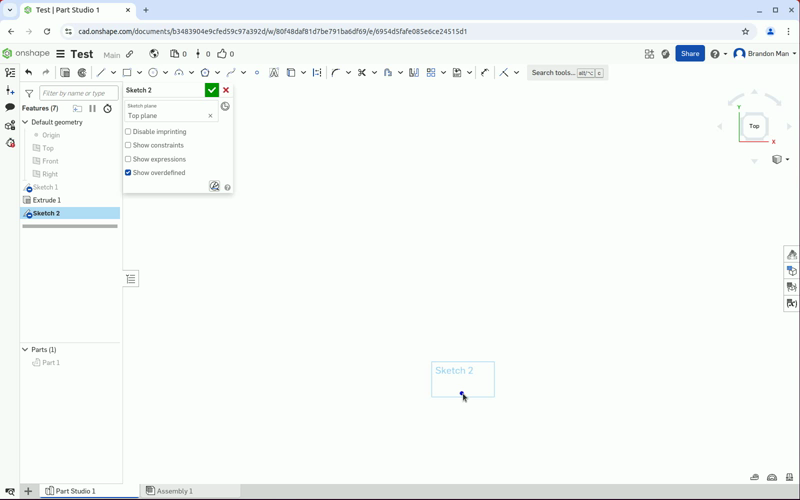
mouse_move(461, 392)
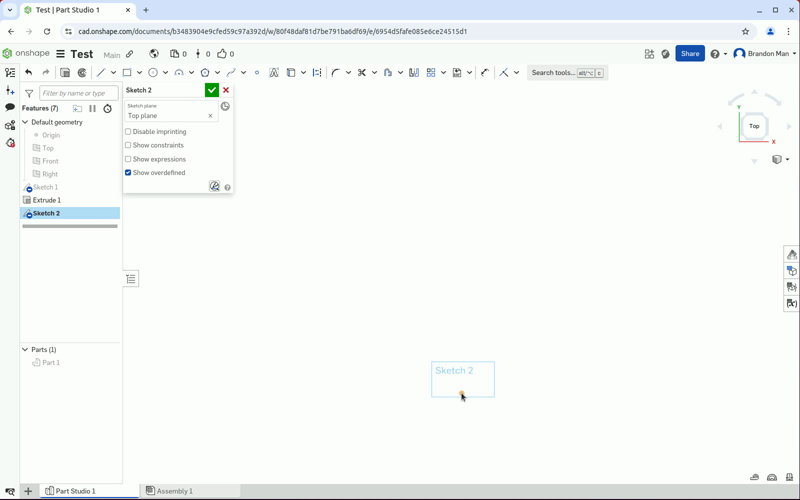
scroll(6)
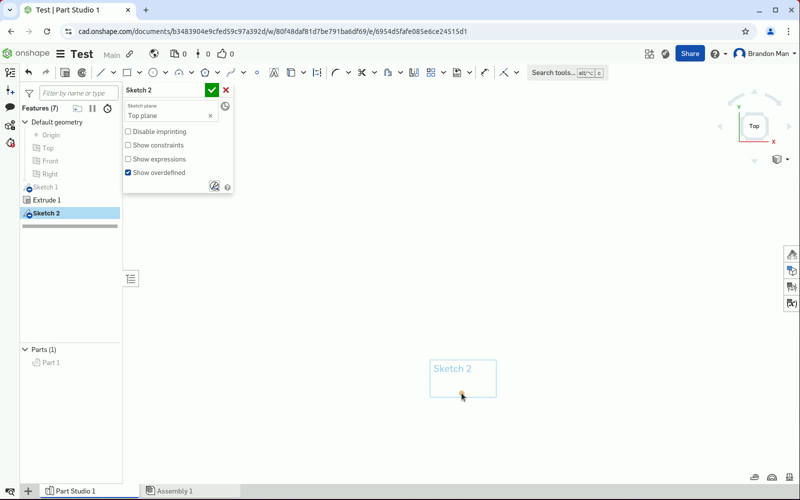
scroll(6)
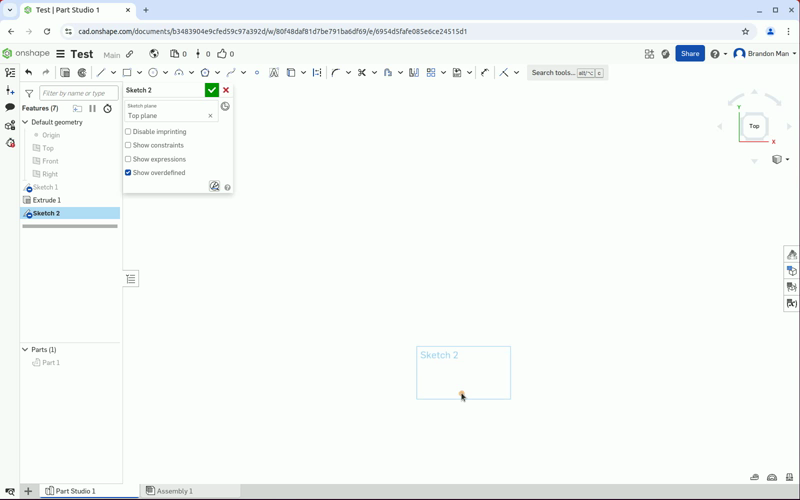
scroll(6)
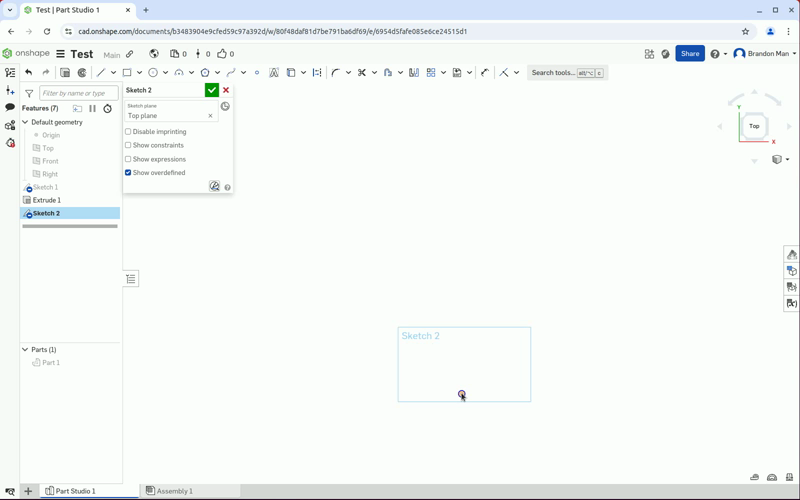
scroll(6)
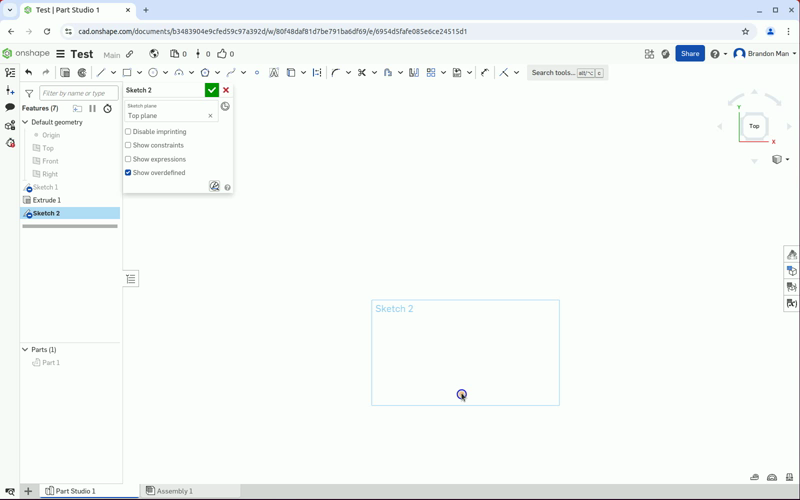
scroll(6)
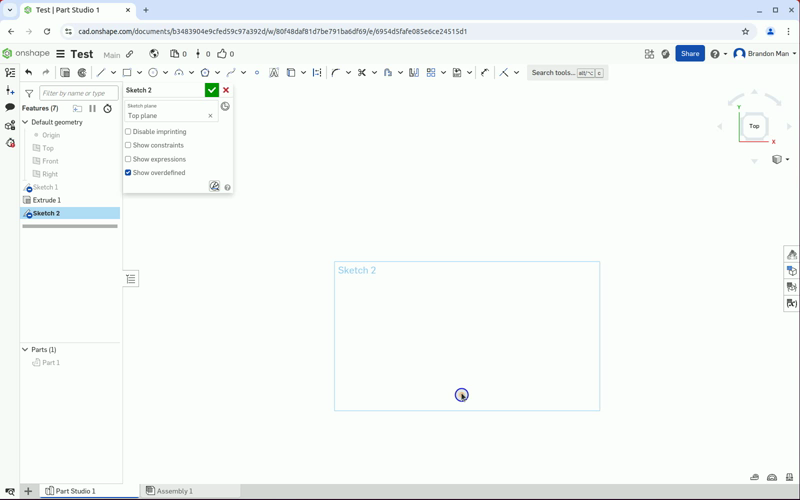
scroll(6)
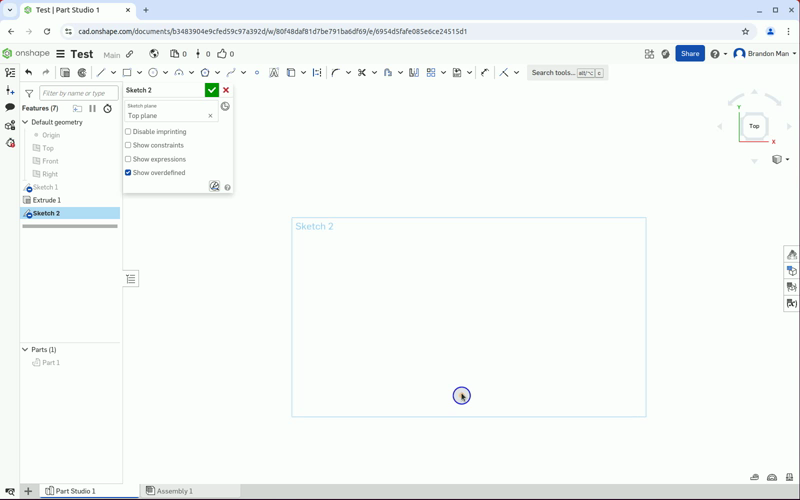
scroll(6)
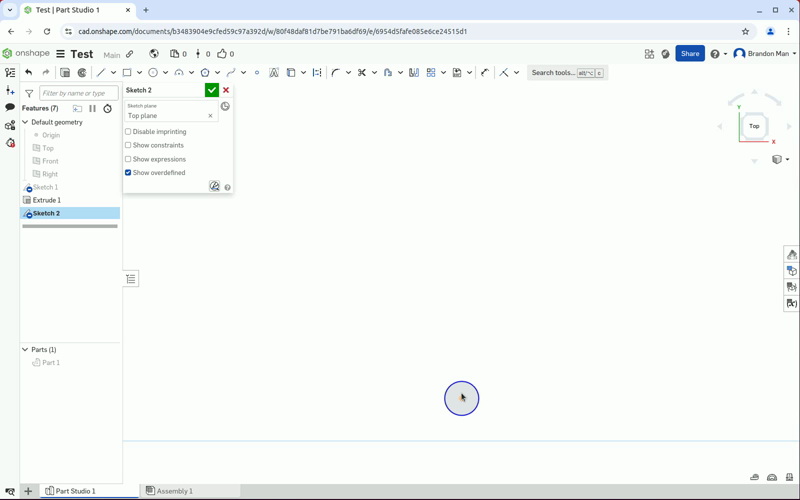
click(461, 392)
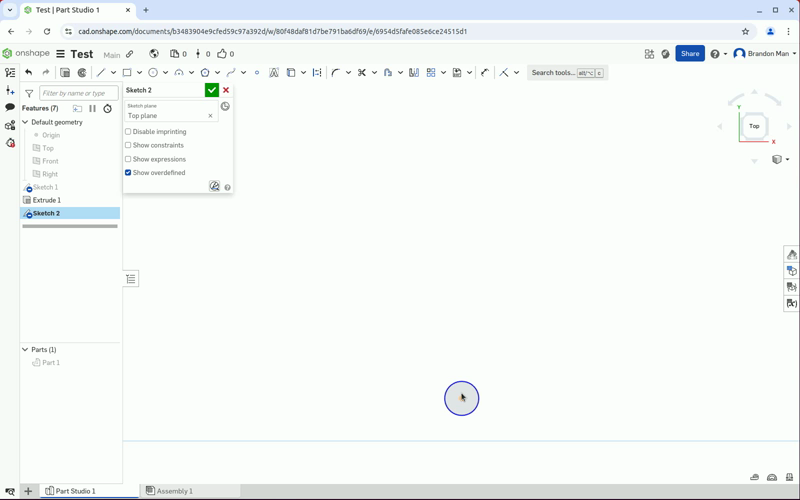
scroll(-6)
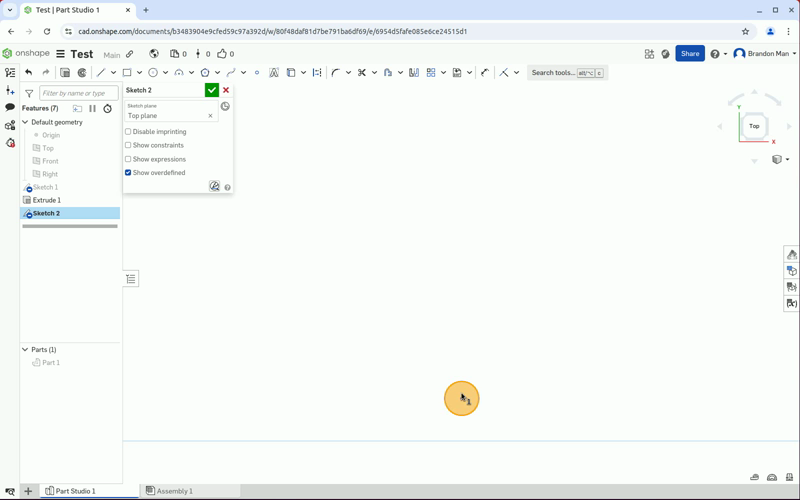
scroll(-6)
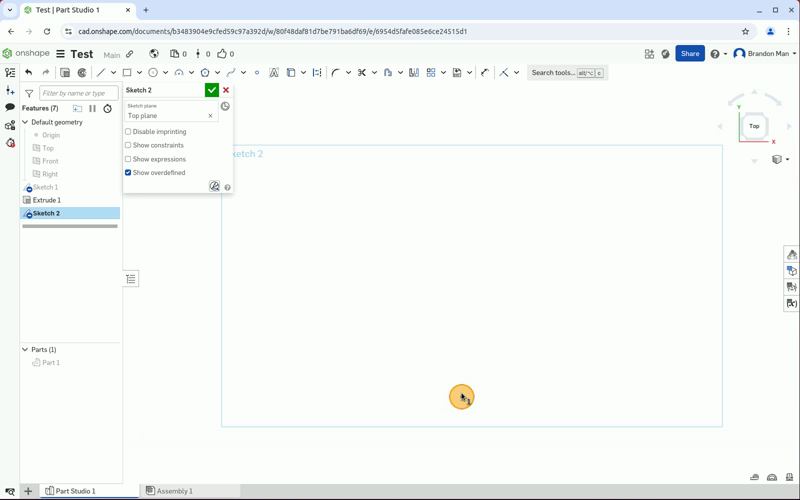
scroll(-6)
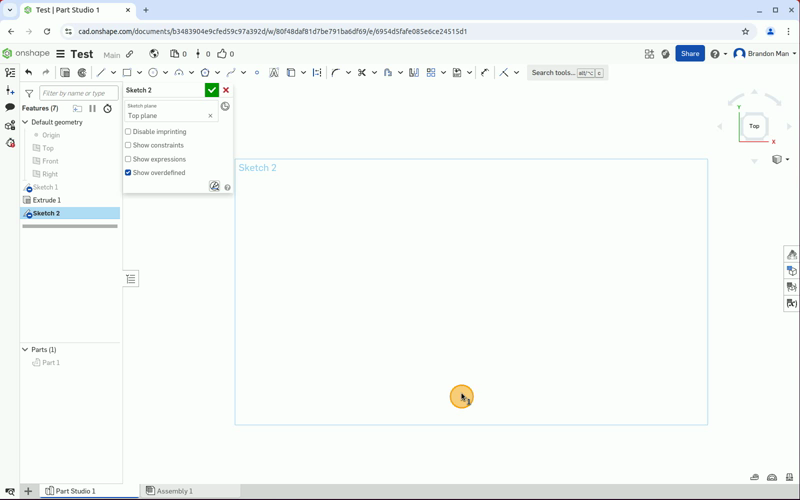
scroll(-6)
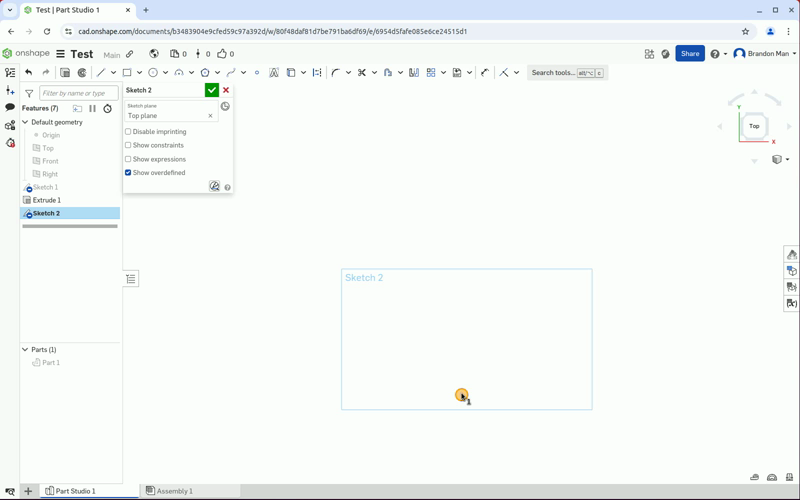
scroll(-6)
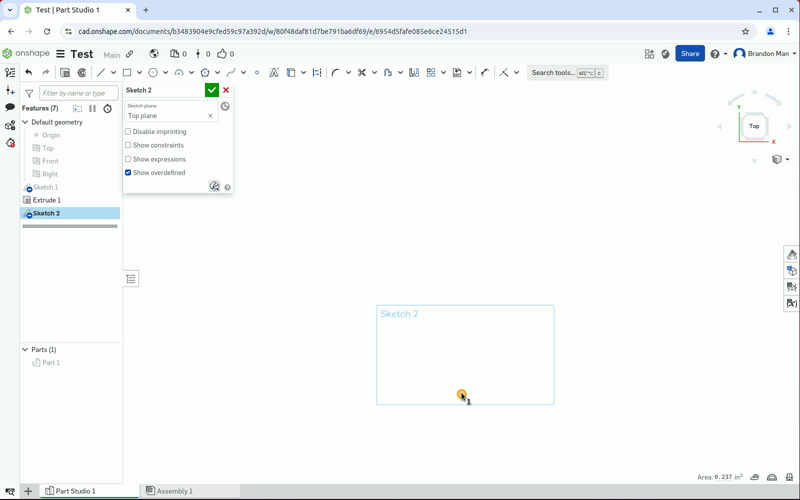
scroll(-6)
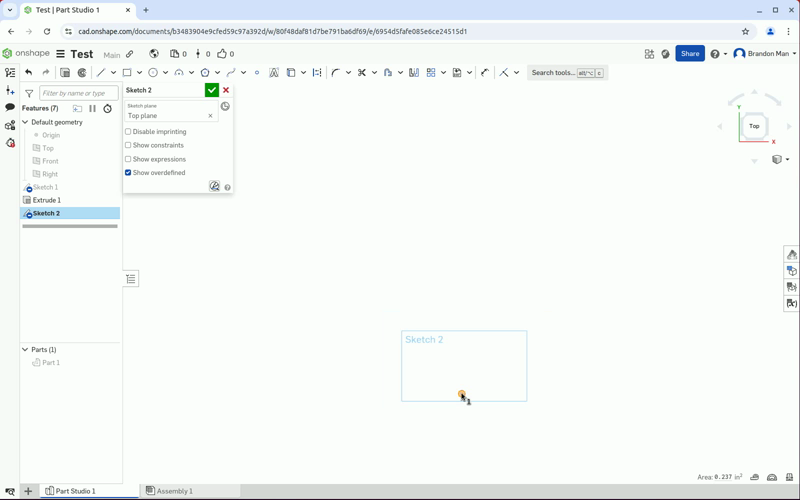
scroll(-6)
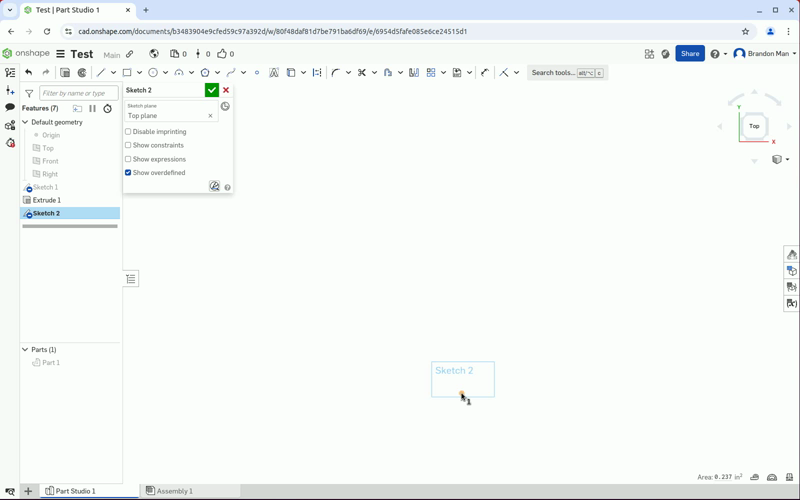
mouse_move(73, 352)
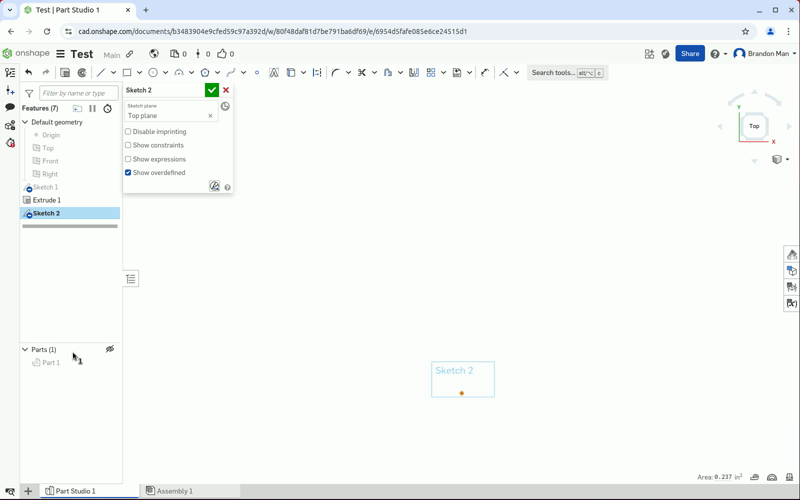
key(shift+y)
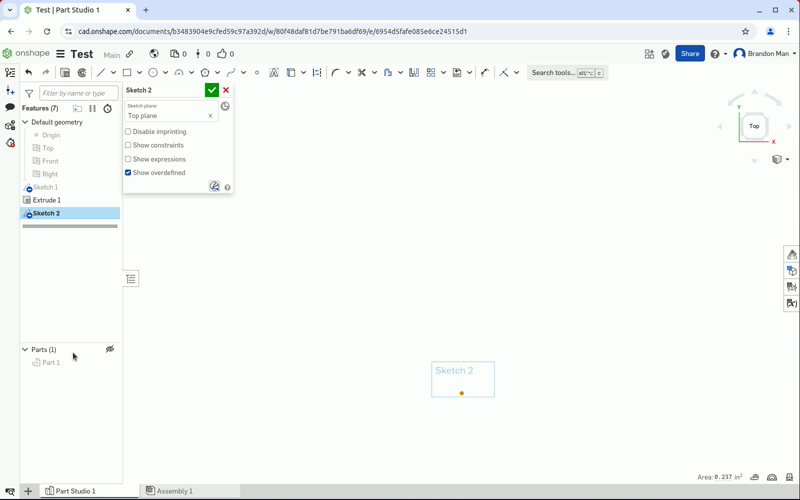
key(shift+e)
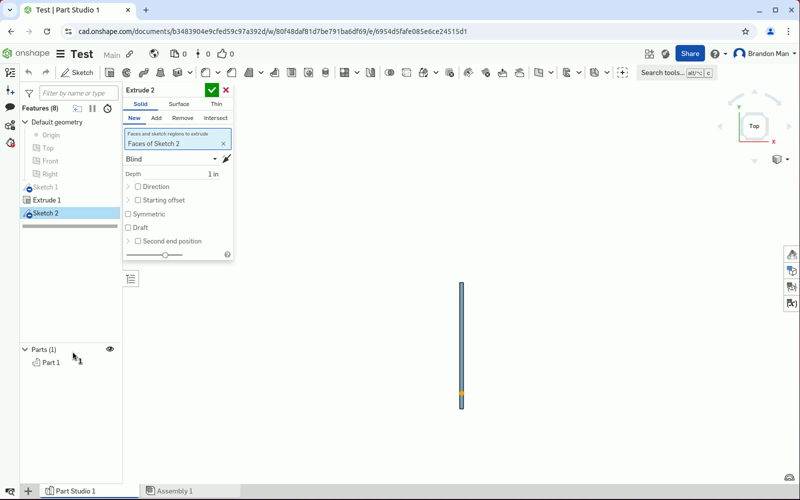
mouse_move(143, 106)
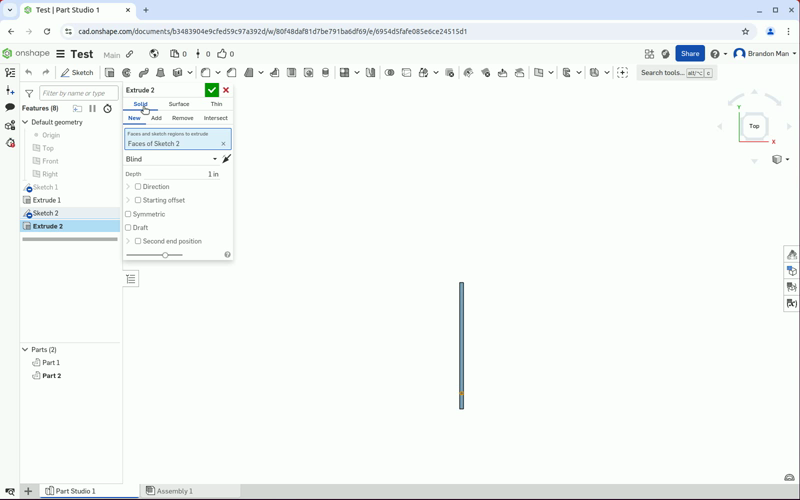
click(143, 106)
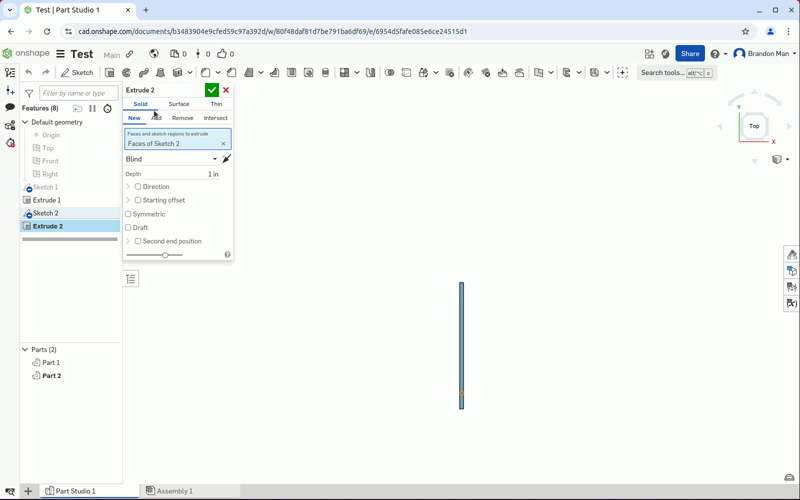
mouse_move(186, 120)
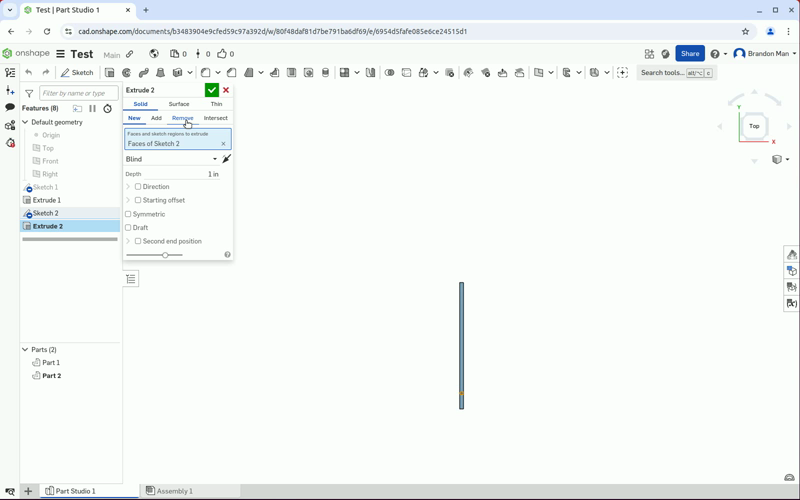
click(186, 120)
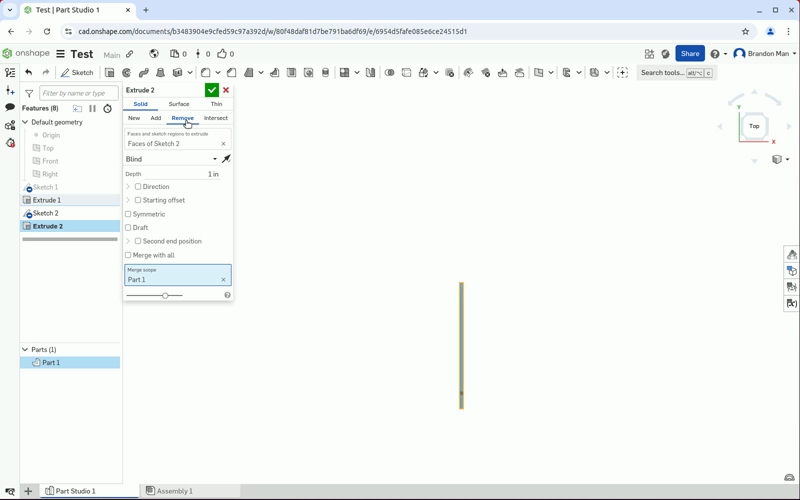
key(tab, 4)
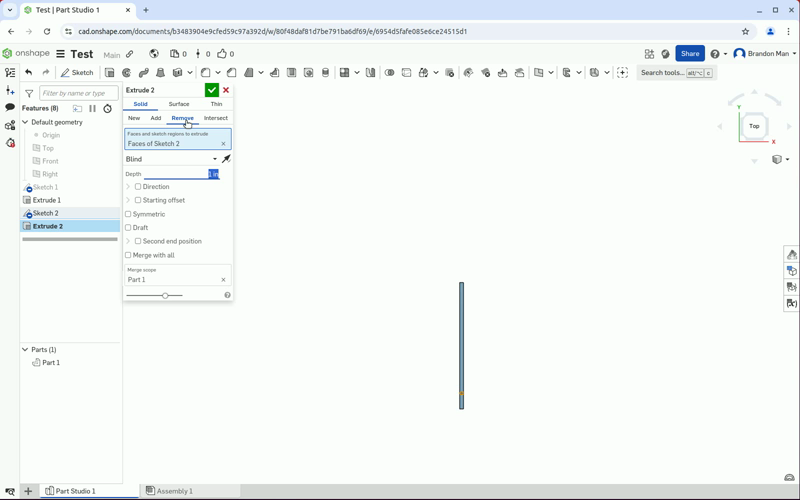
text(0.481)
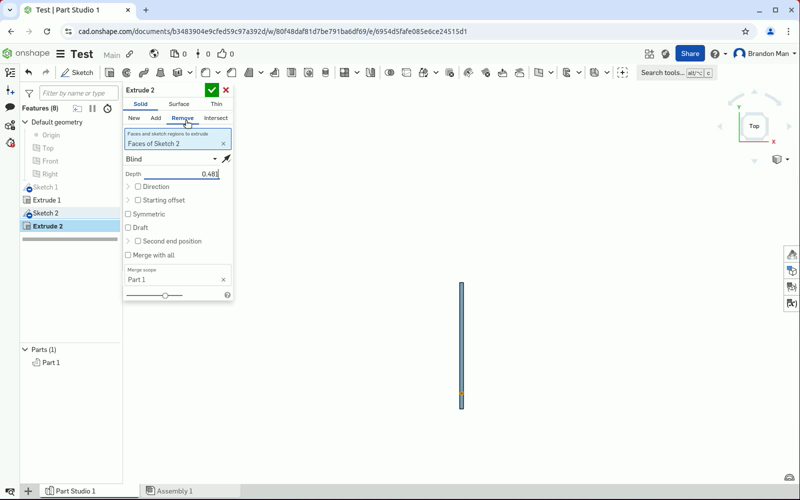
key(tab, 6)
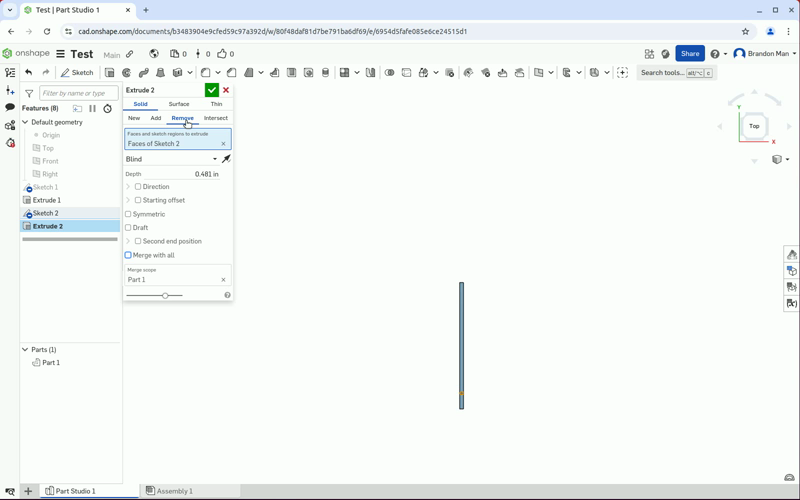
key(space)
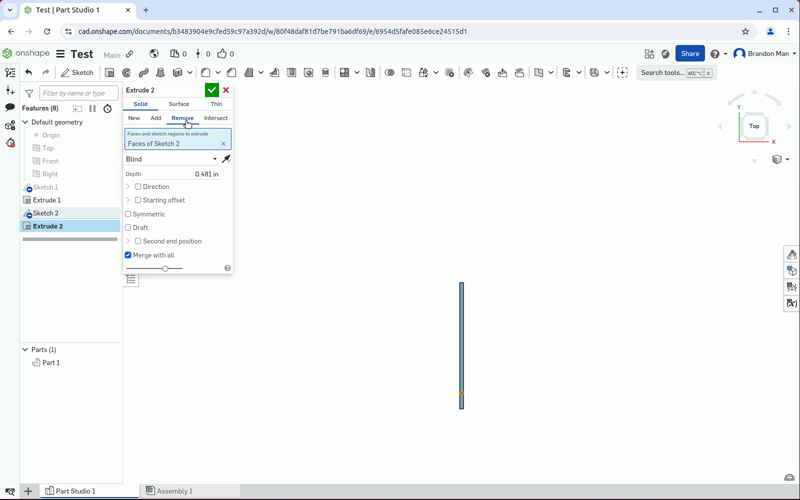
key(enter)
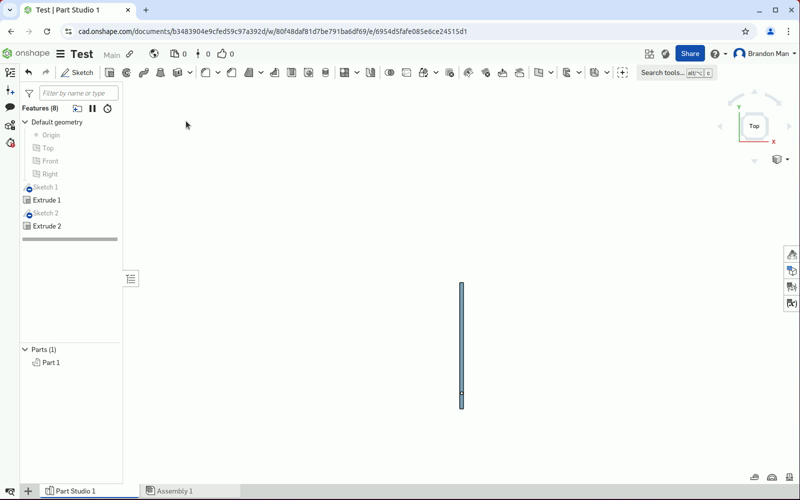
key(shift+h)
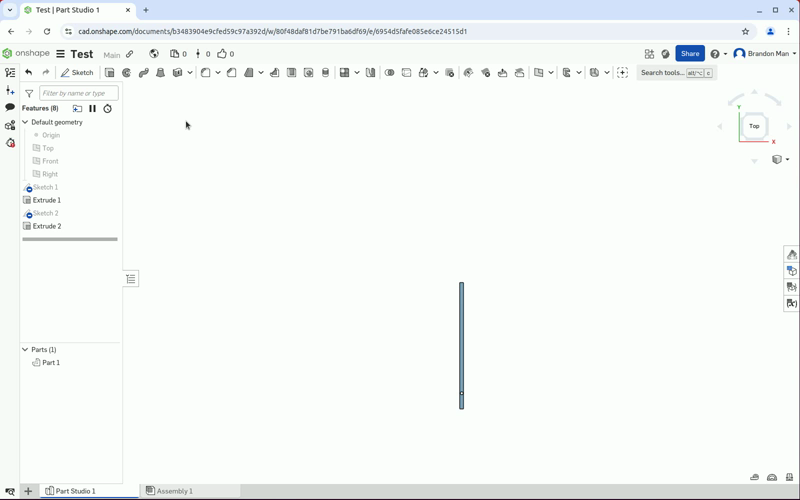
key(shift+h)
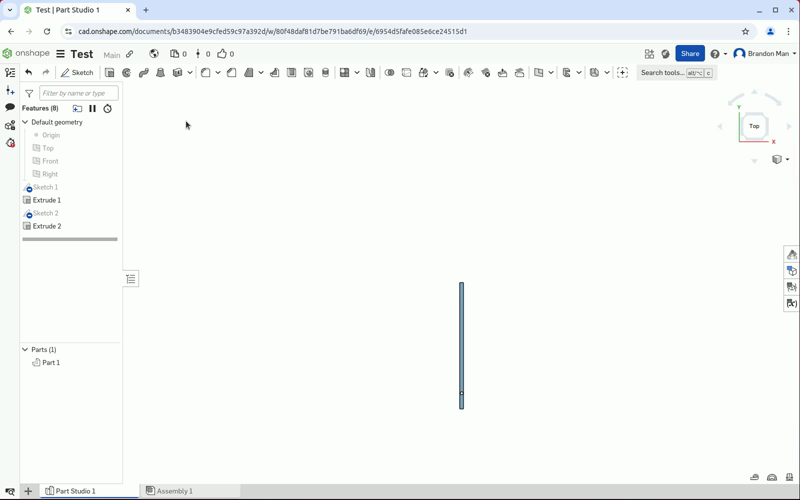
mouse_move(73, 189)
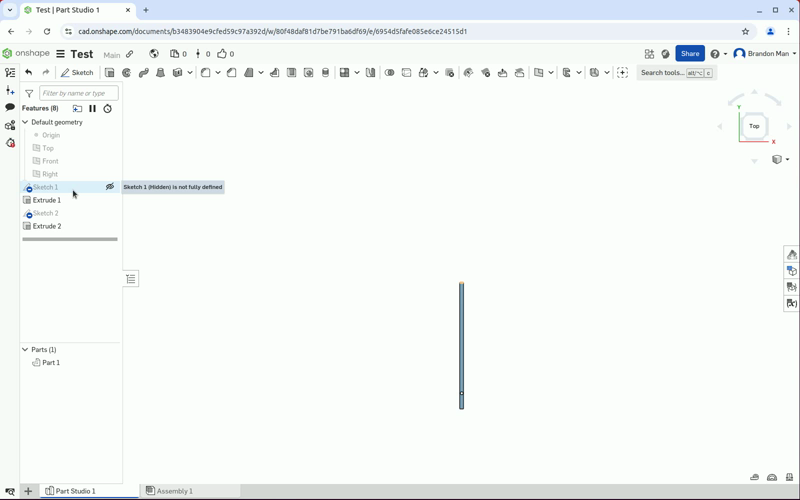
click(73, 189)
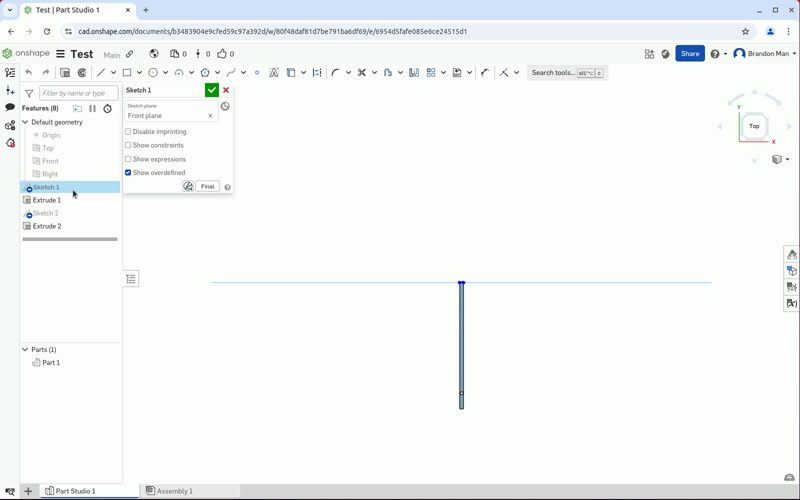
mouse_move(229, 92)
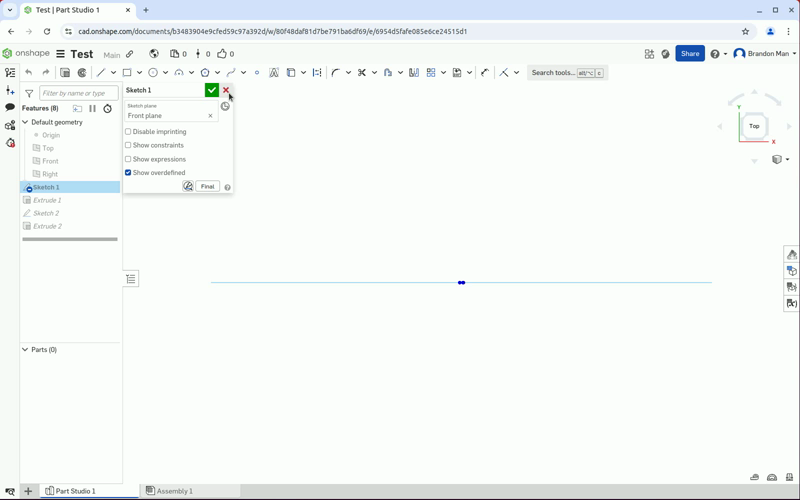
click(229, 92)
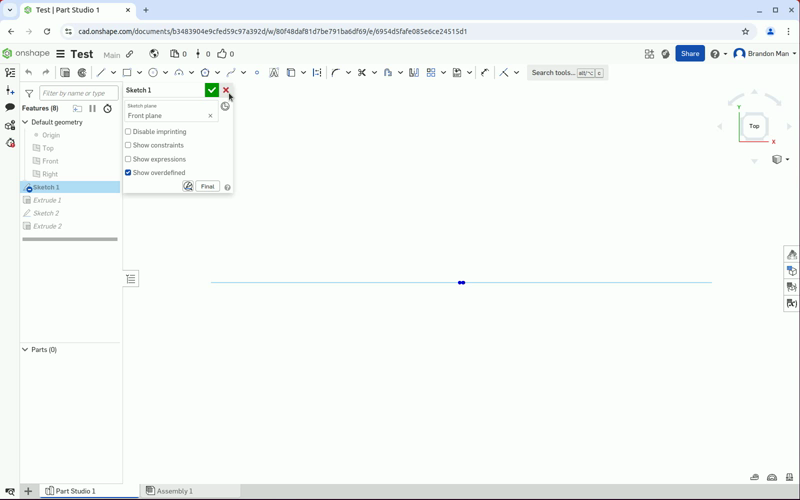
key(shift+s)
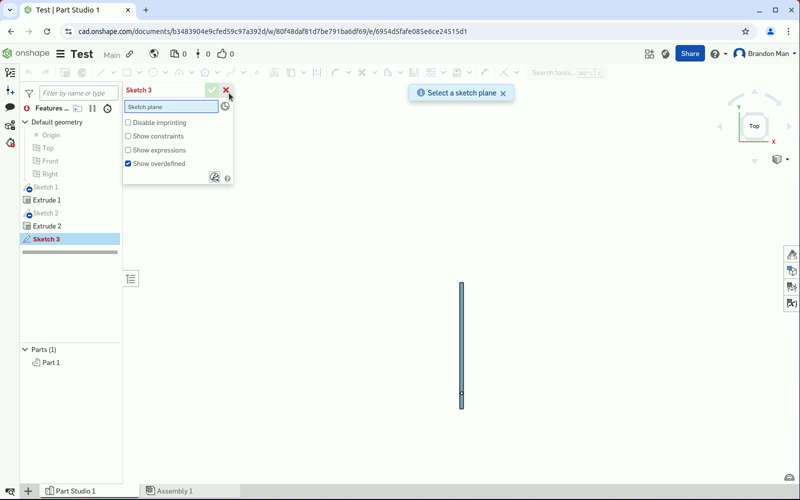
mouse_move(73, 150)
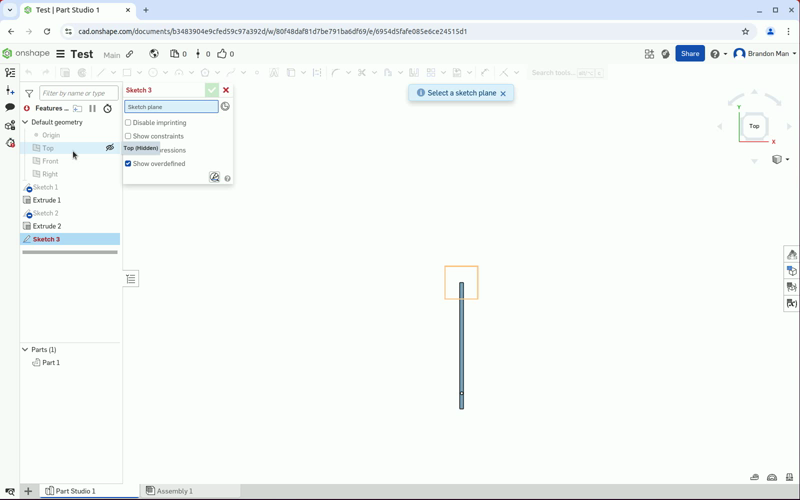
click(73, 150)
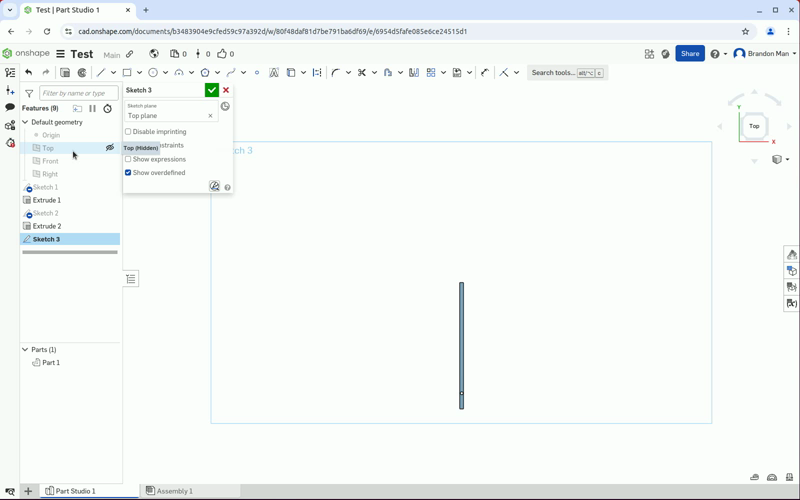
mouse_move(73, 352)
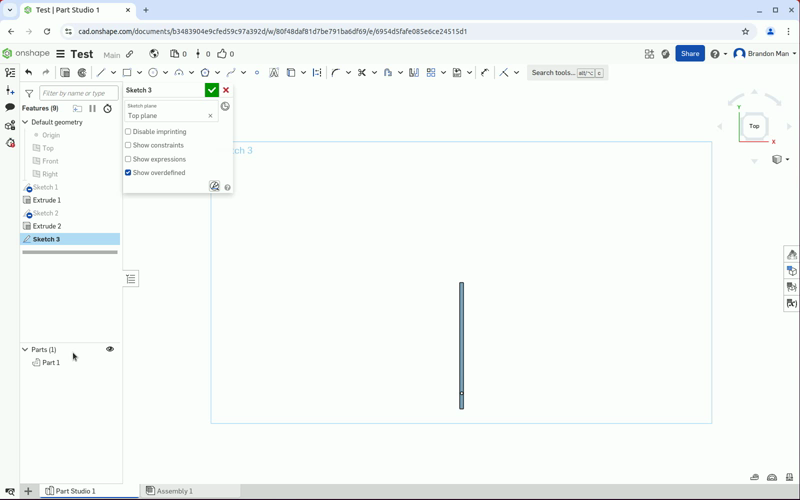
key(y)
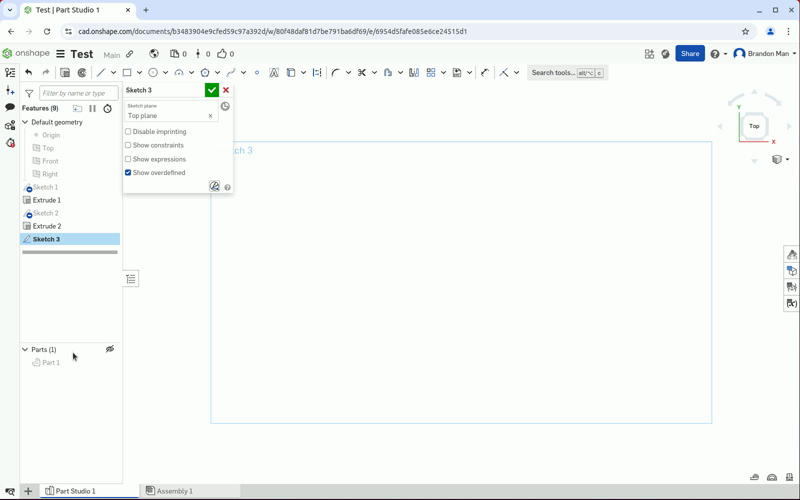
key(c)
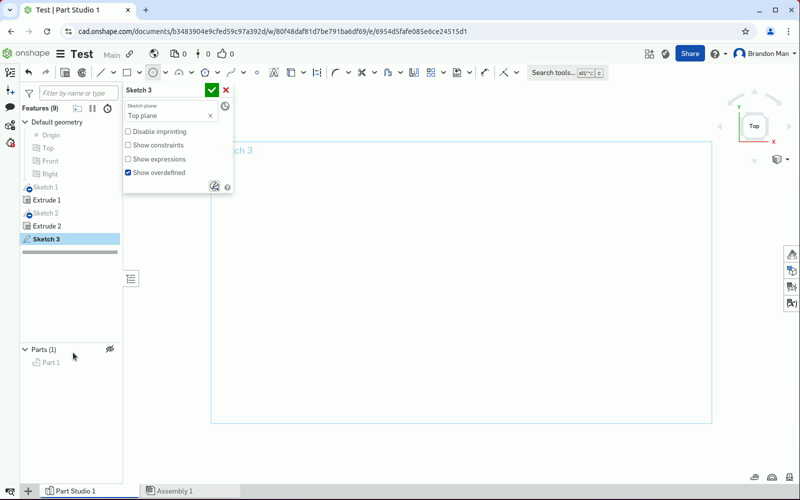
key_down(shift)
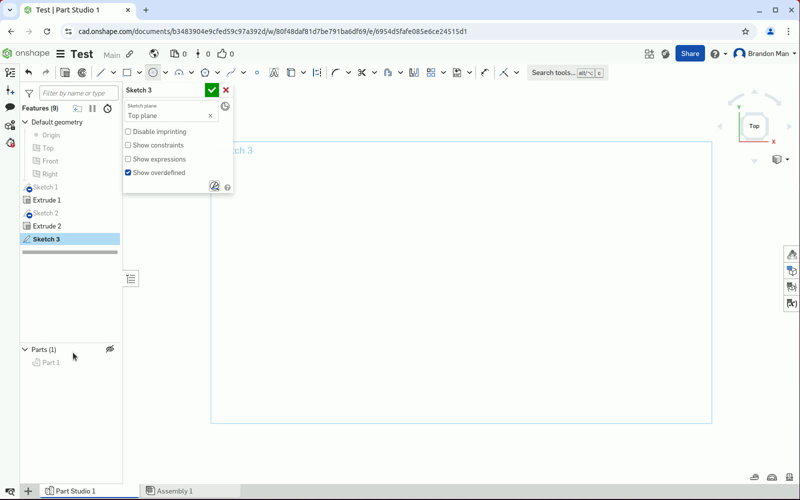
mouse_move(461, 285)
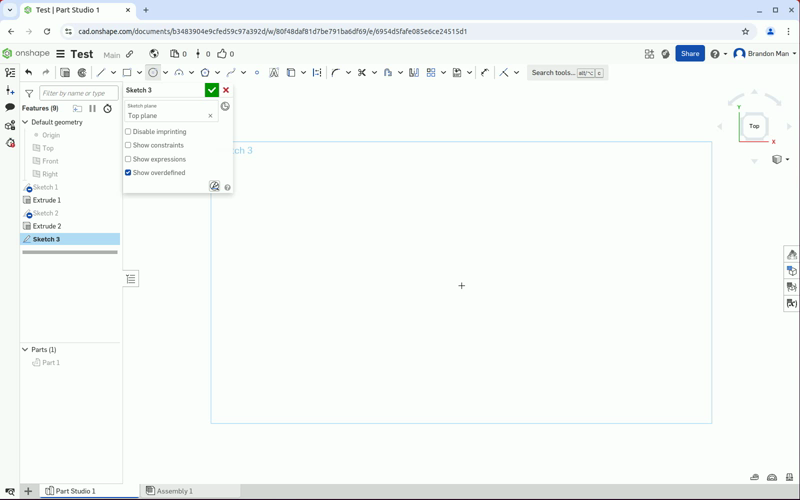
click(461, 285)
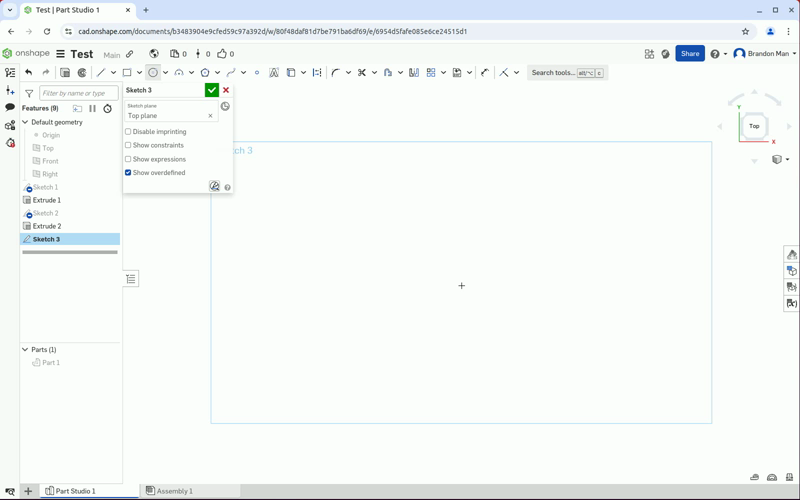
key_up(shift)
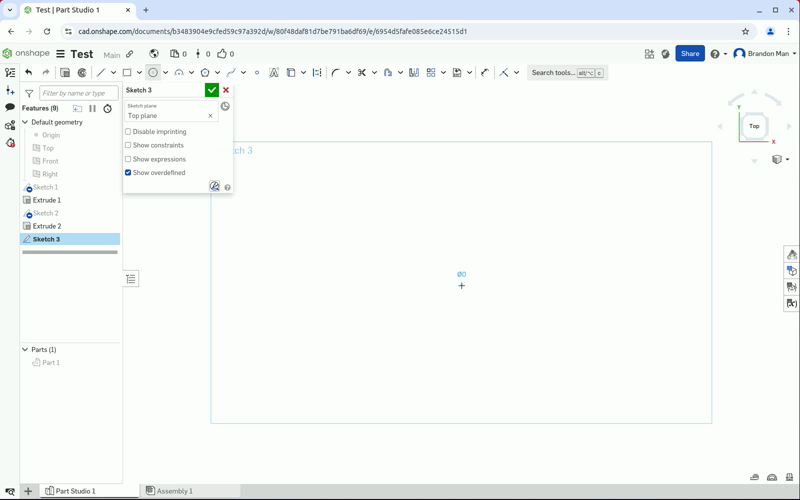
mouse_move(463, 285)
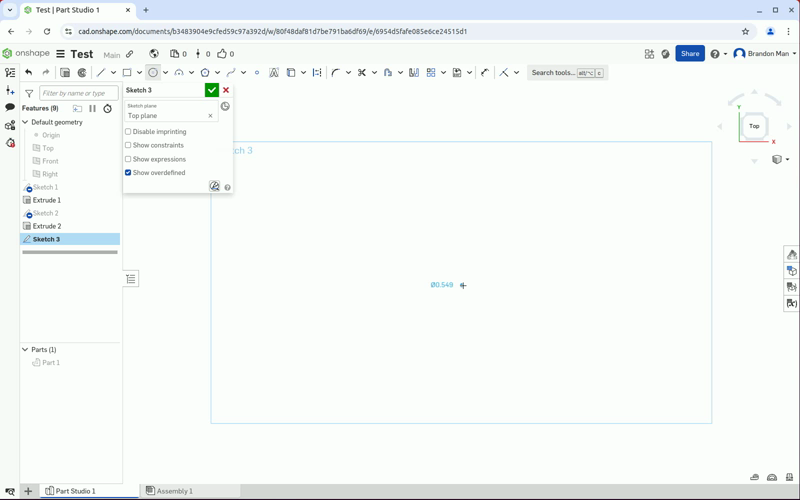
scroll(6)
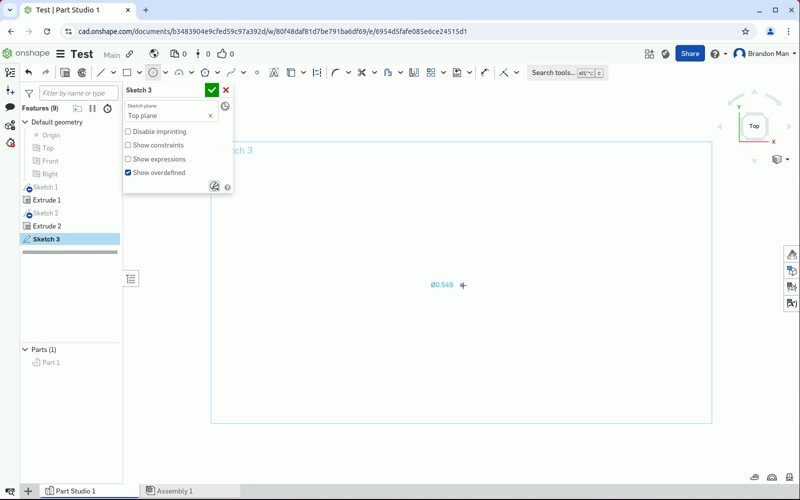
scroll(6)
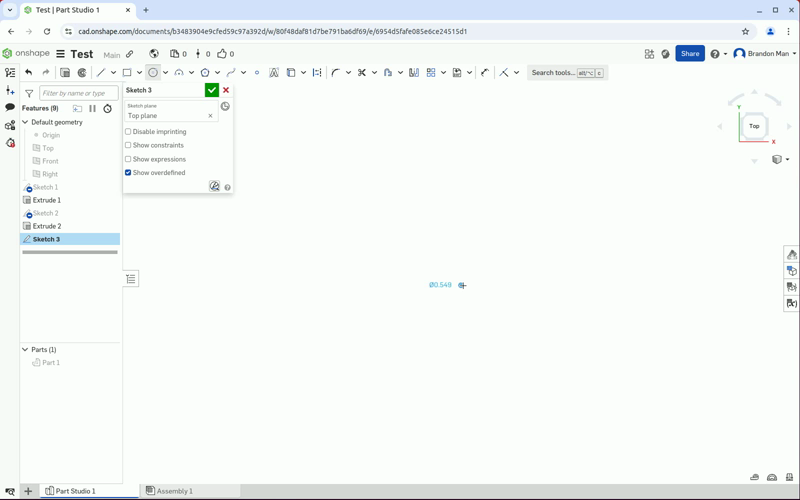
scroll(6)
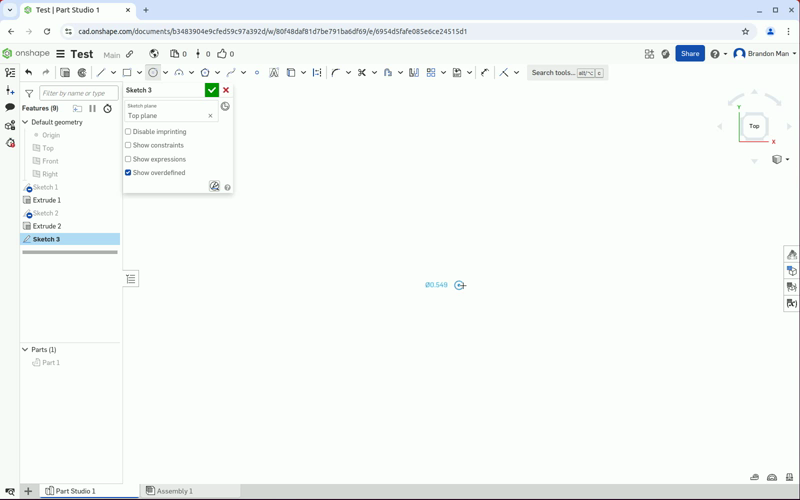
scroll(6)
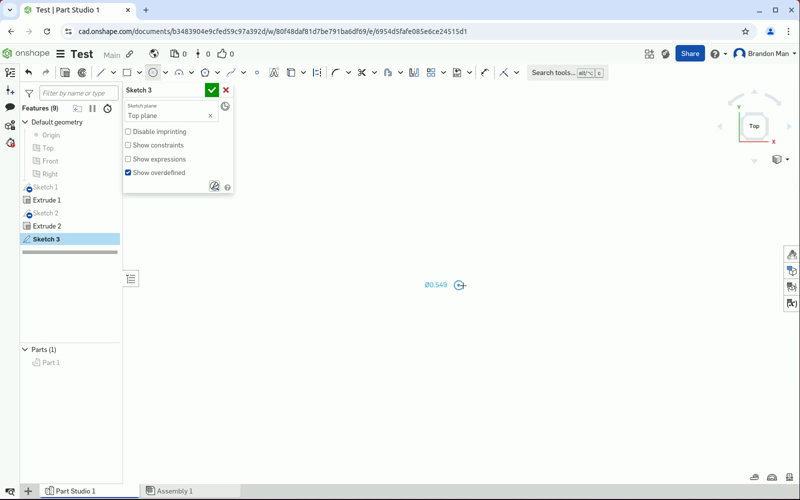
scroll(6)
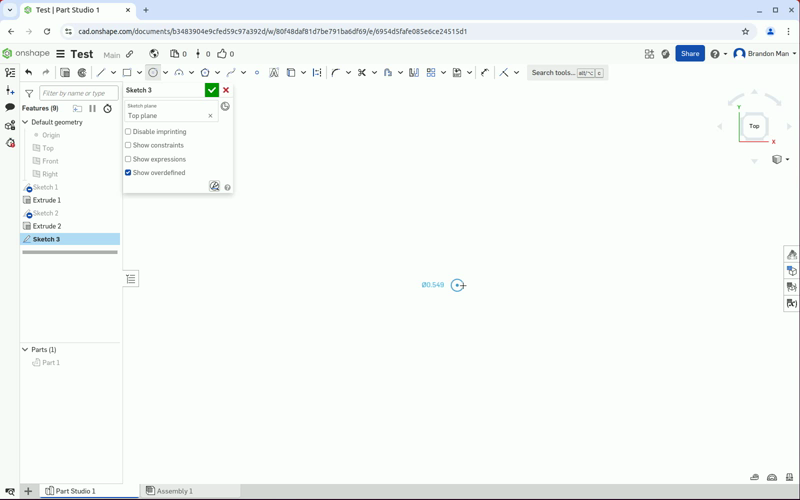
scroll(6)
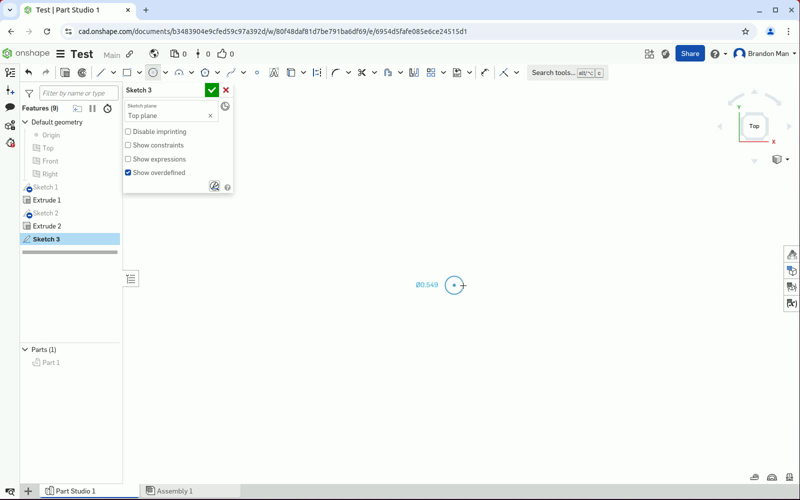
scroll(6)
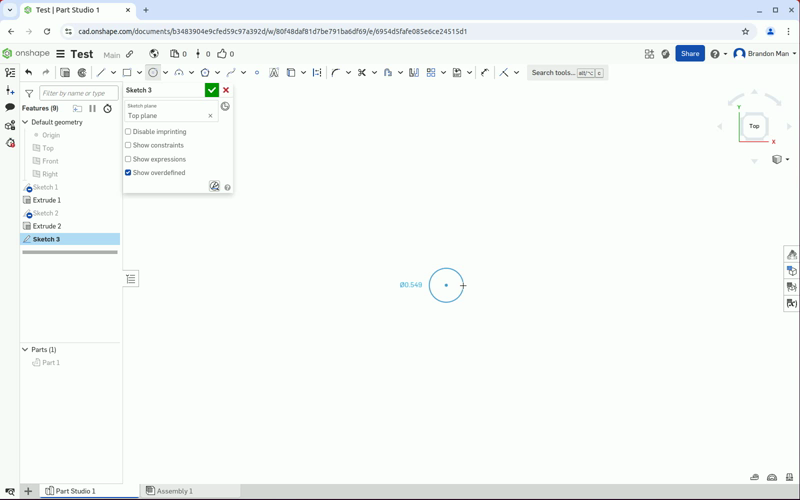
click(463, 285)
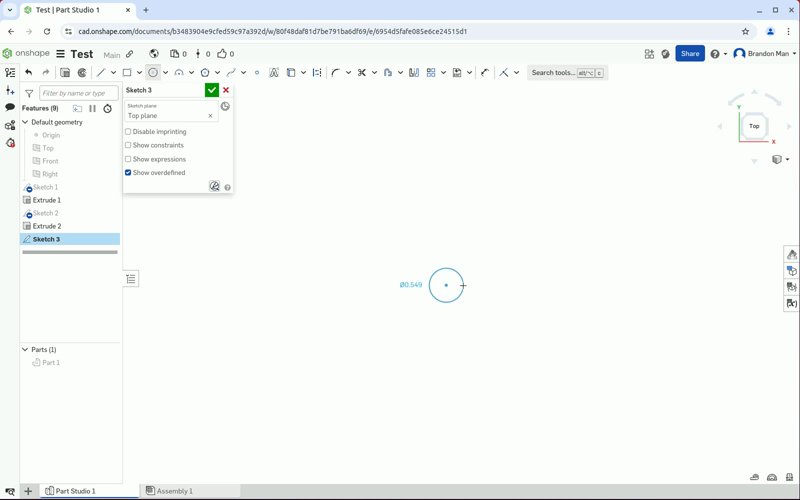
scroll(-6)
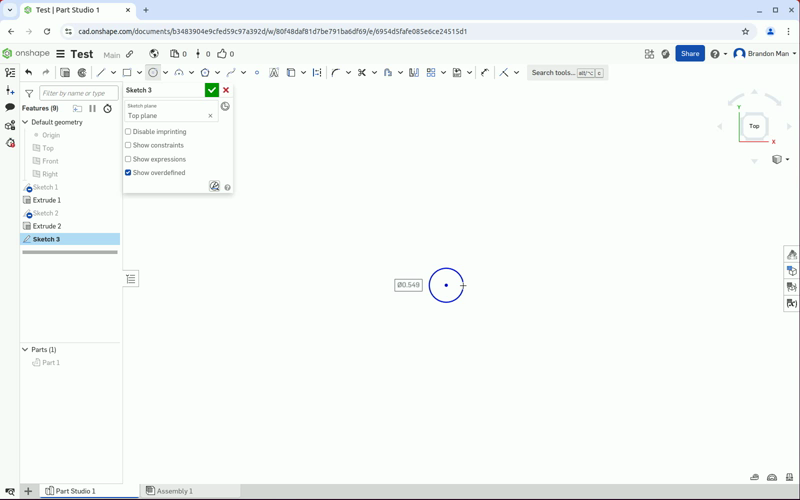
scroll(-6)
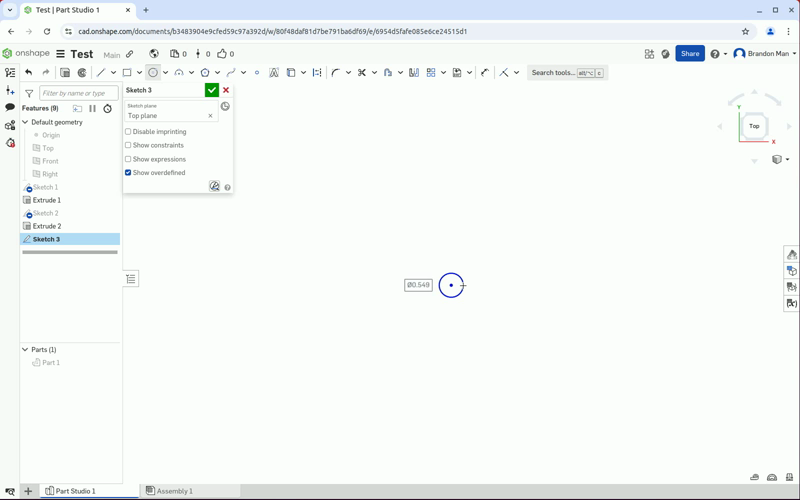
scroll(-6)
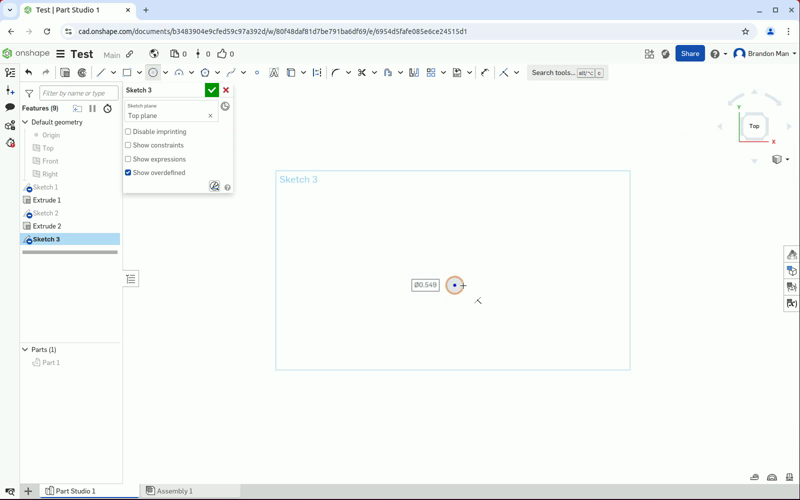
scroll(-6)
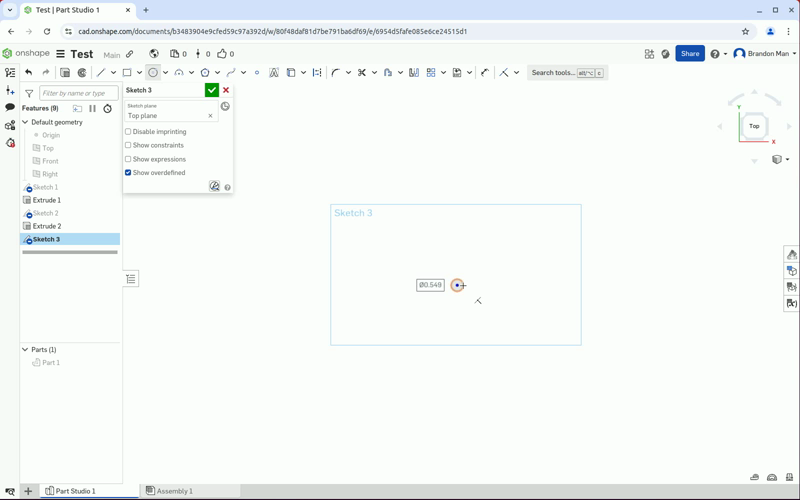
scroll(-6)
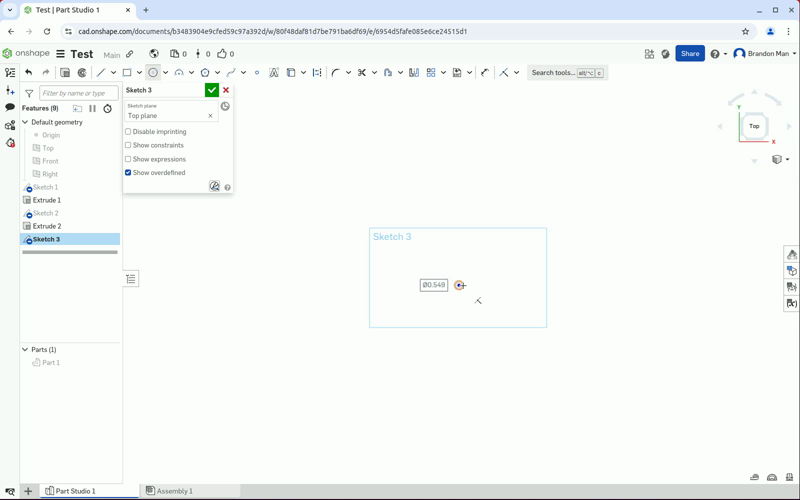
scroll(-6)
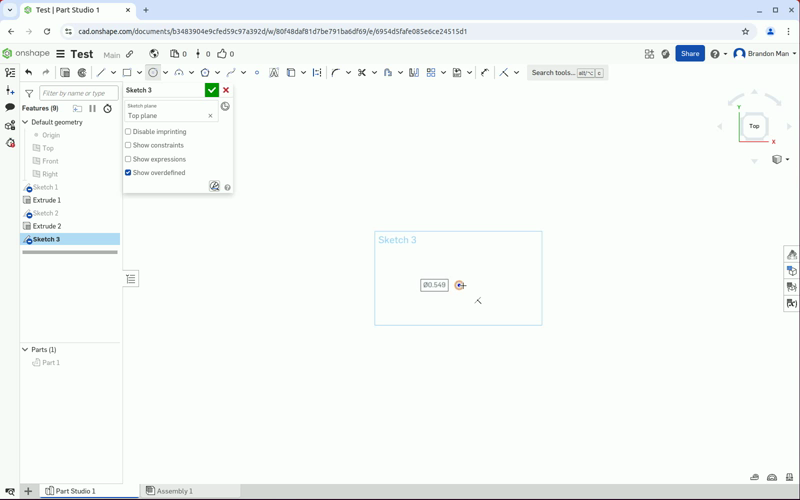
scroll(-6)
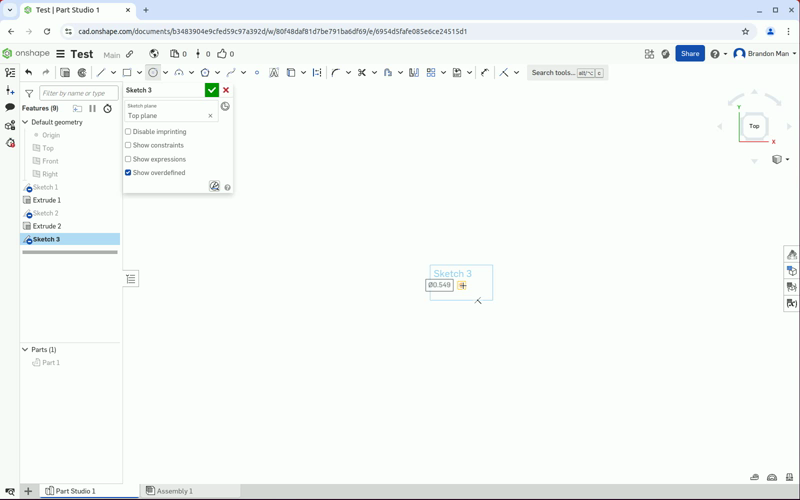
key(esc)
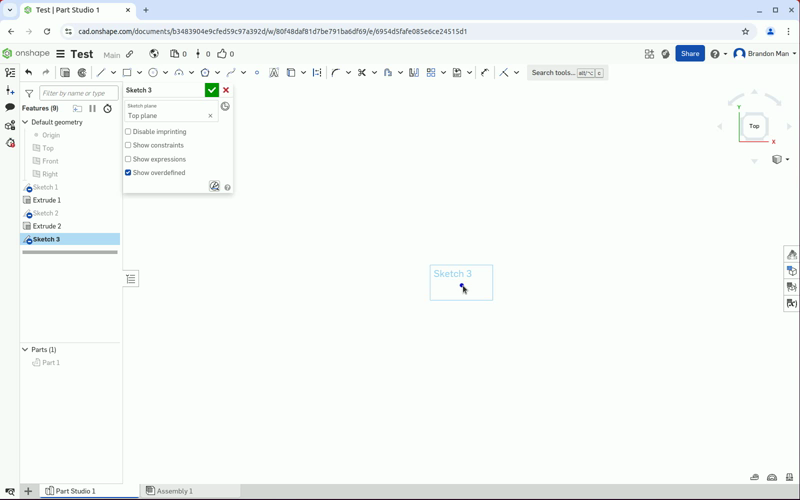
mouse_move(462, 285)
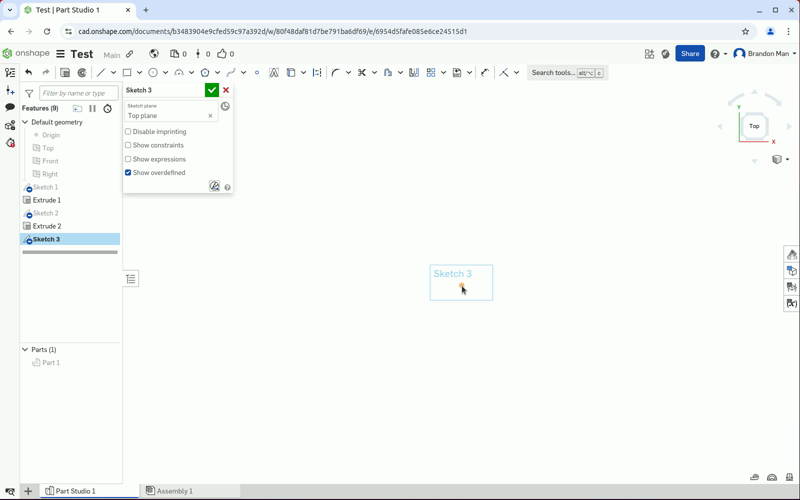
scroll(6)
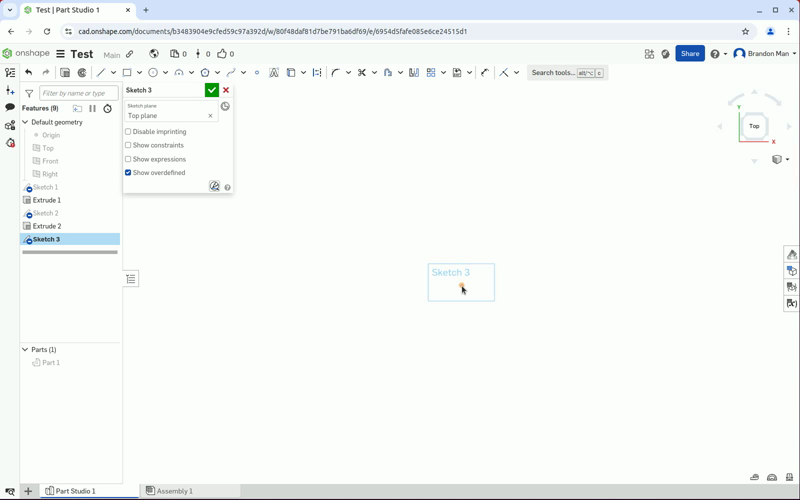
scroll(6)
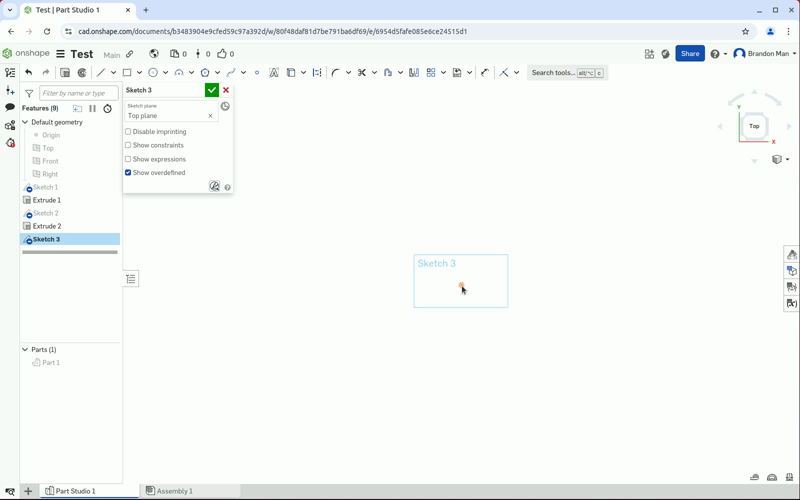
scroll(6)
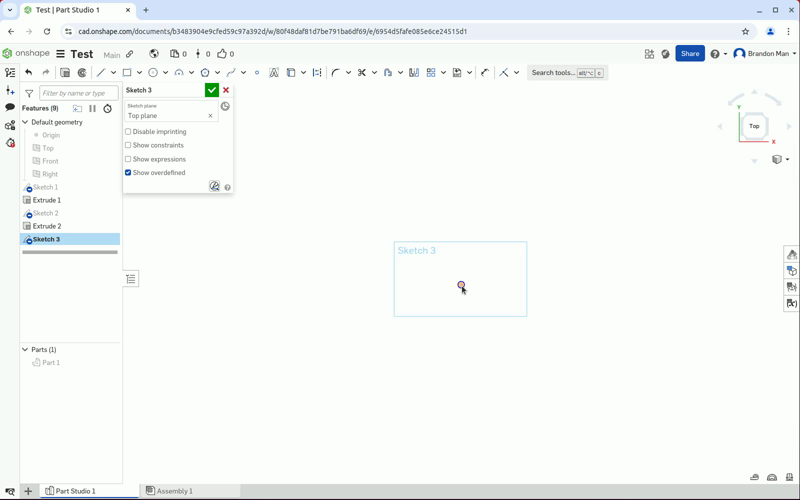
scroll(6)
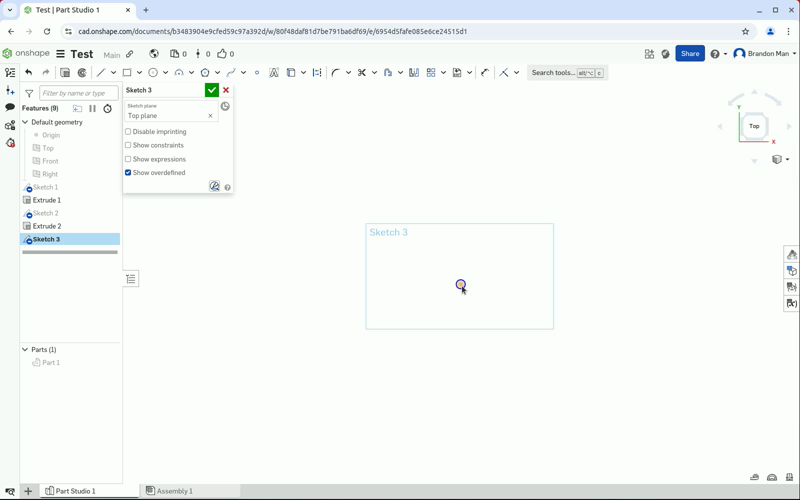
scroll(6)
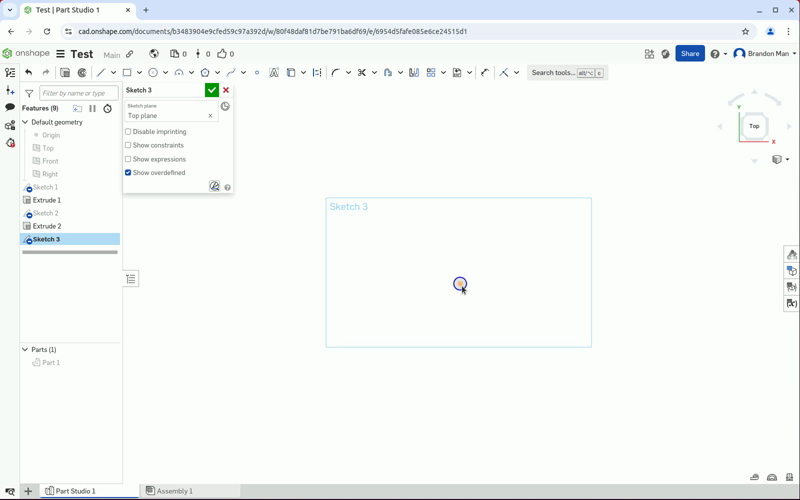
scroll(6)
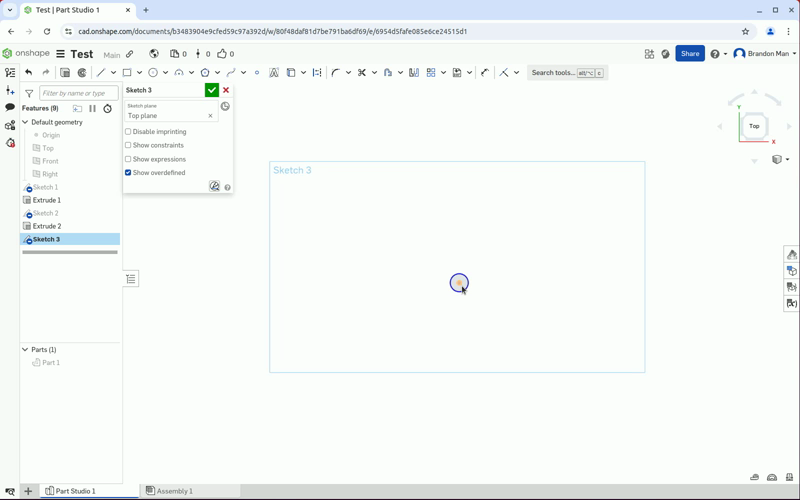
scroll(6)
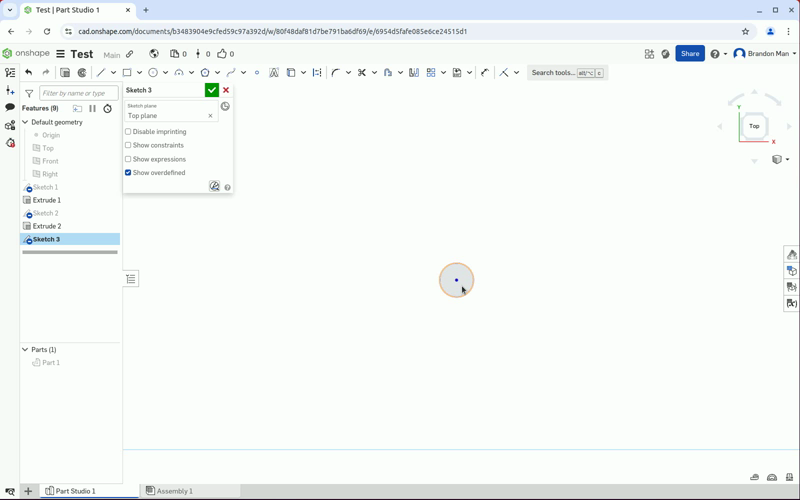
click(462, 285)
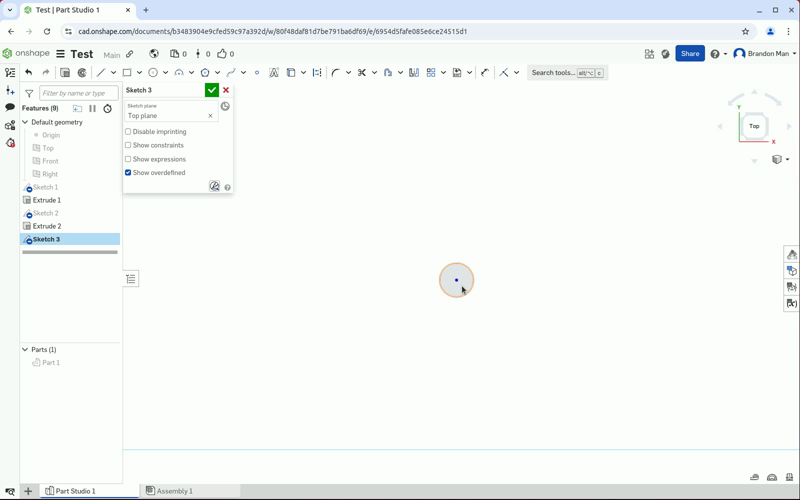
scroll(-6)
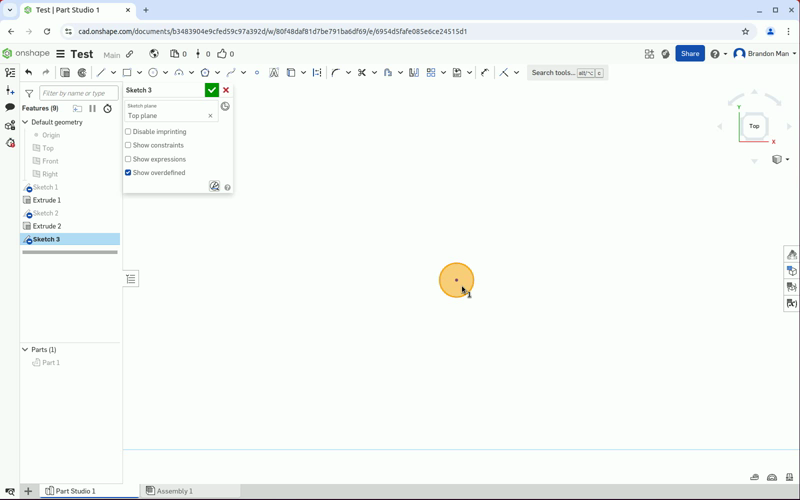
scroll(-6)
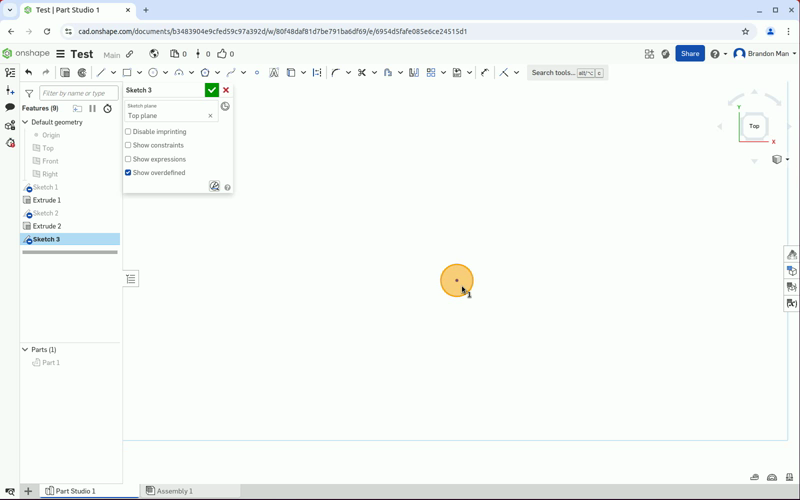
scroll(-6)
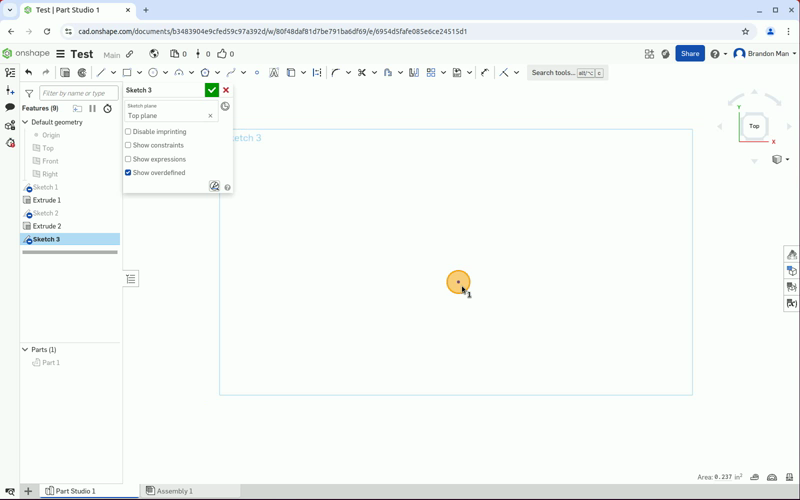
scroll(-6)
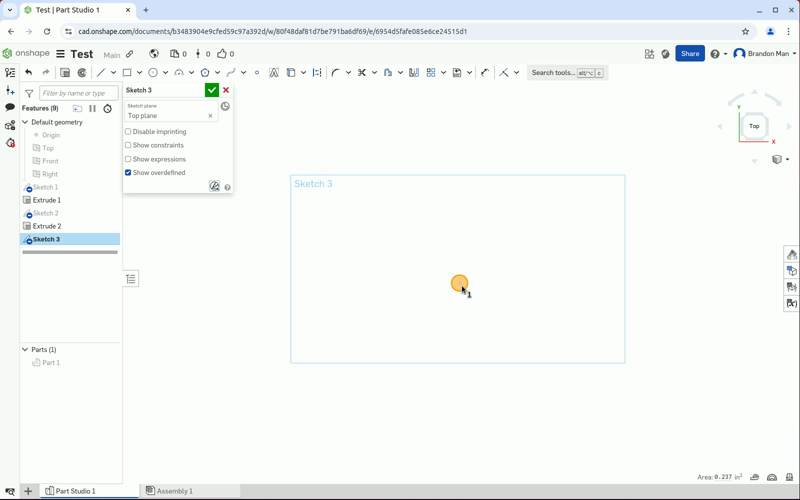
scroll(-6)
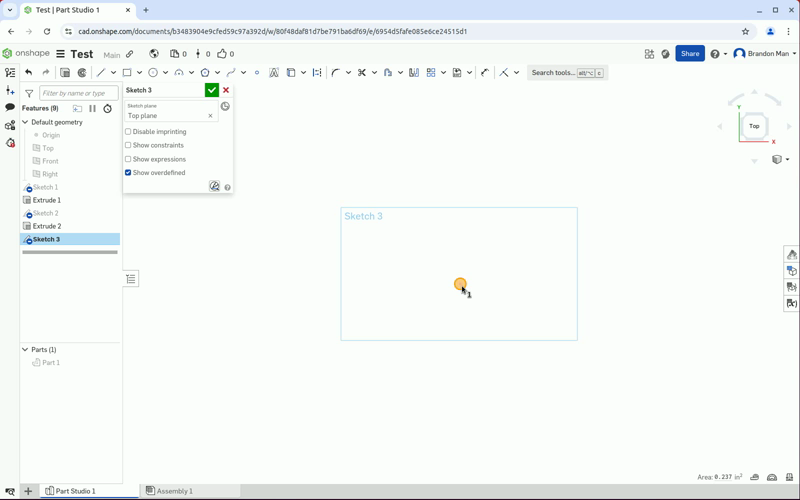
scroll(-6)
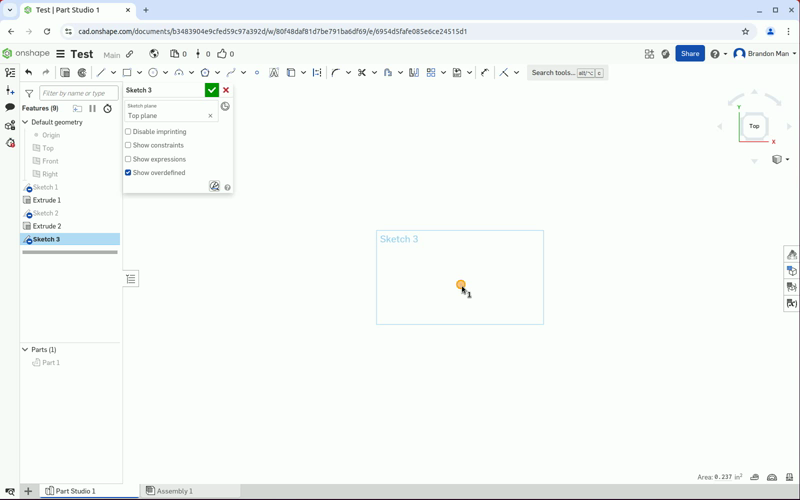
scroll(-6)
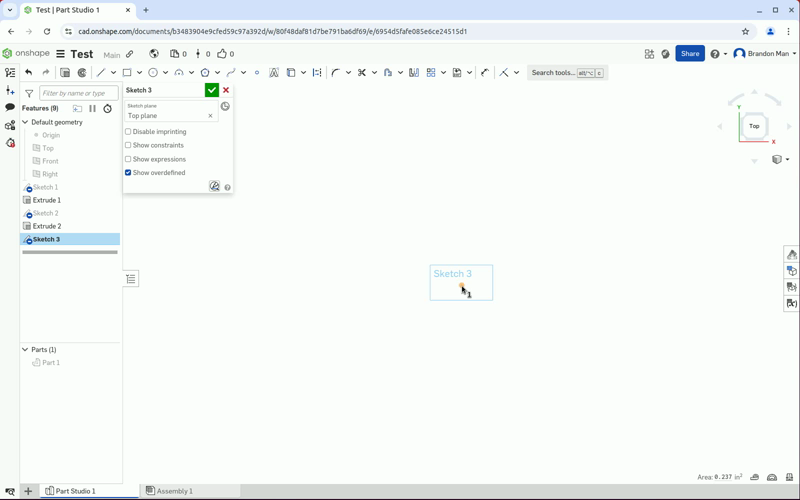
mouse_move(73, 352)
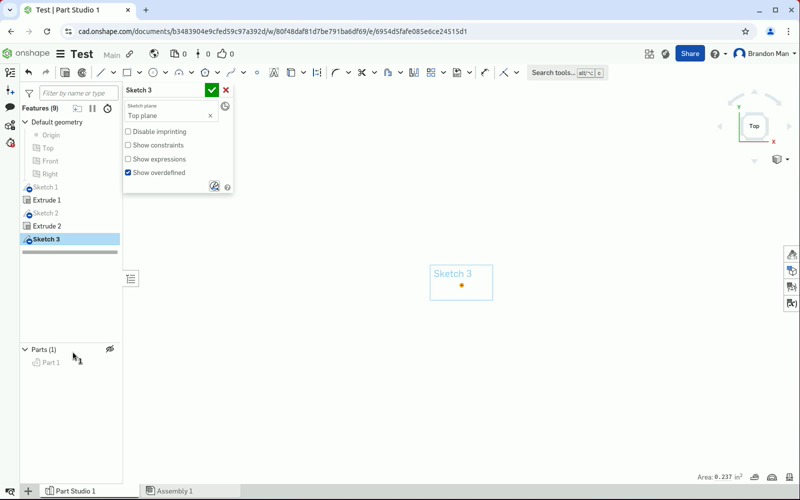
key(shift+y)
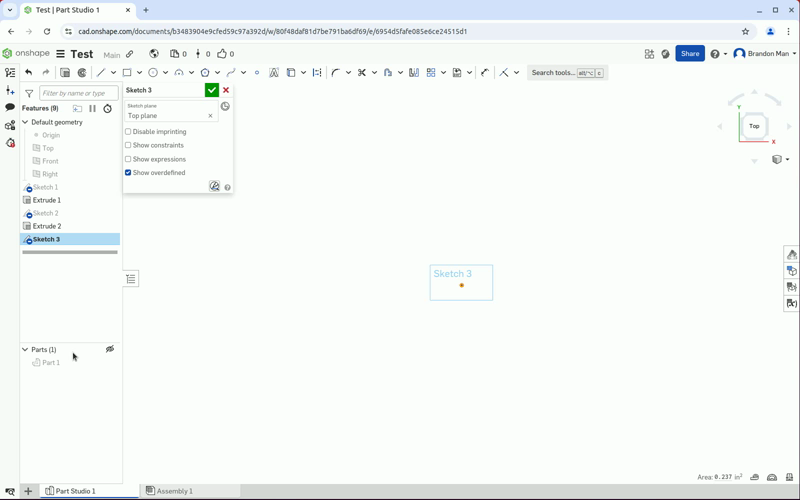
key(shift+e)
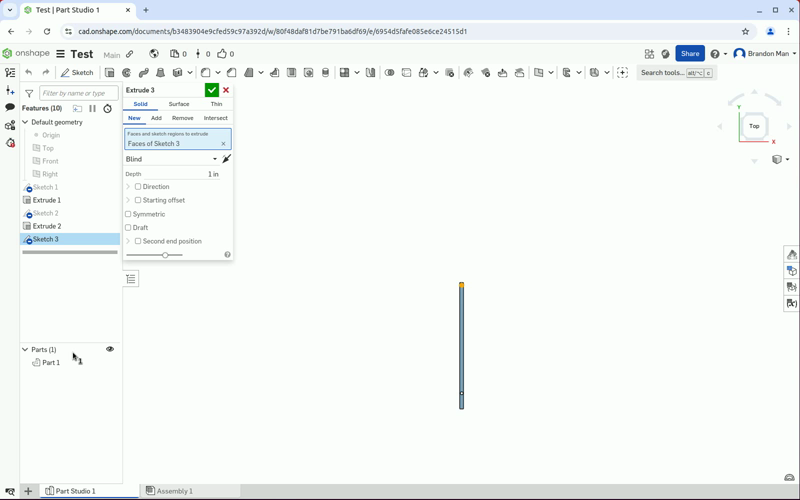
mouse_move(143, 106)
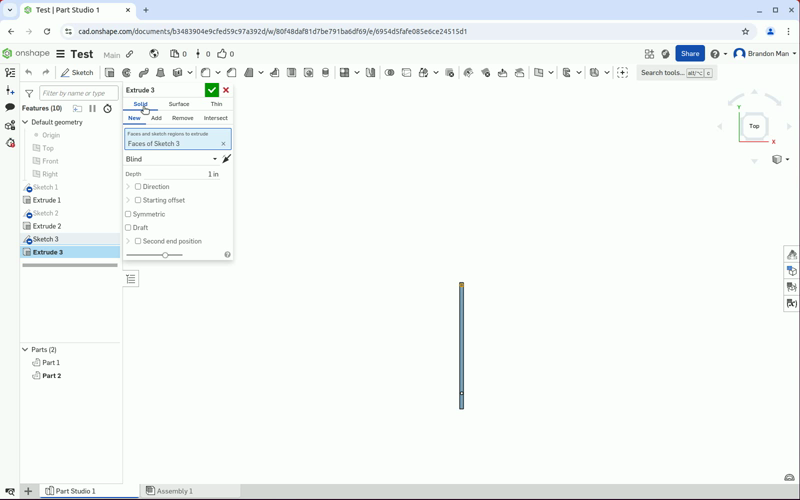
click(143, 106)
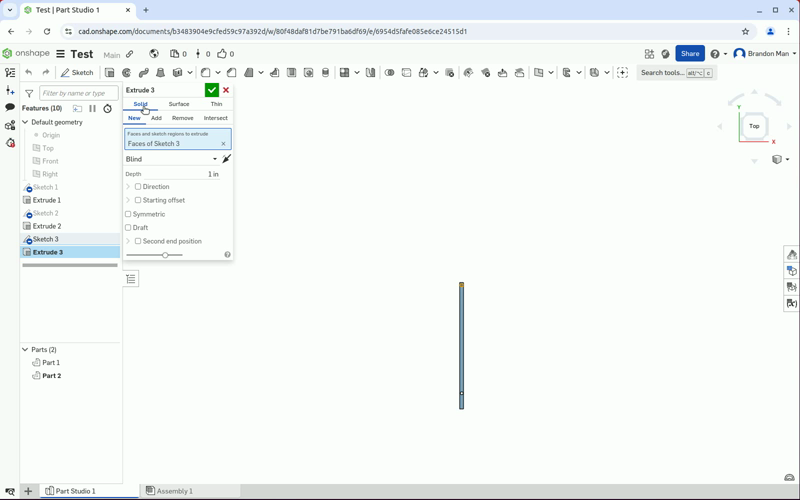
mouse_move(186, 120)
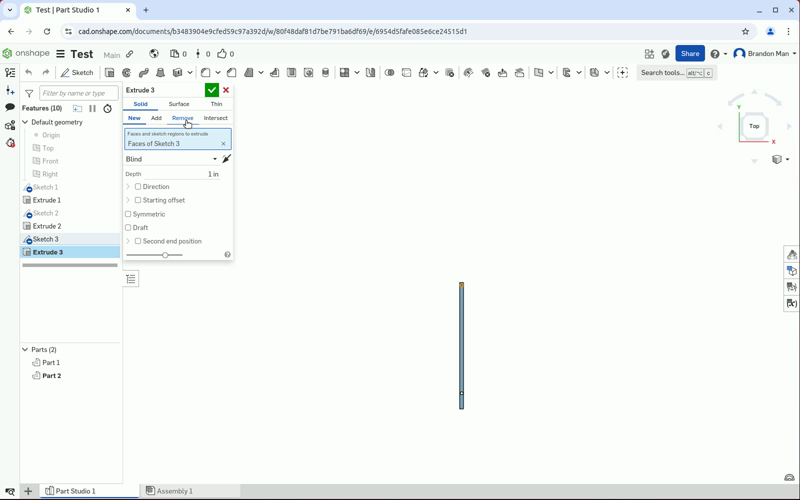
click(186, 120)
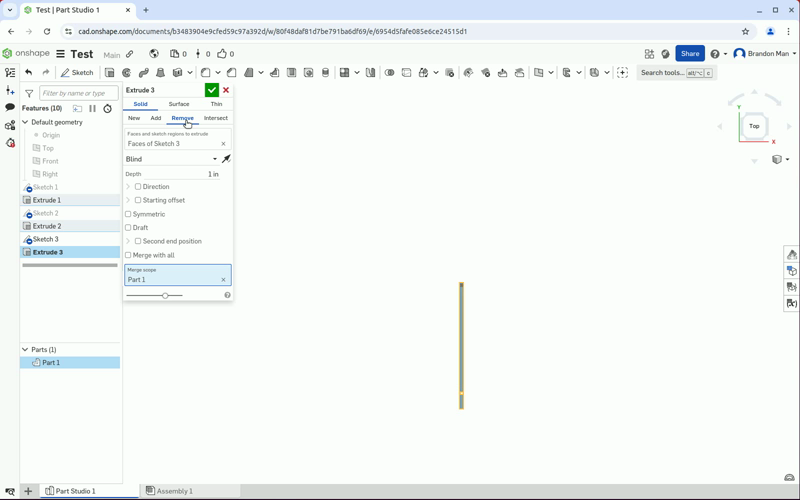
key(tab, 4)
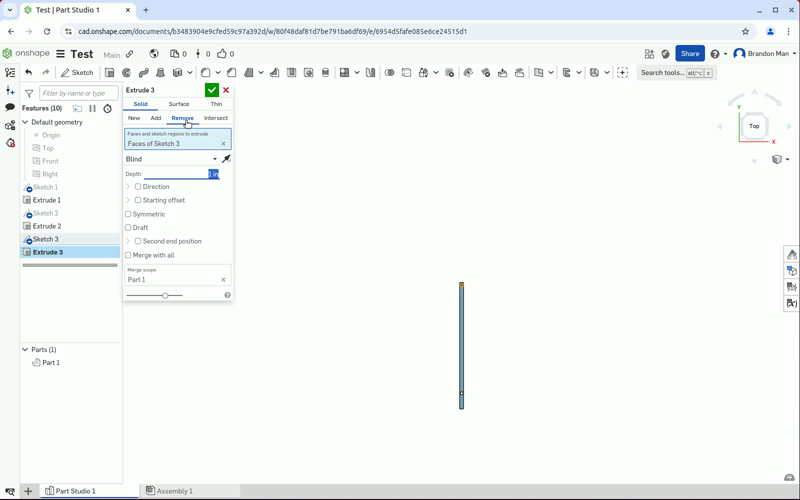
text(0.481)
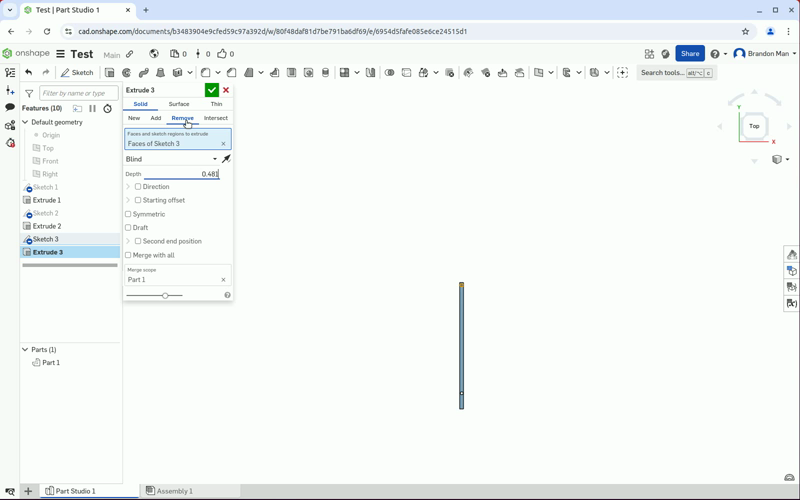
key(tab, 6)
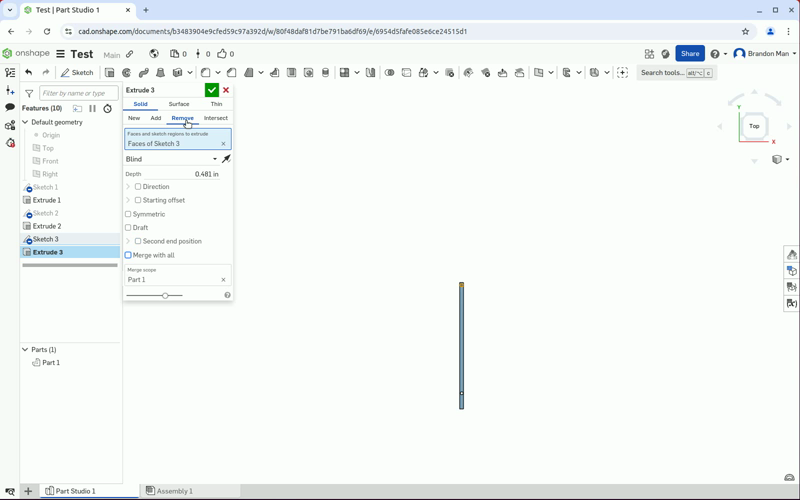
key(space)
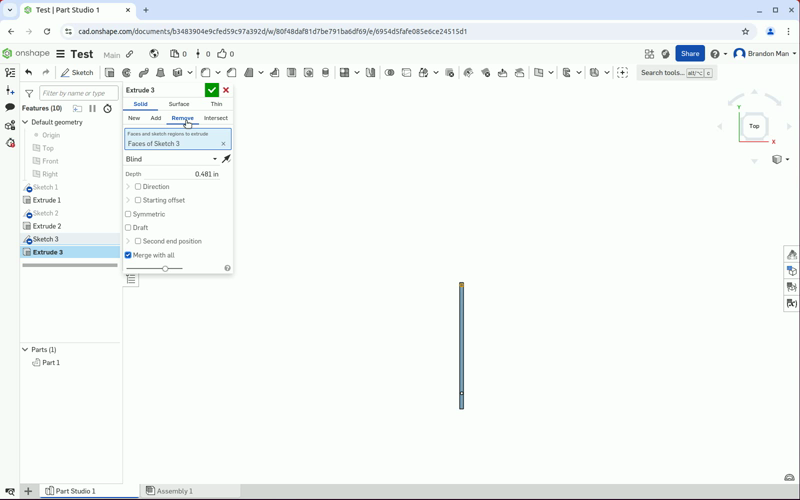
key(enter)
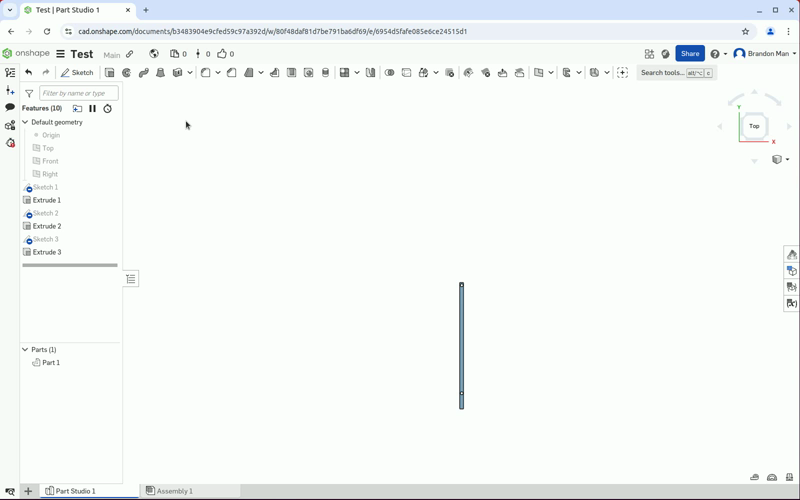
key(shift+h)
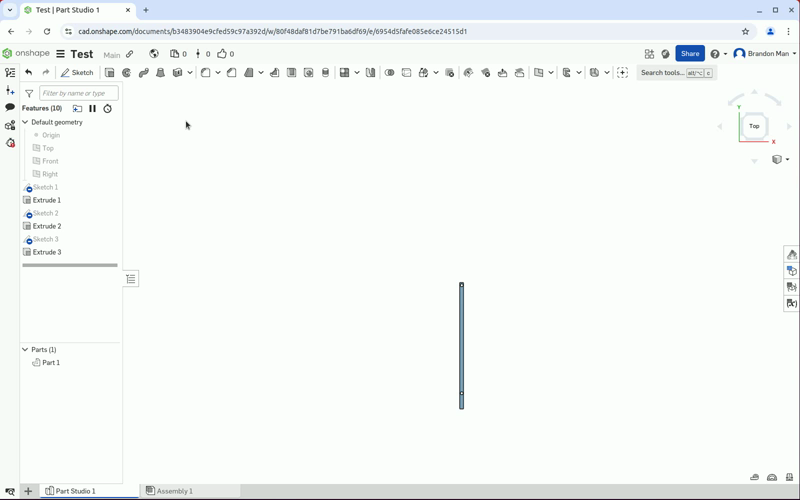
key(shift+h)
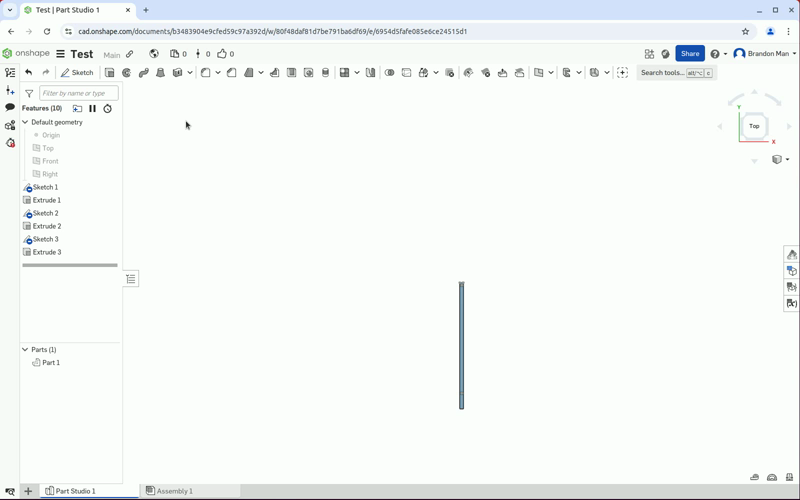
key(shift+7)
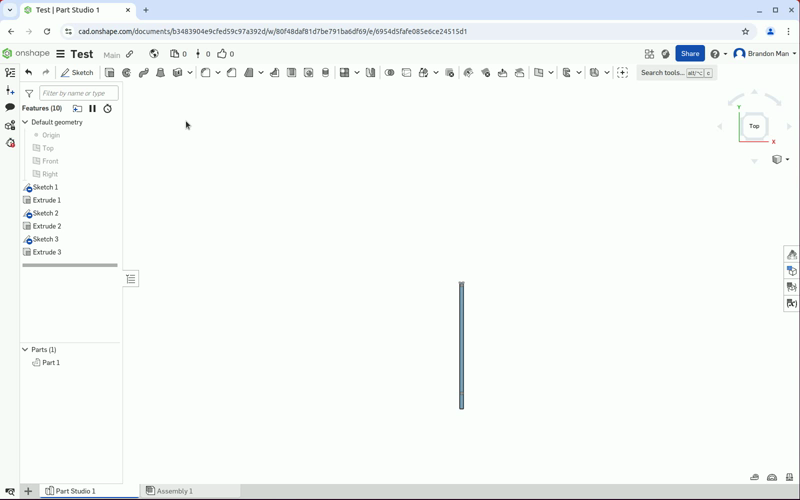
key(up, 3)
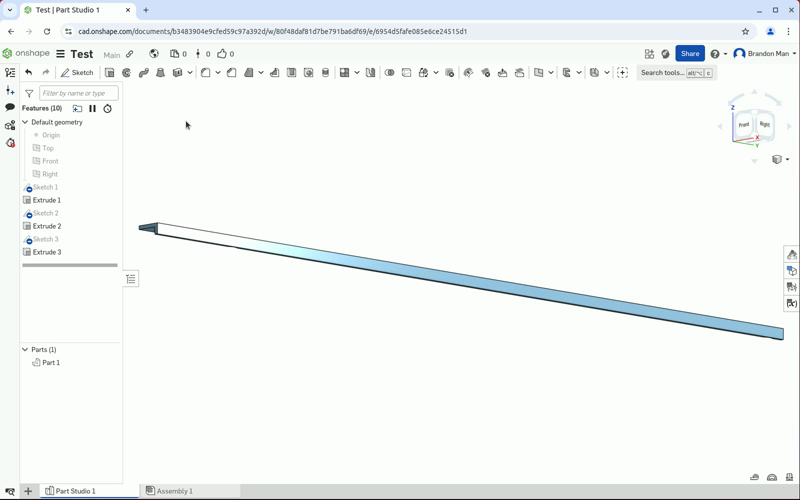
key(left, 3)
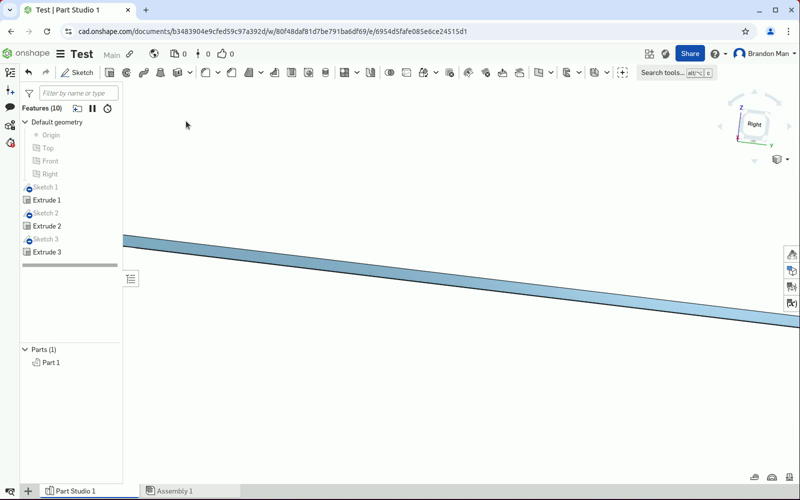
key(right, 3)
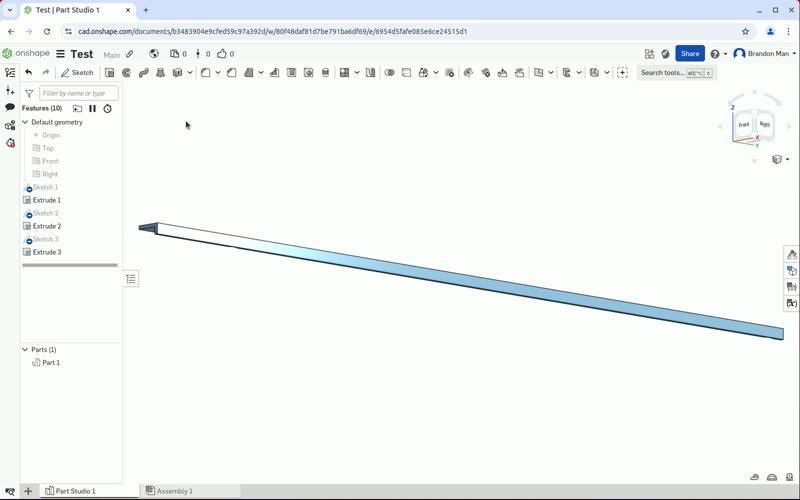
key(down, 3)
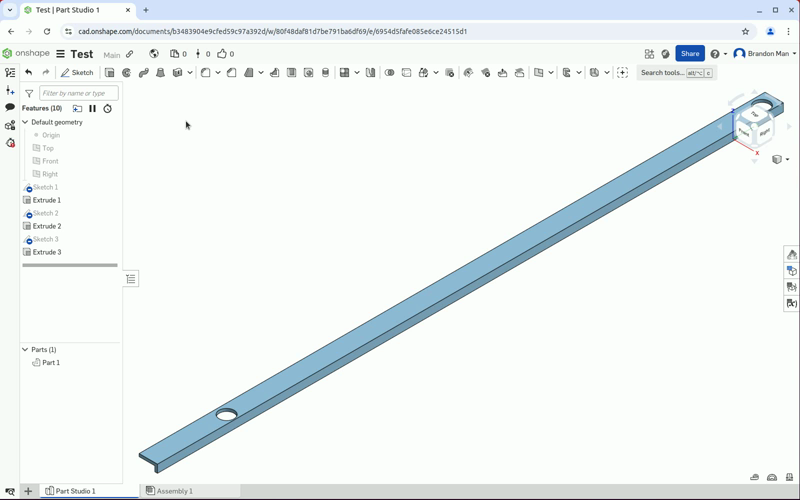
mouse_move(73, 189)
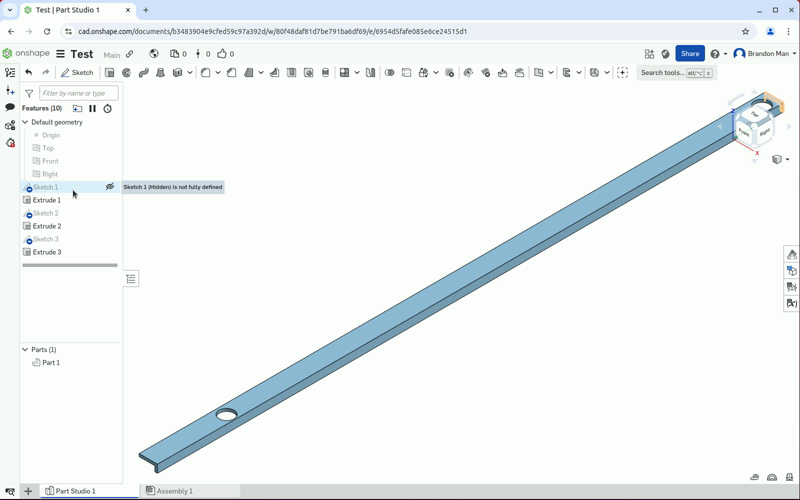
click(73, 189)